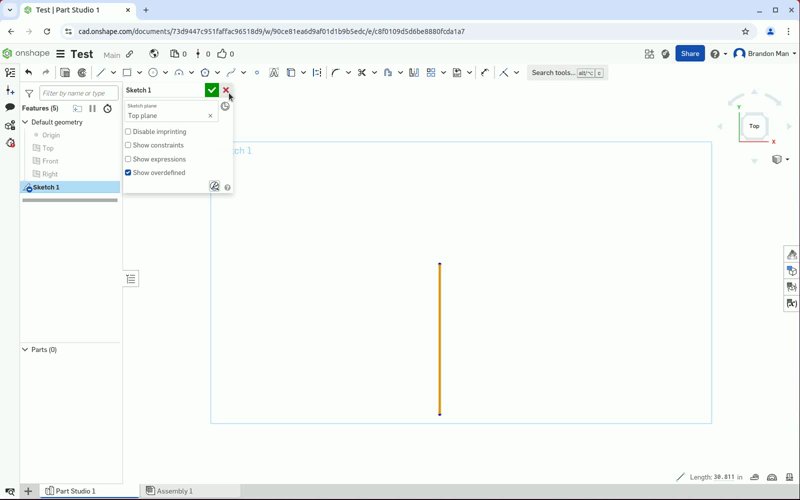
key(shift+h)
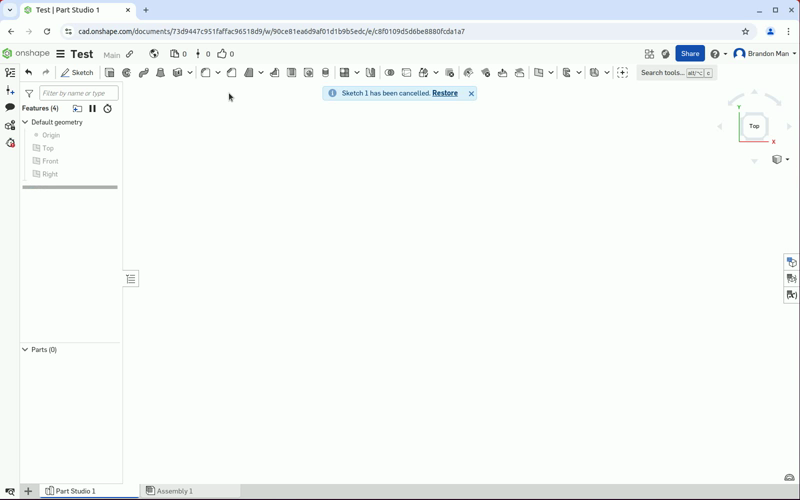
mouse_move(73, 352)
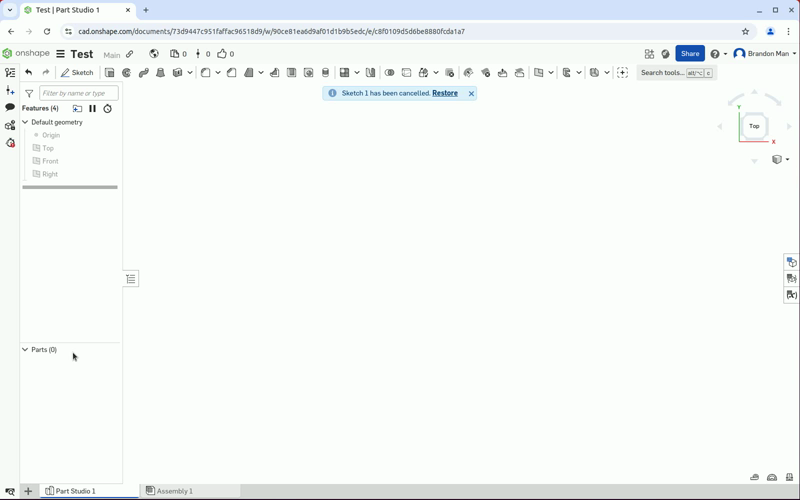
key(y)
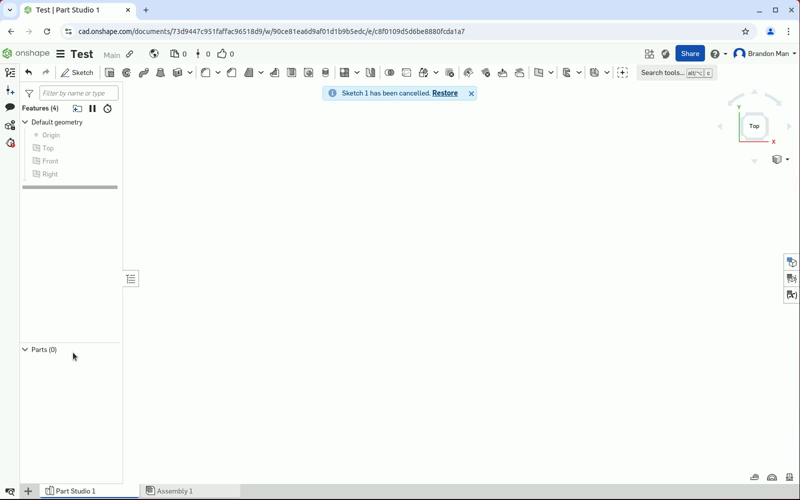
key(shift+p)
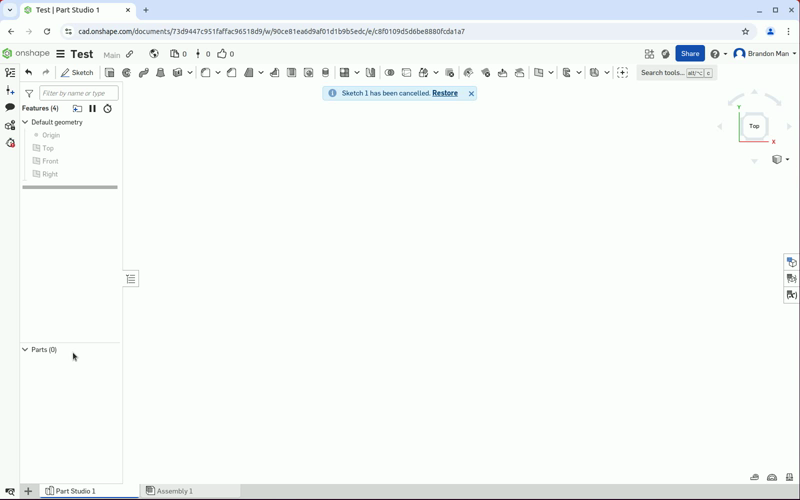
key(space)
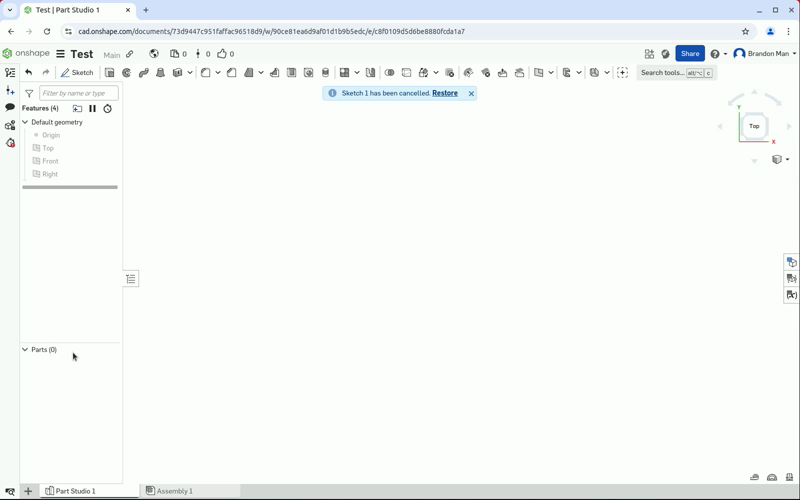
key_down(shift)
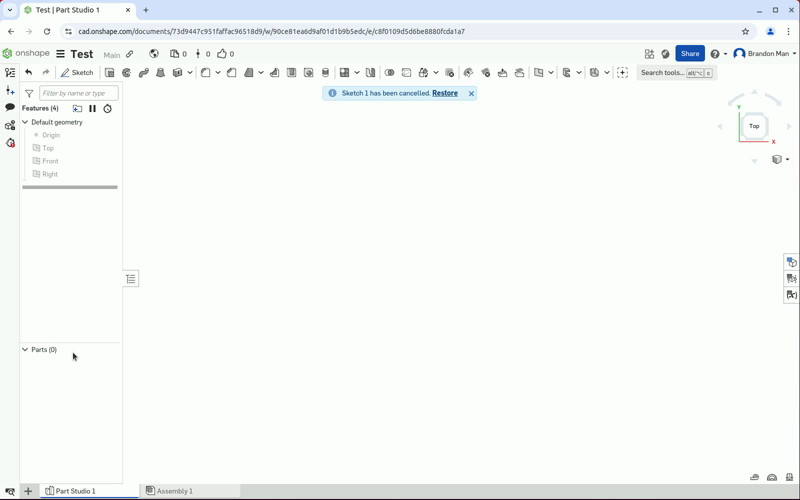
key(up)
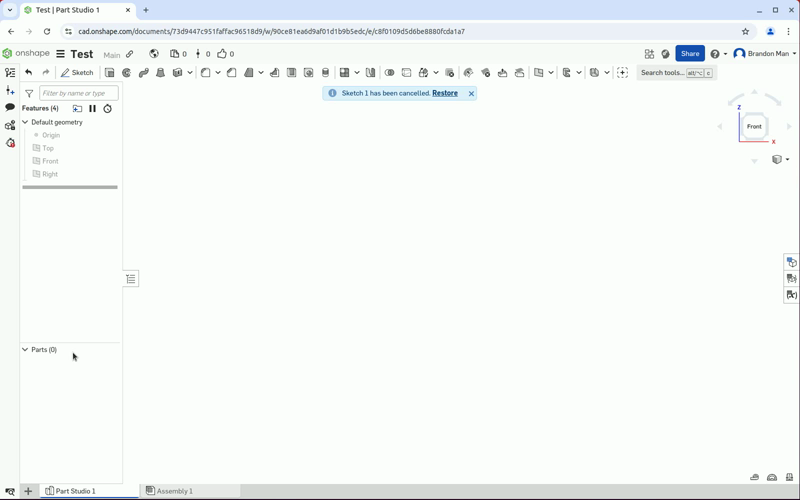
key_up(shift)
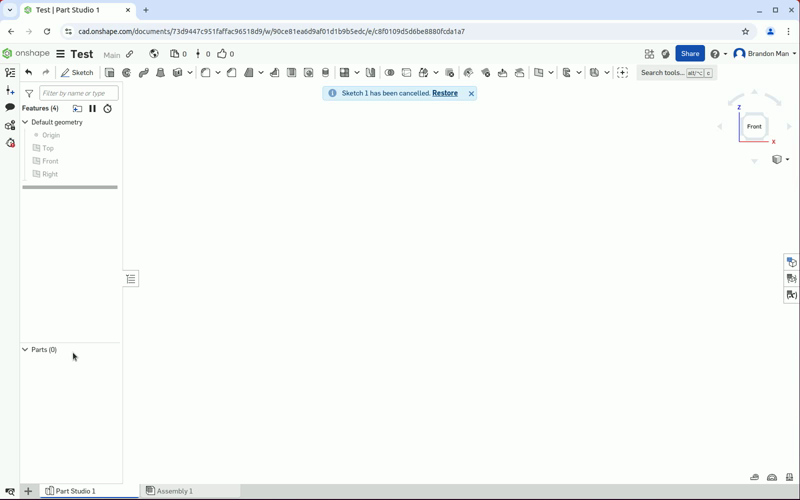
mouse_move(73, 352)
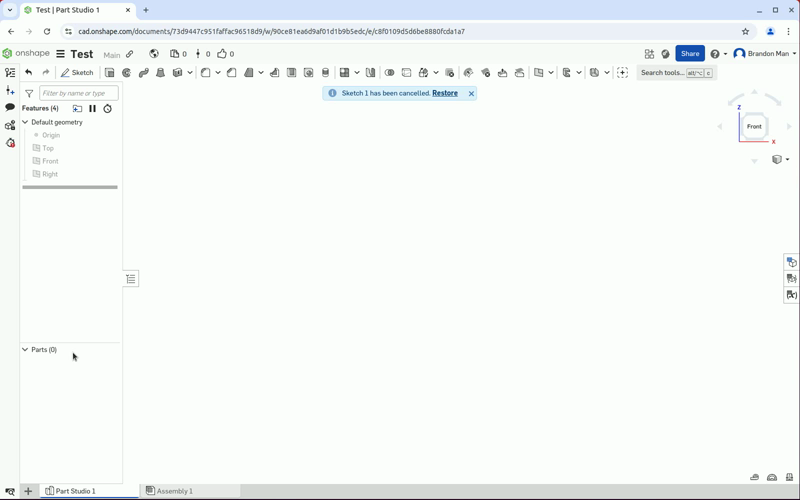
key(shift+y)
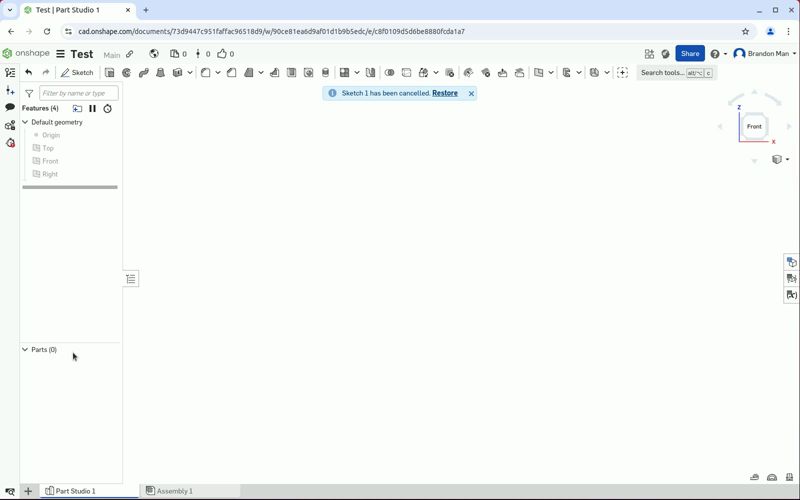
key(shift+s)
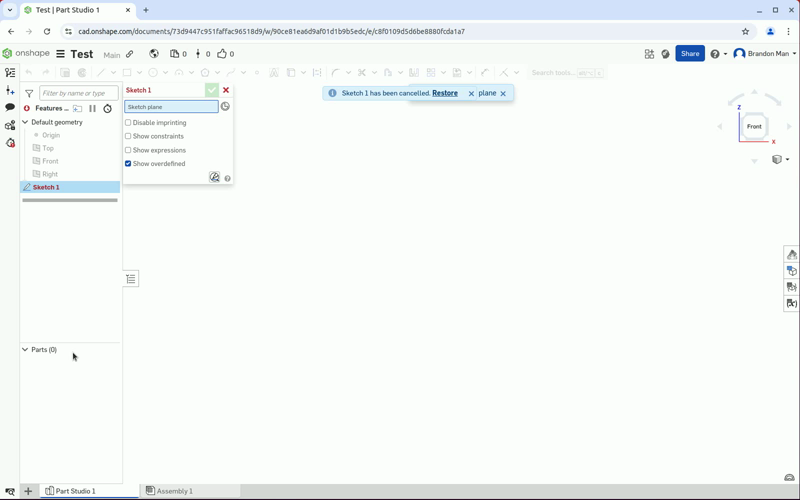
mouse_move(73, 163)
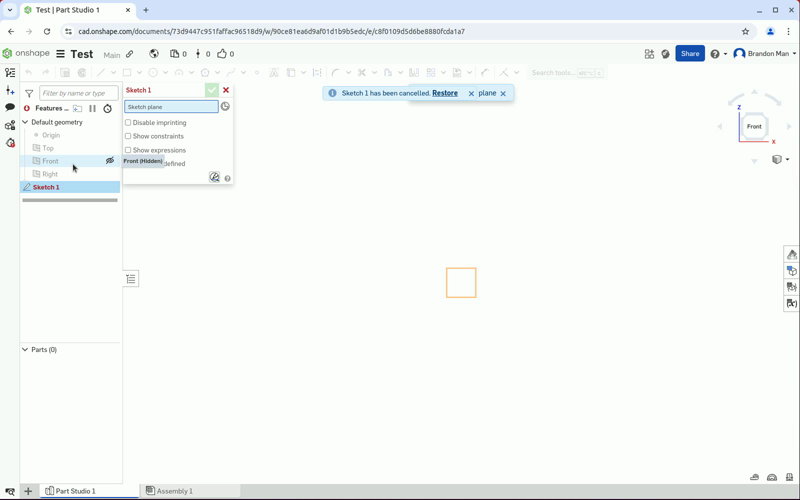
click(73, 163)
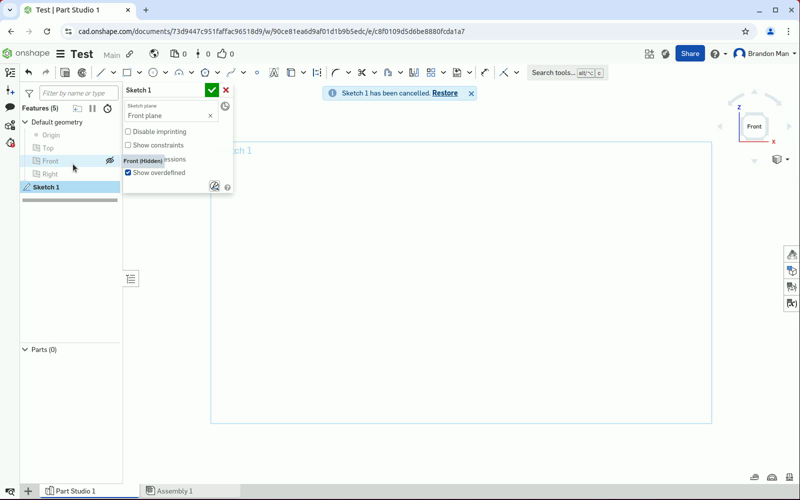
mouse_move(73, 352)
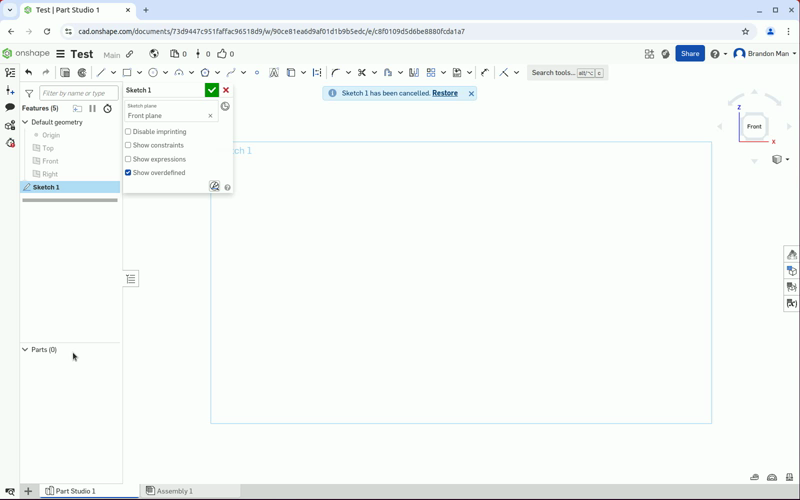
key(y)
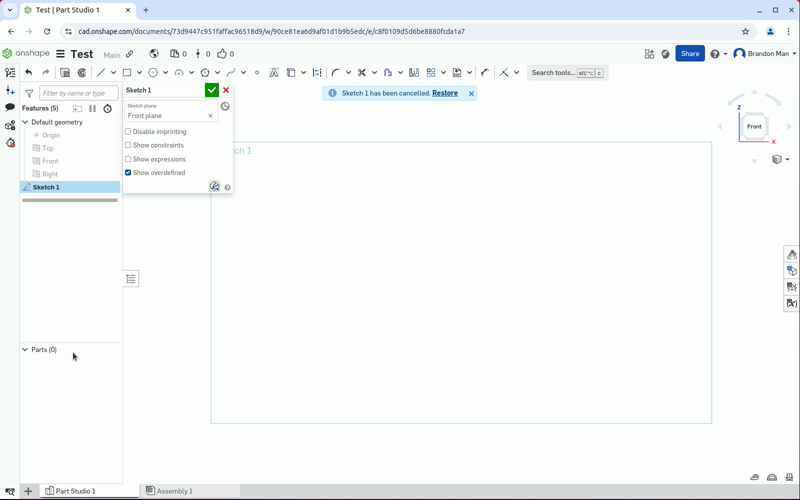
key(l)
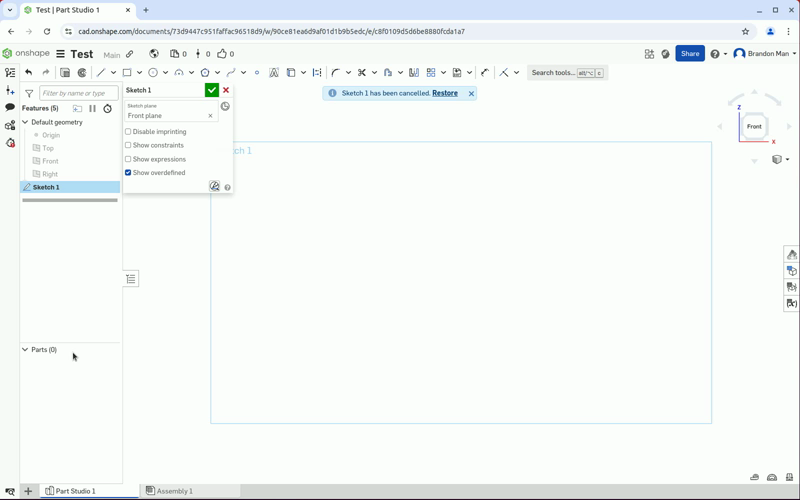
key_down(shift)
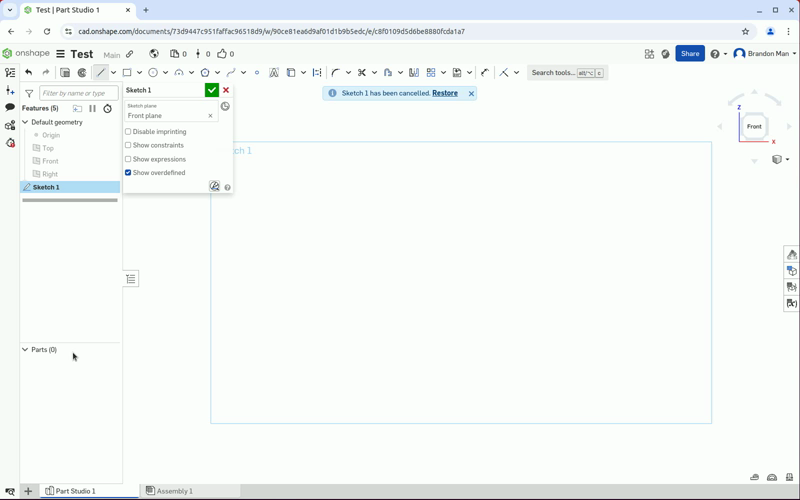
mouse_move(372, 282)
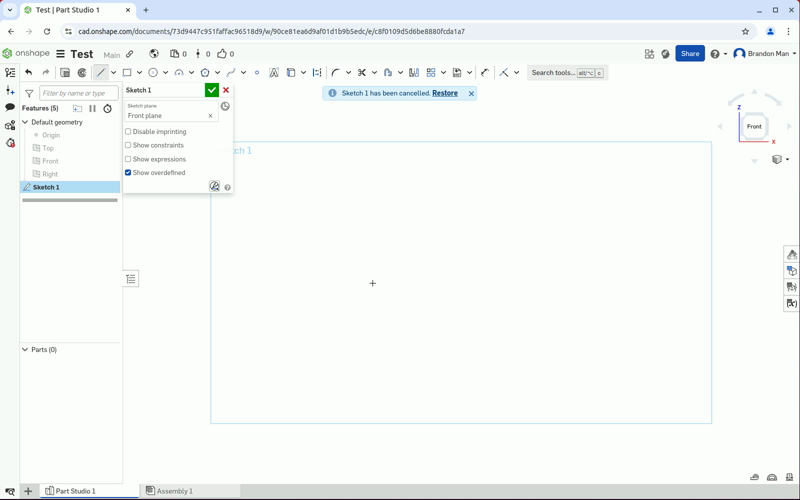
click(372, 282)
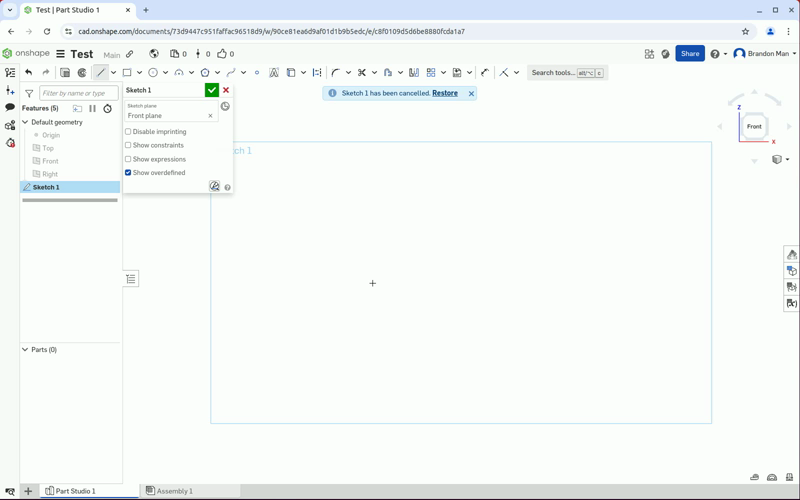
key_up(shift)
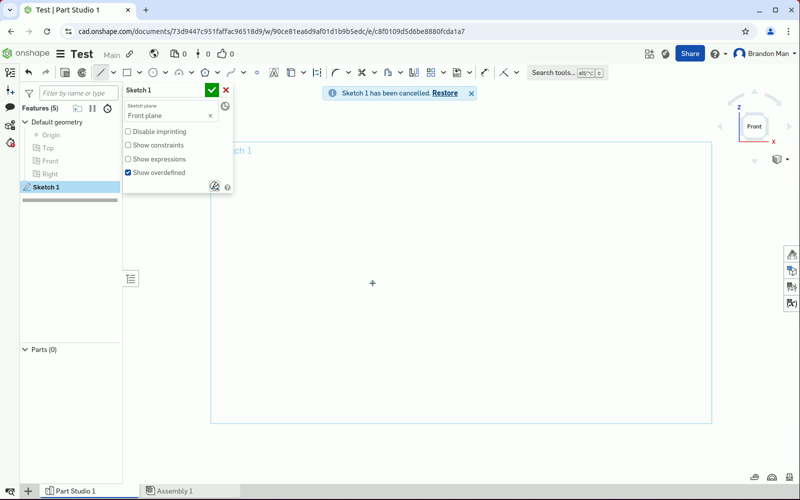
key_down(shift)
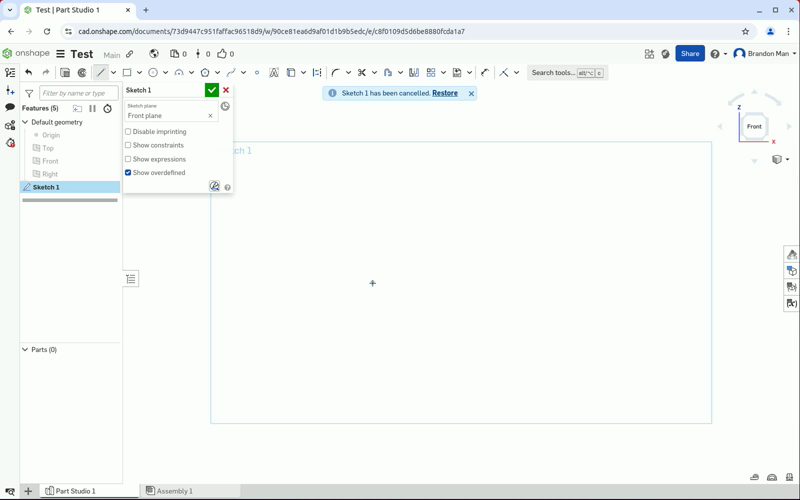
mouse_move(492, 282)
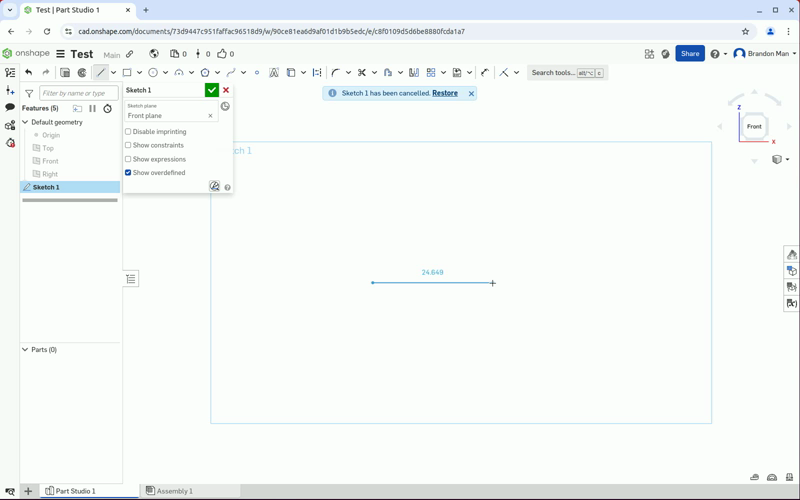
click(492, 282)
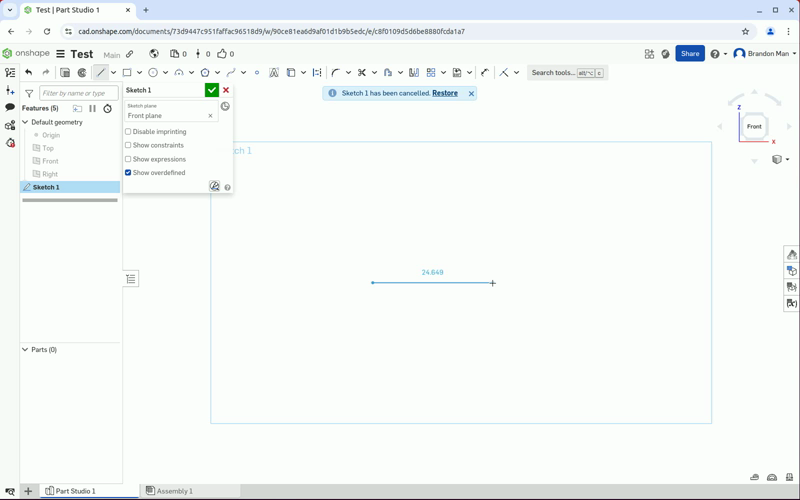
key_up(shift)
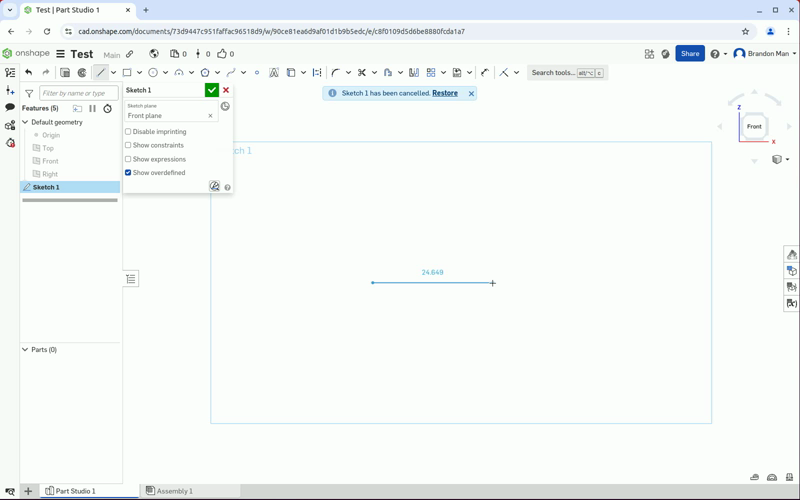
key_down(shift)
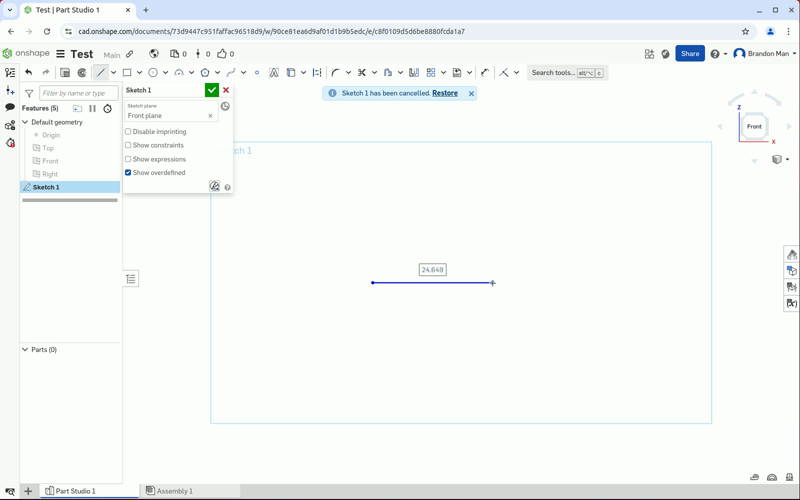
mouse_move(522, 282)
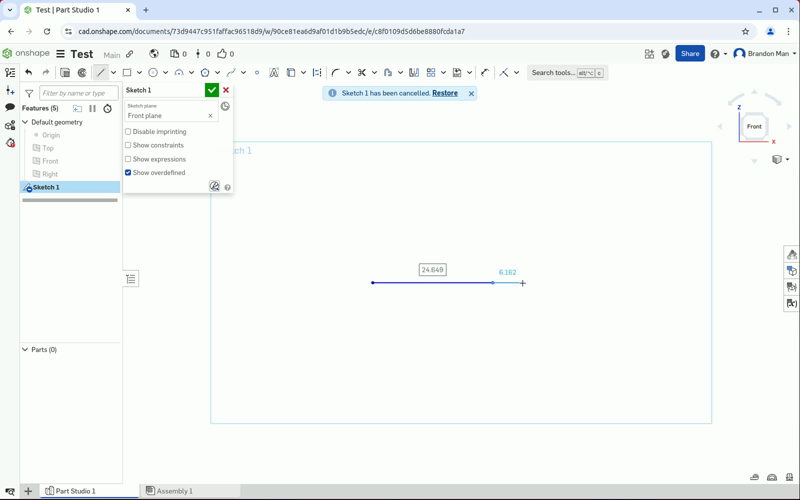
mouse_move(492, 275)
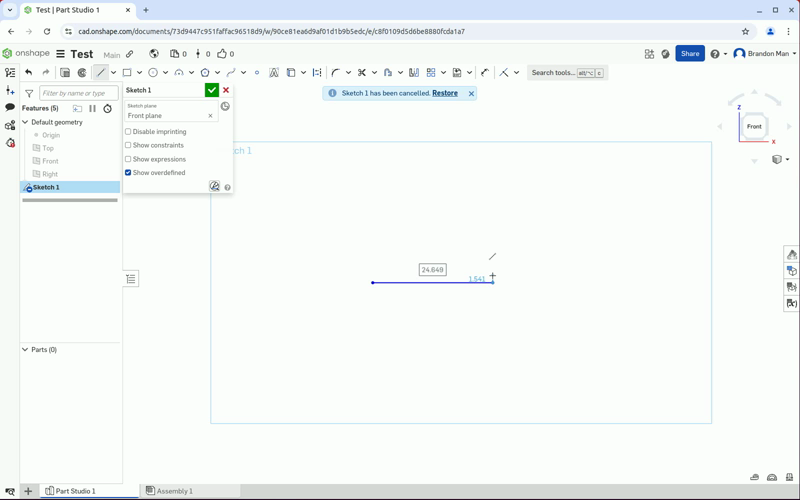
click(492, 275)
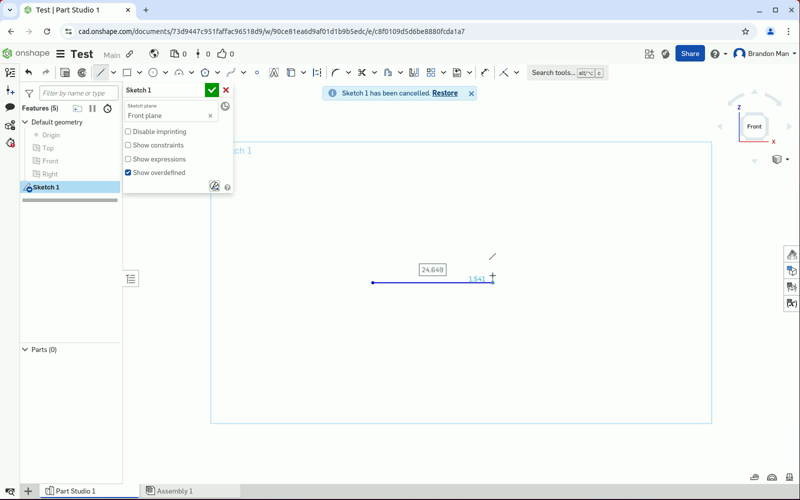
key_up(shift)
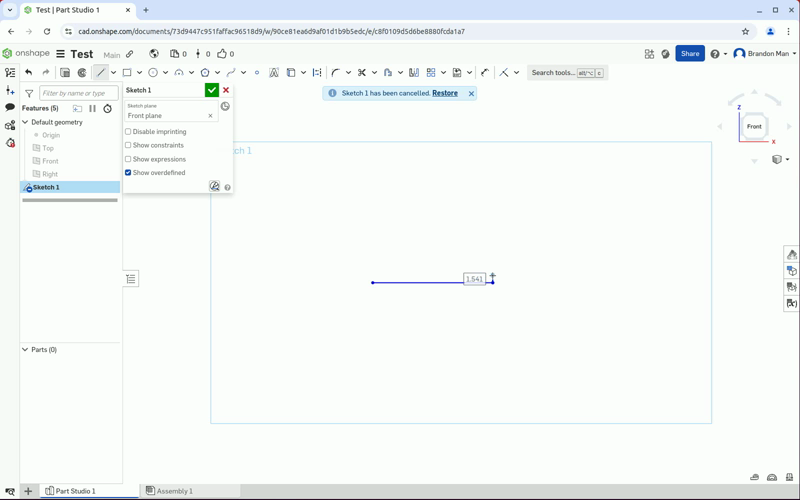
key_down(shift)
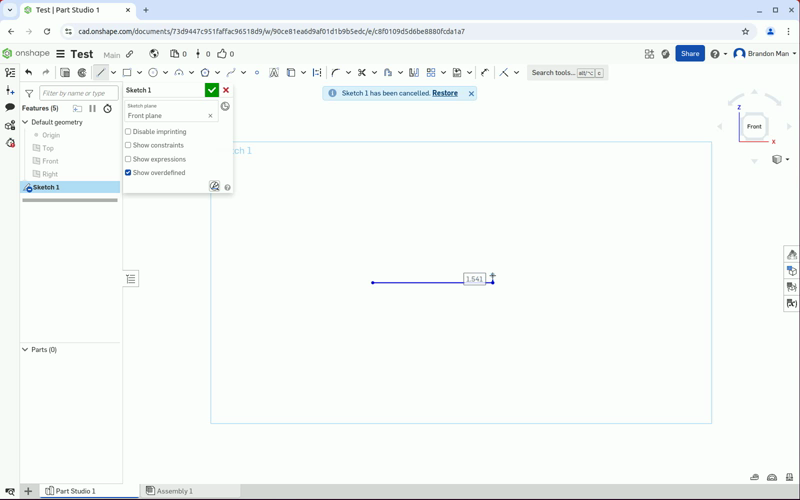
mouse_move(522, 275)
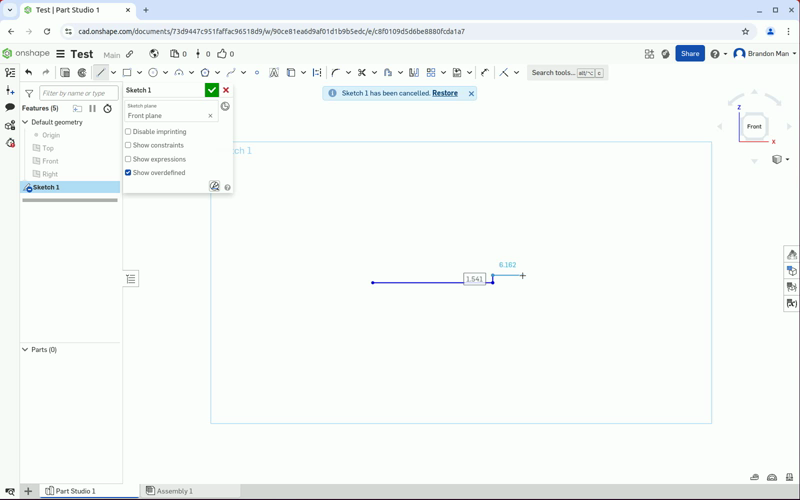
mouse_move(498, 268)
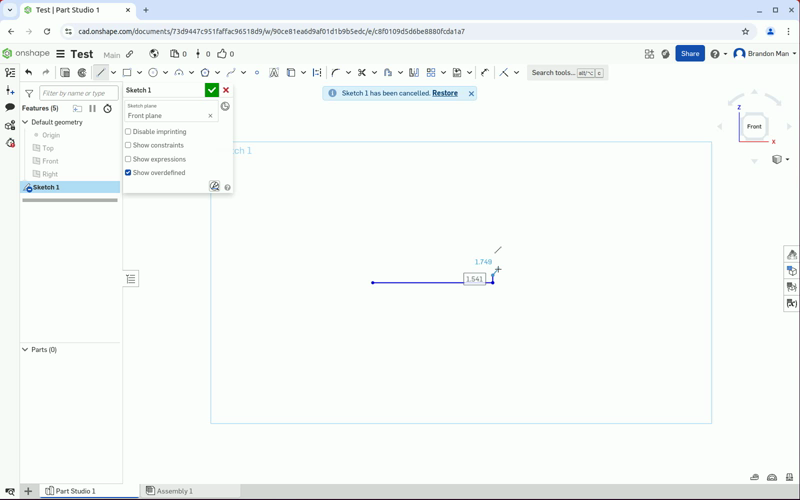
click(498, 268)
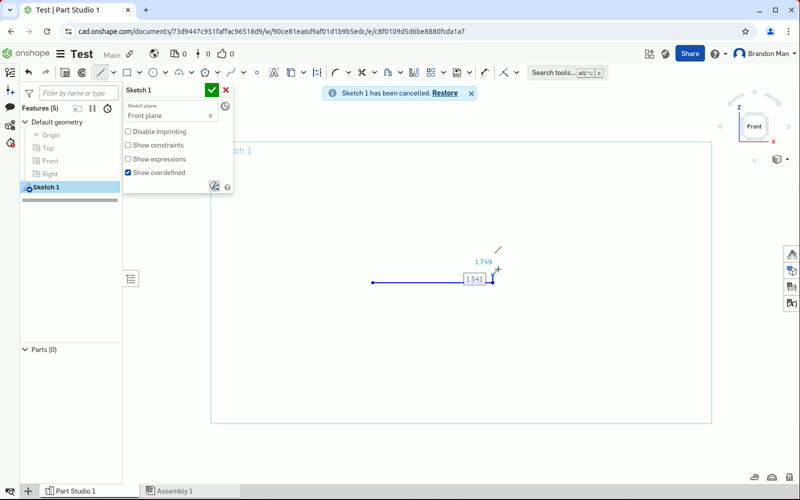
key_up(shift)
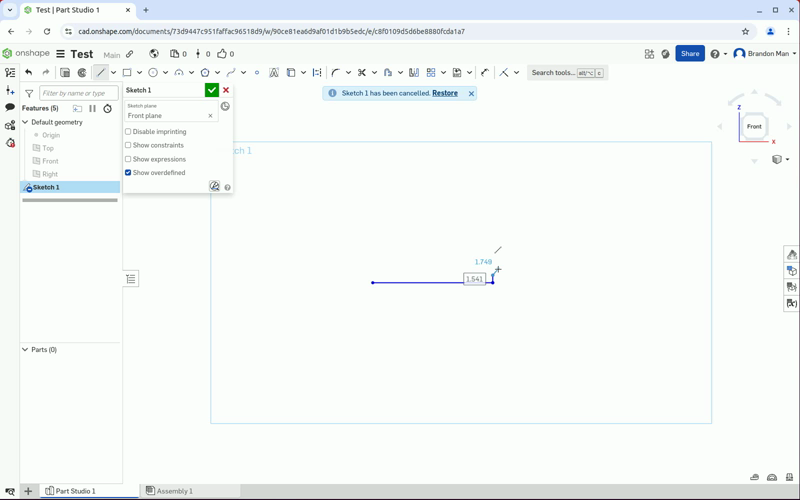
key_down(shift)
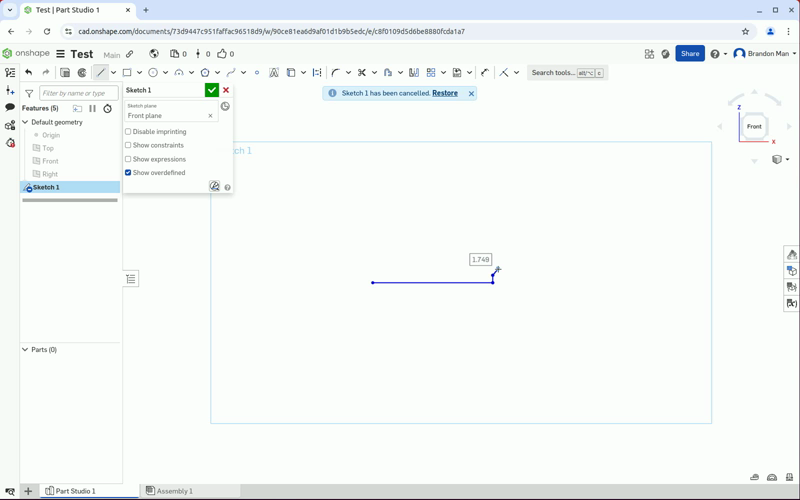
mouse_move(528, 268)
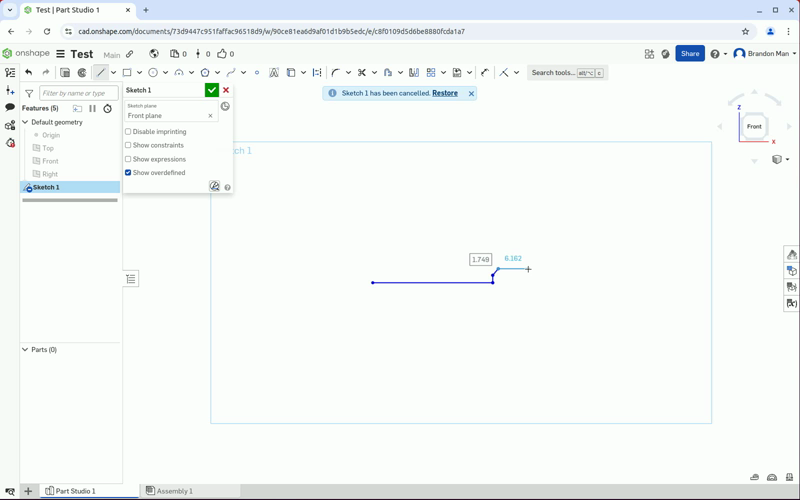
mouse_move(498, 216)
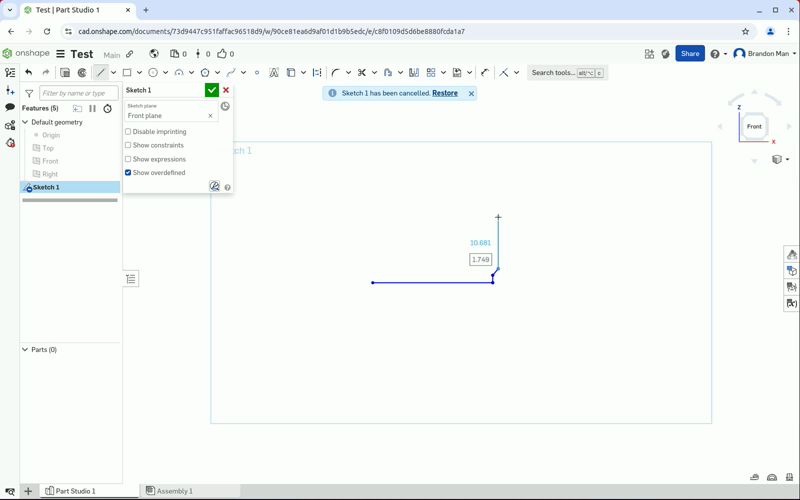
click(498, 216)
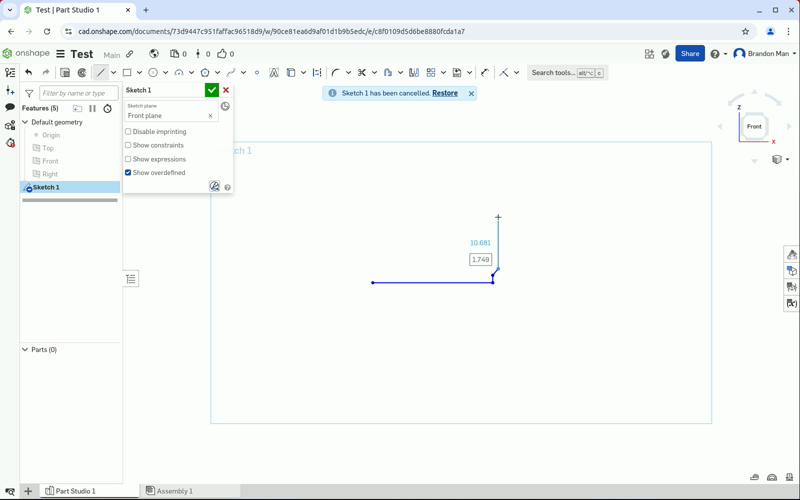
key_up(shift)
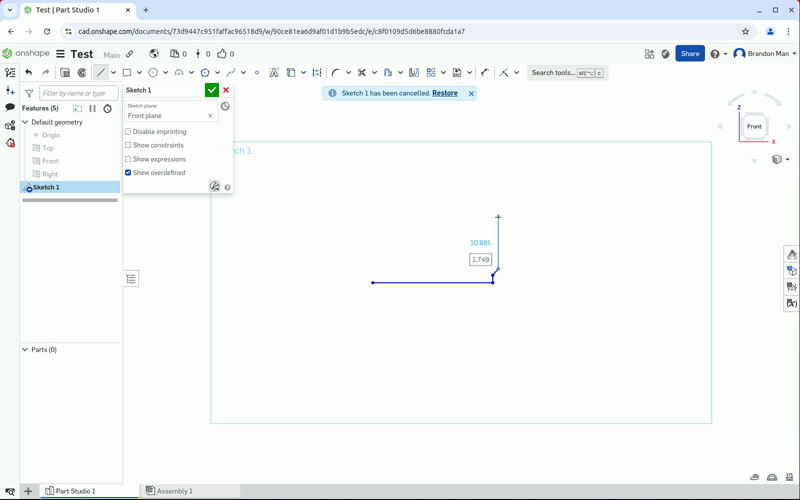
key_down(shift)
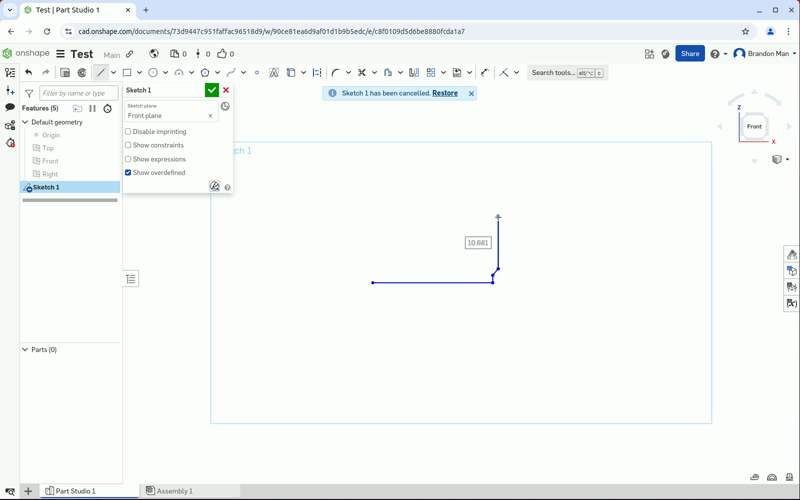
mouse_move(528, 216)
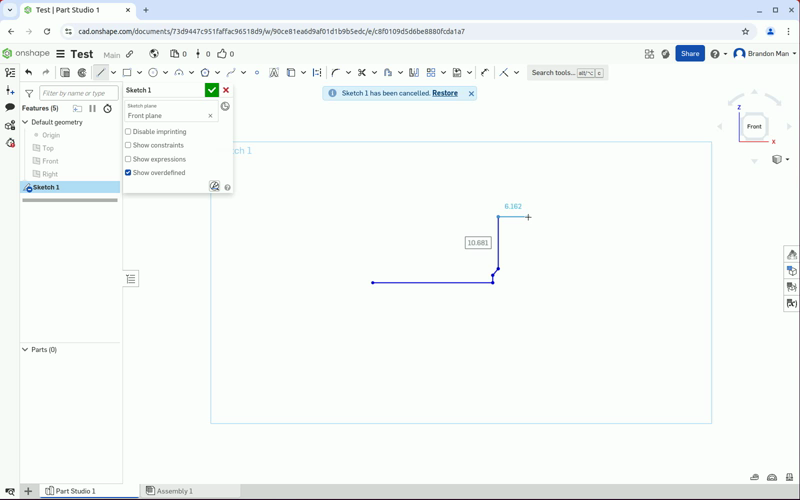
mouse_move(492, 211)
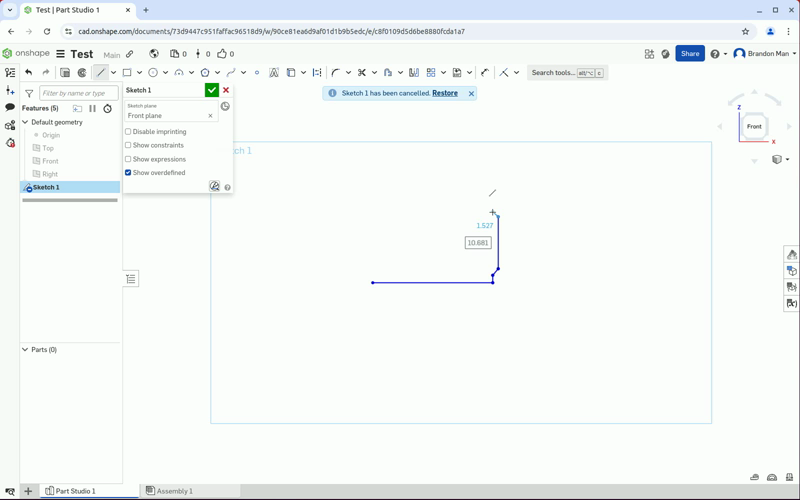
scroll(6)
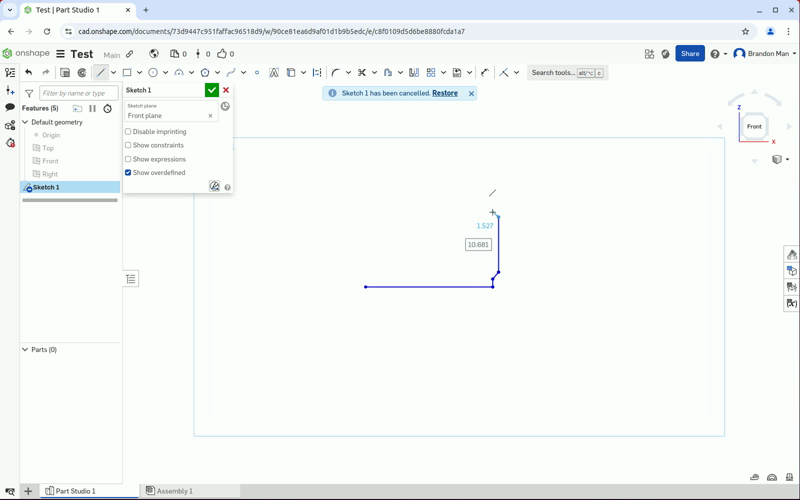
scroll(6)
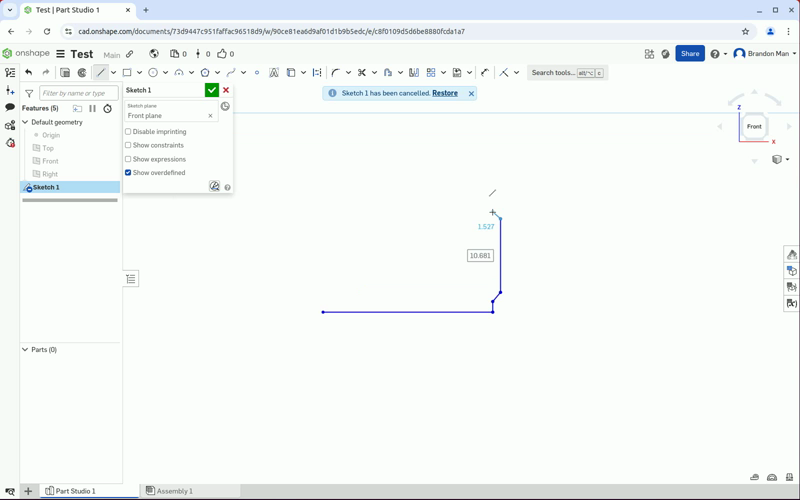
scroll(6)
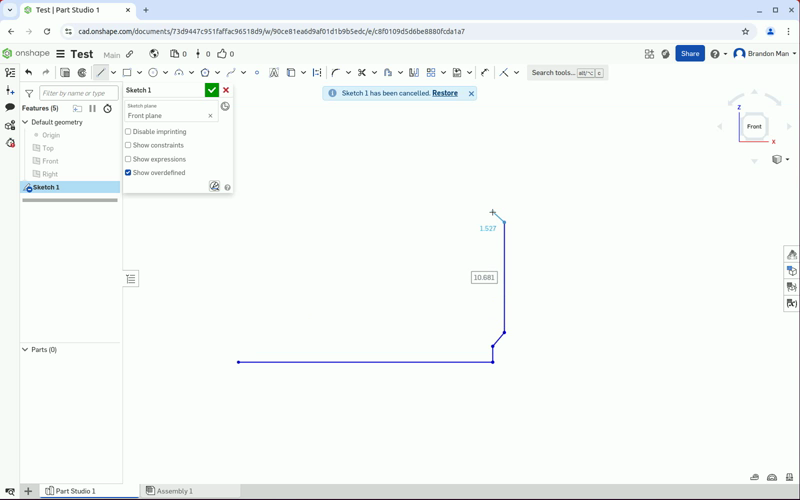
scroll(6)
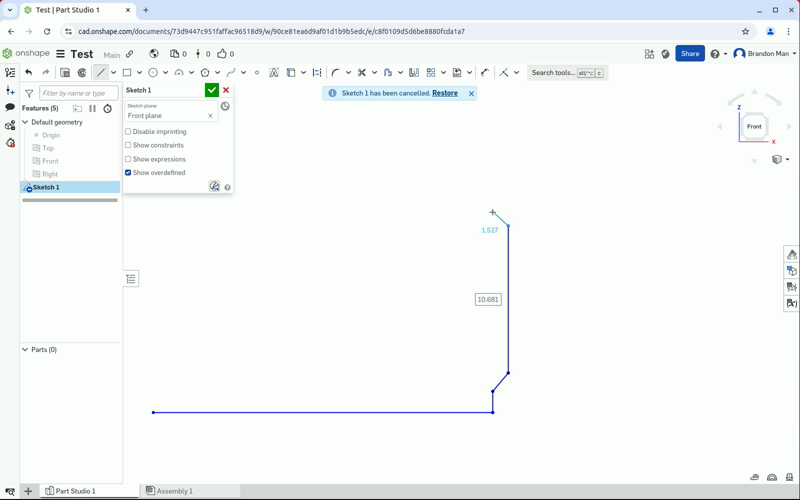
scroll(6)
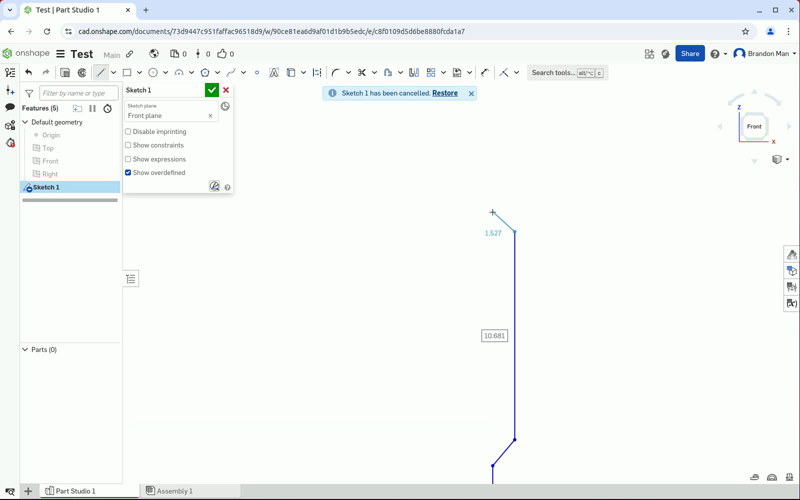
scroll(6)
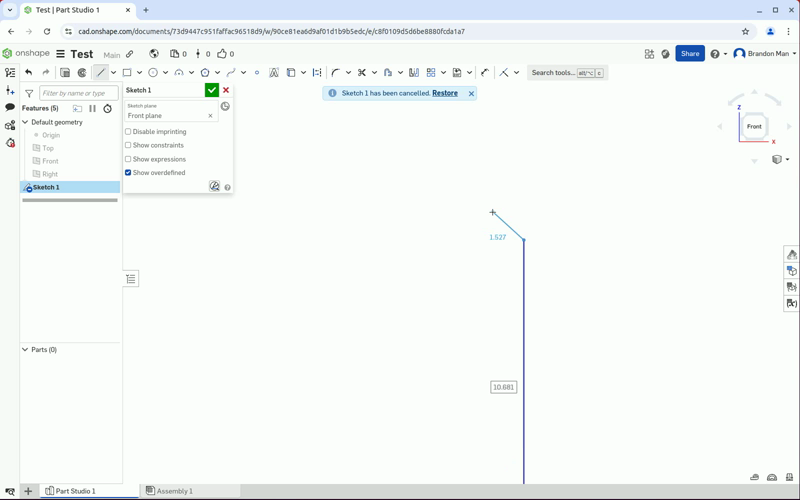
scroll(6)
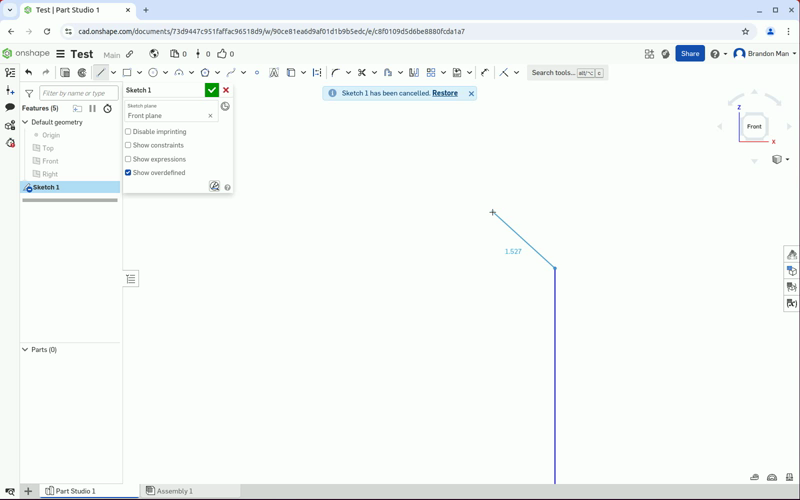
click(492, 211)
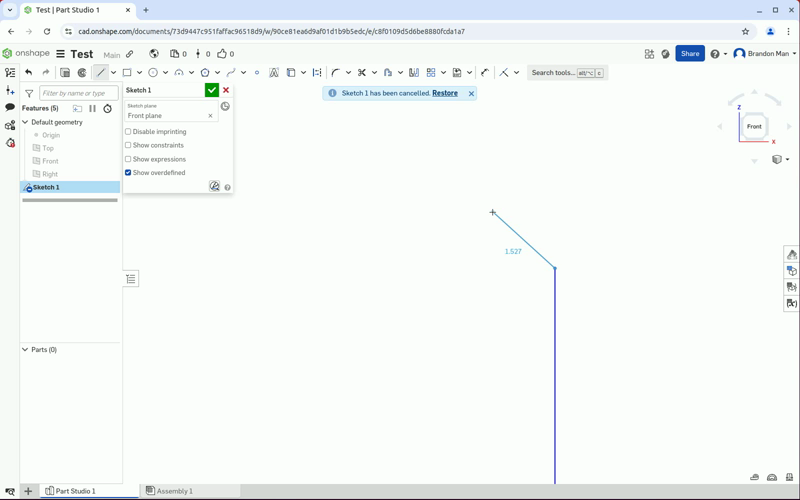
scroll(-6)
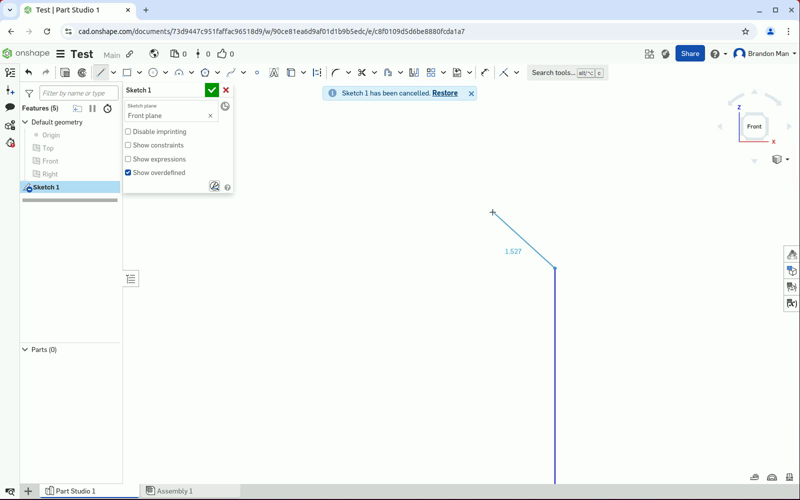
scroll(-6)
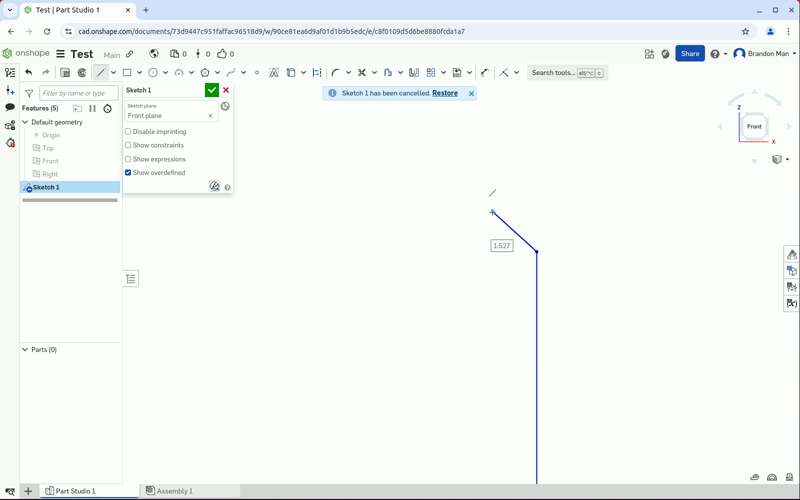
scroll(-6)
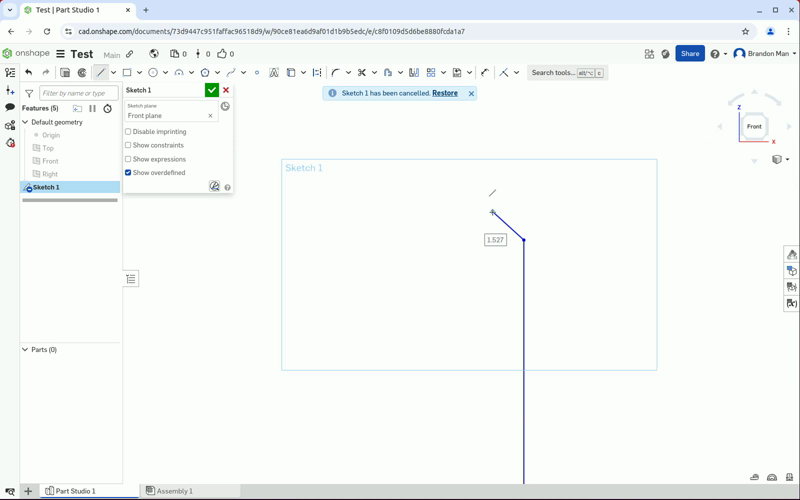
scroll(-6)
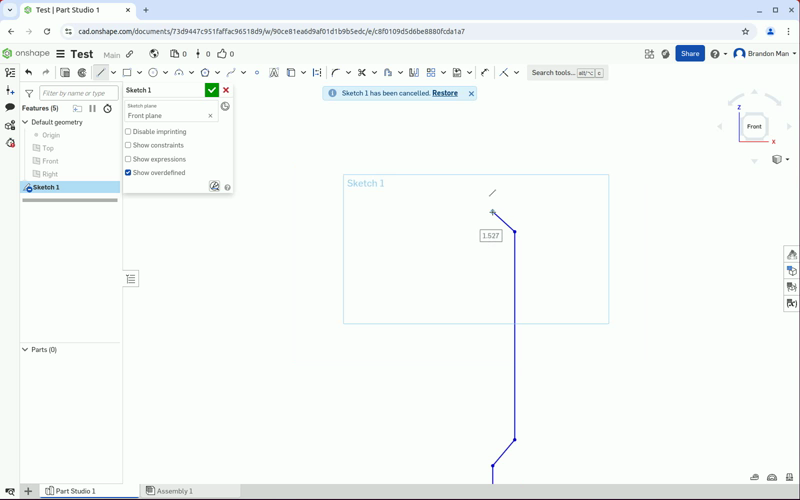
scroll(-6)
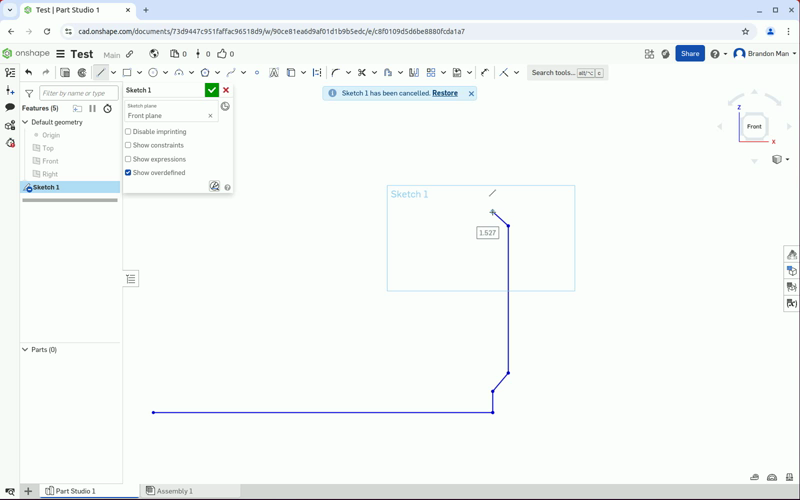
scroll(-6)
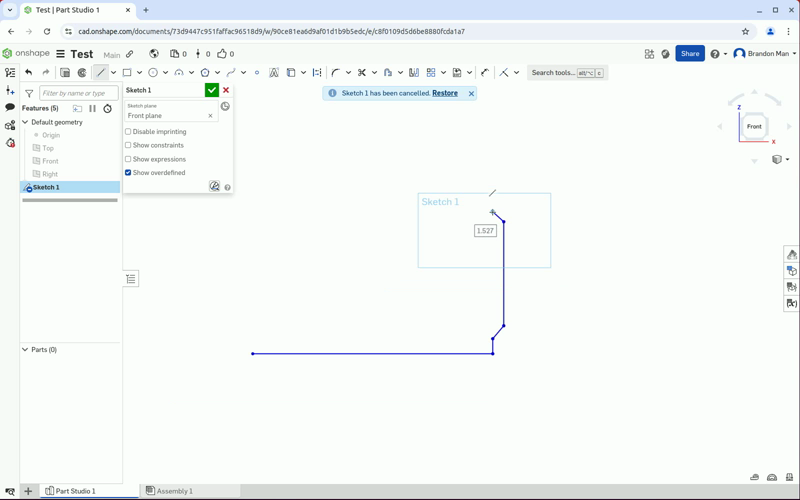
scroll(-6)
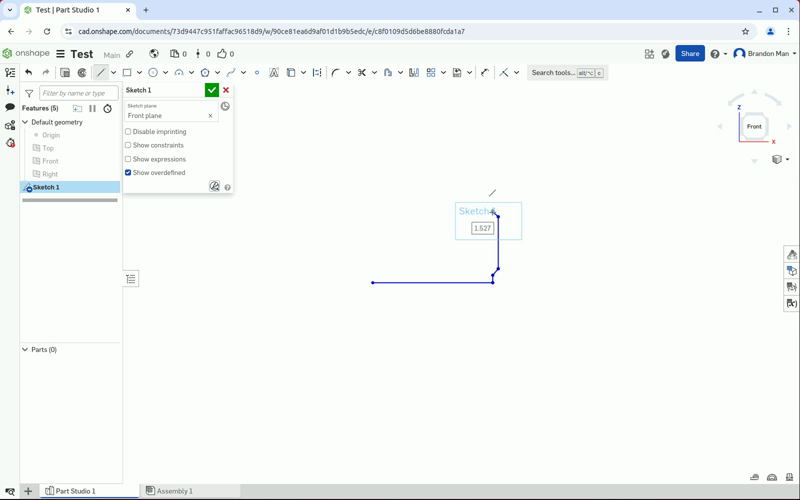
key_up(shift)
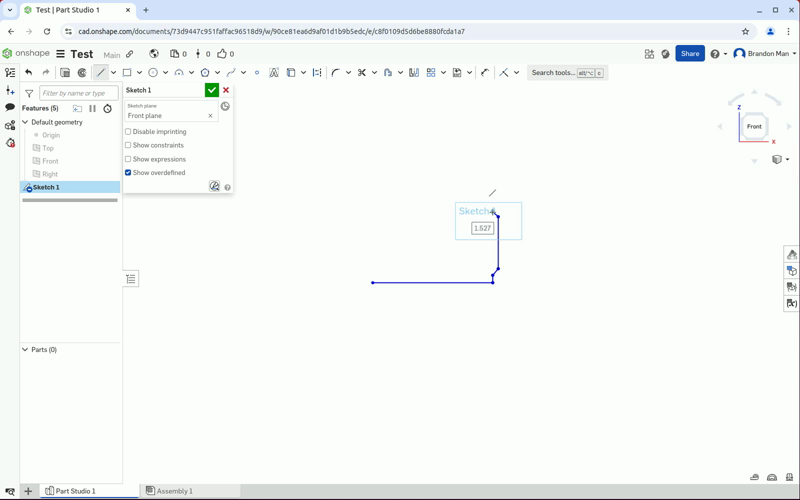
key_down(shift)
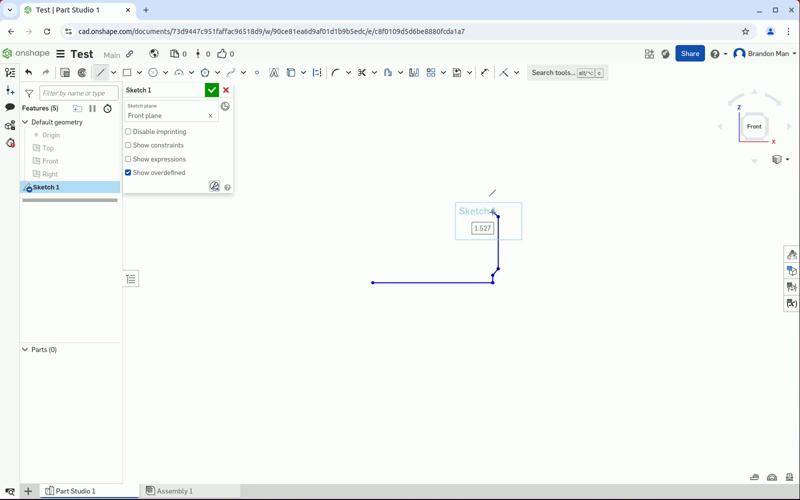
mouse_move(522, 211)
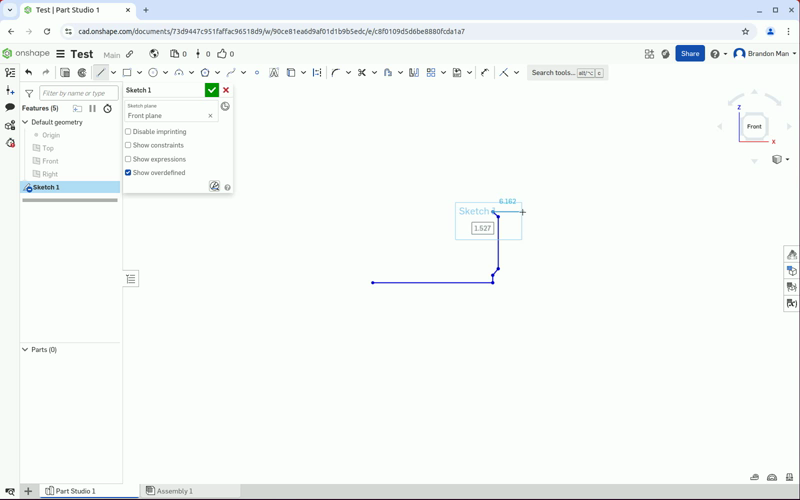
mouse_move(492, 181)
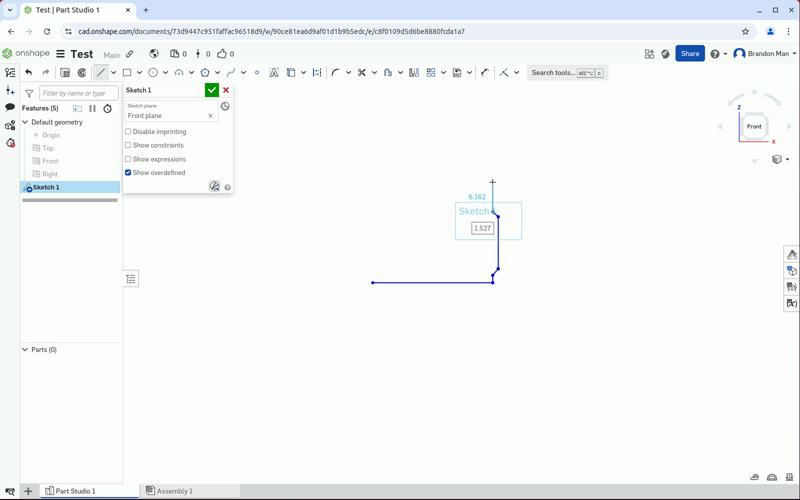
click(492, 181)
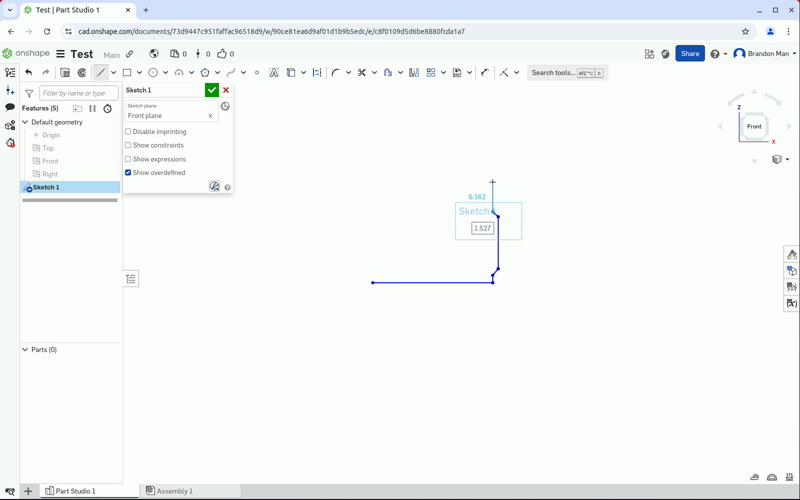
key_up(shift)
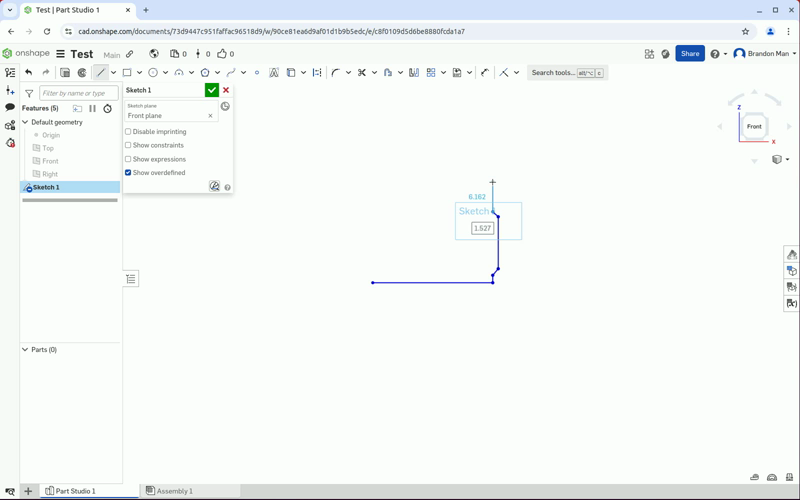
key_down(shift)
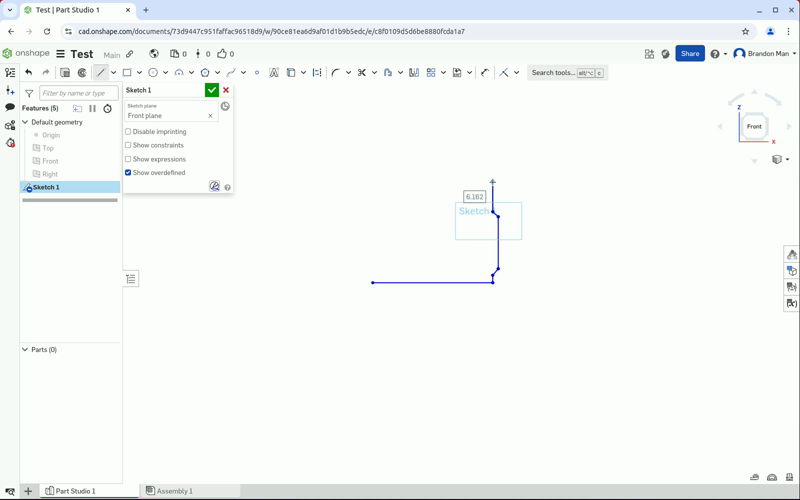
mouse_move(372, 181)
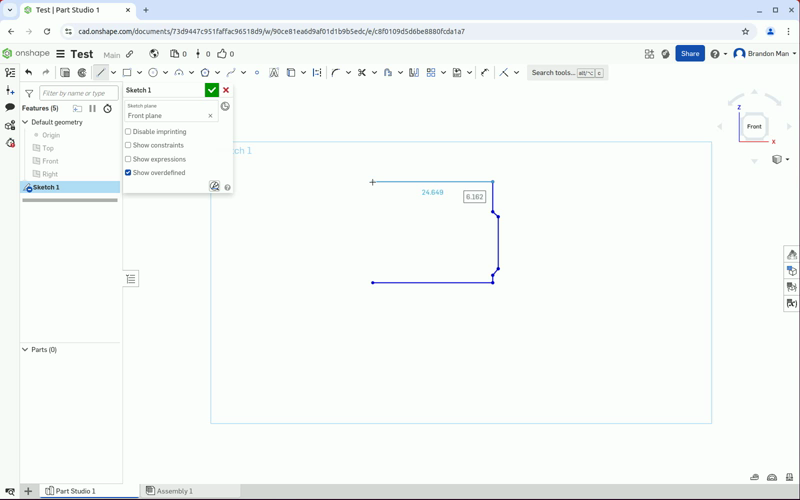
click(372, 181)
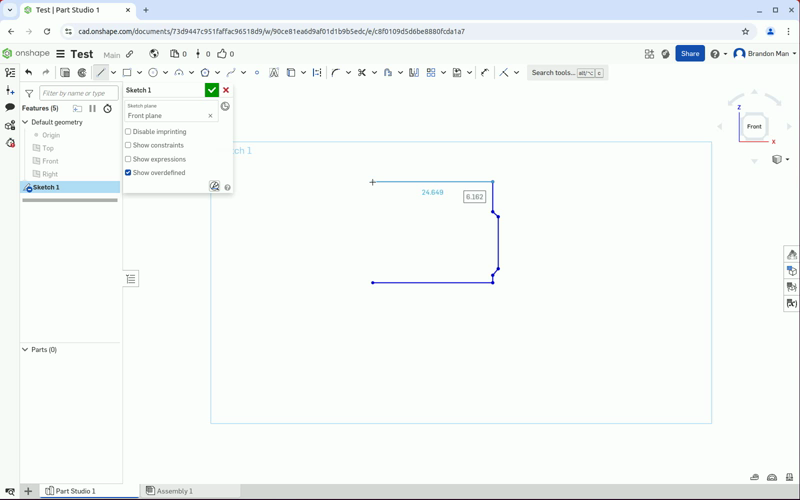
key_up(shift)
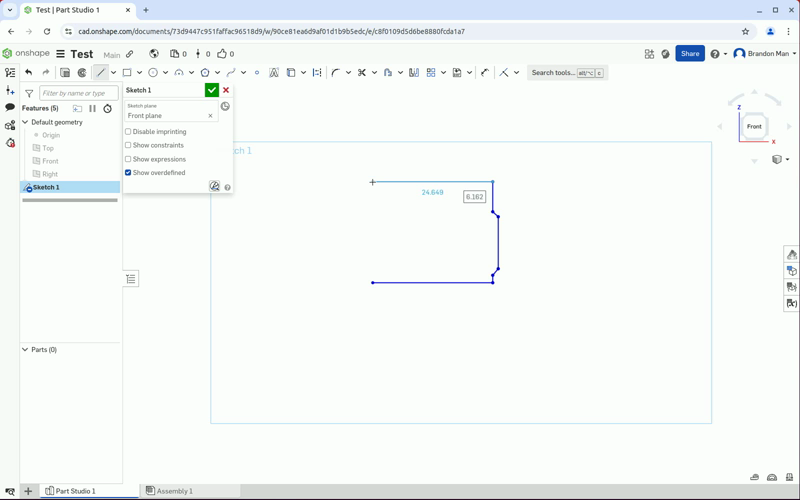
key_down(shift)
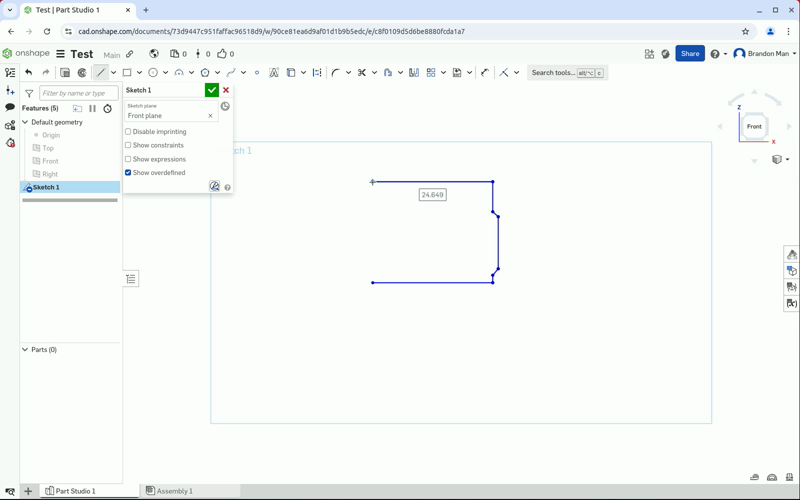
mouse_move(372, 282)
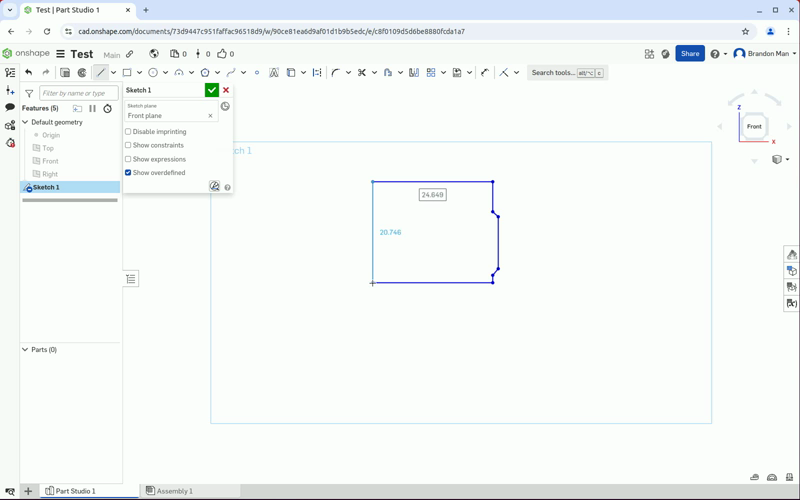
key_up(shift)
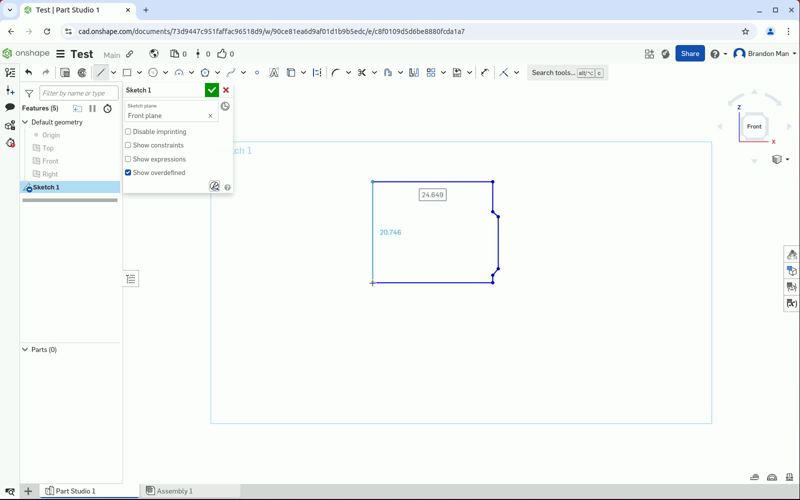
click(372, 282)
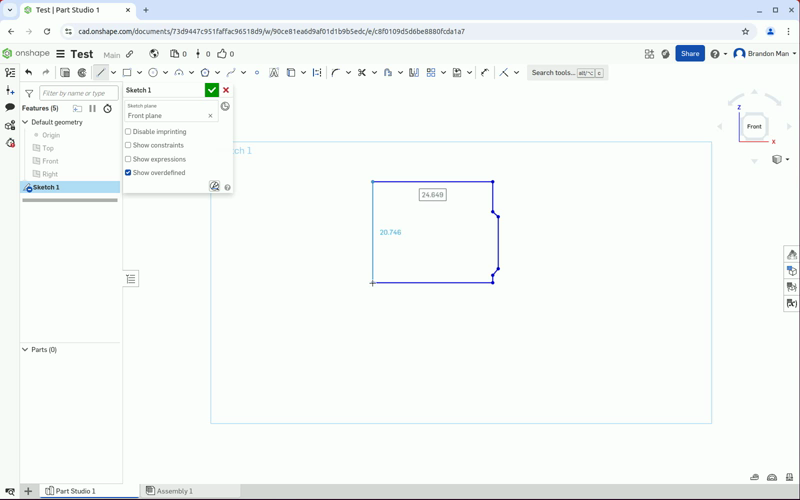
key(esc)
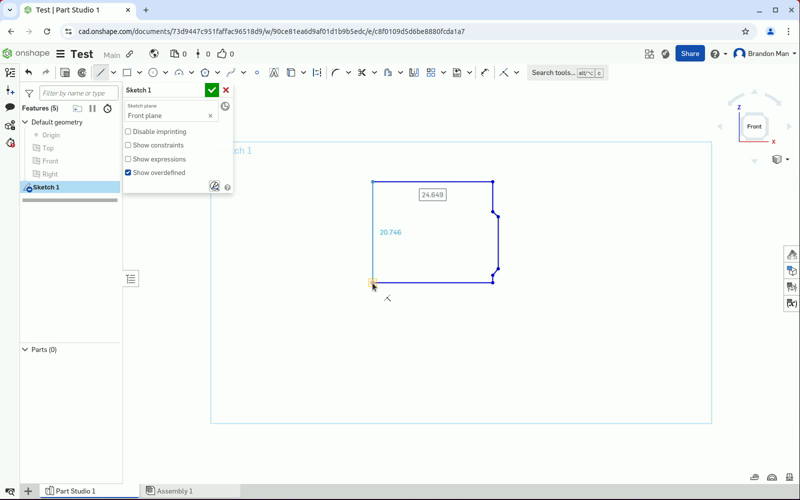
mouse_move(476, 201)
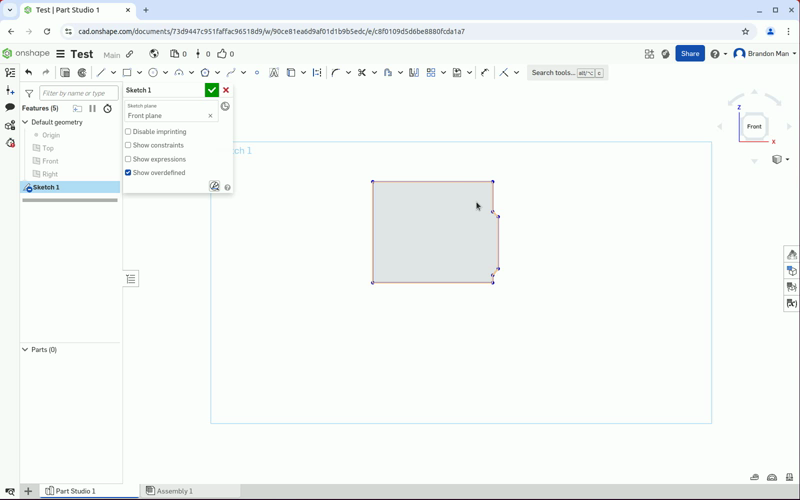
click(476, 201)
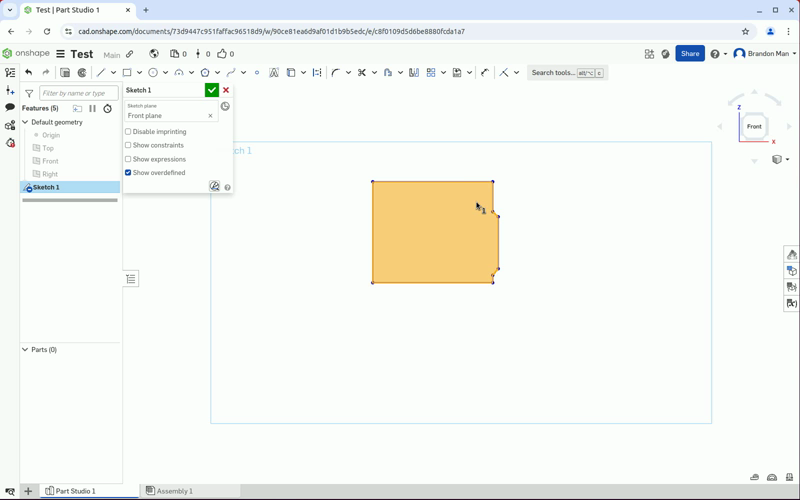
mouse_move(73, 352)
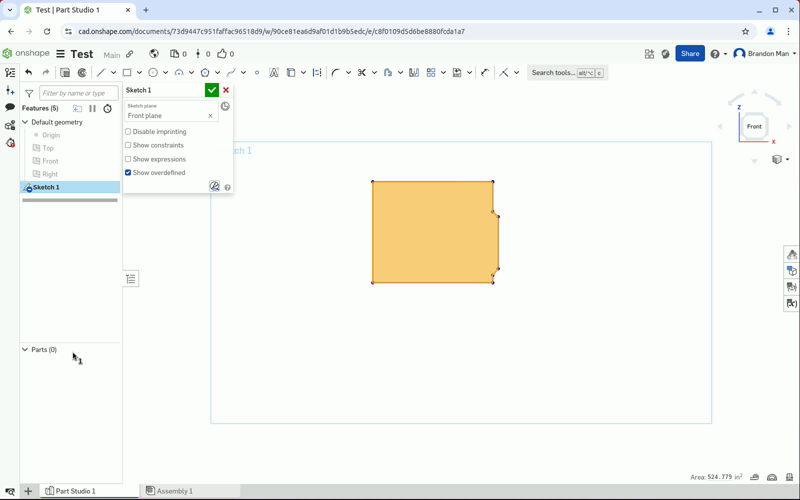
key(shift+y)
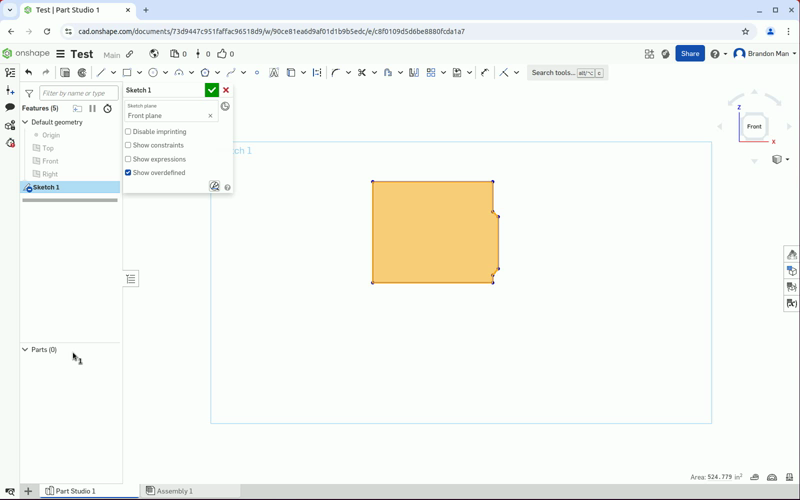
key(shift+e)
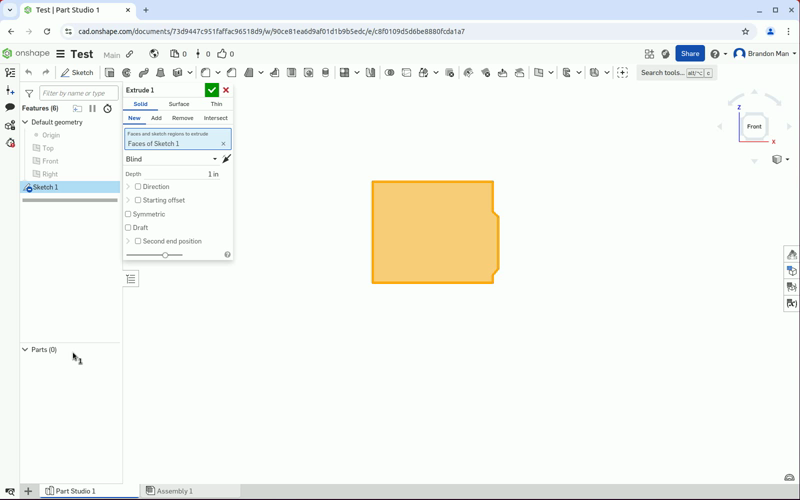
mouse_move(143, 106)
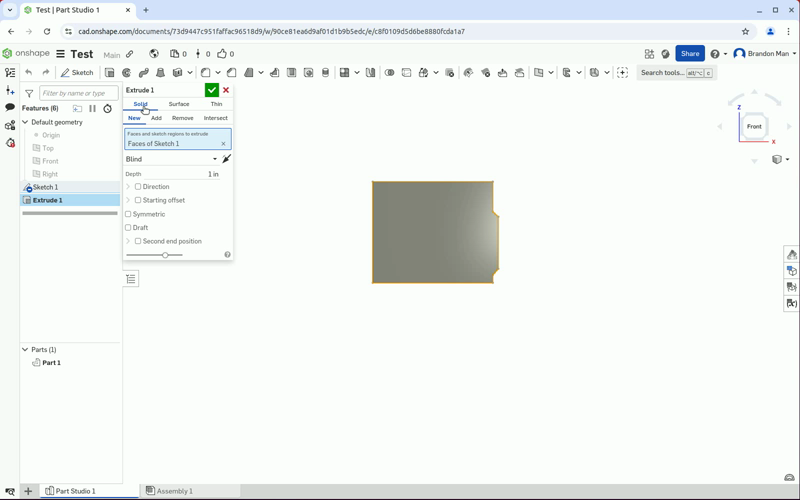
click(143, 106)
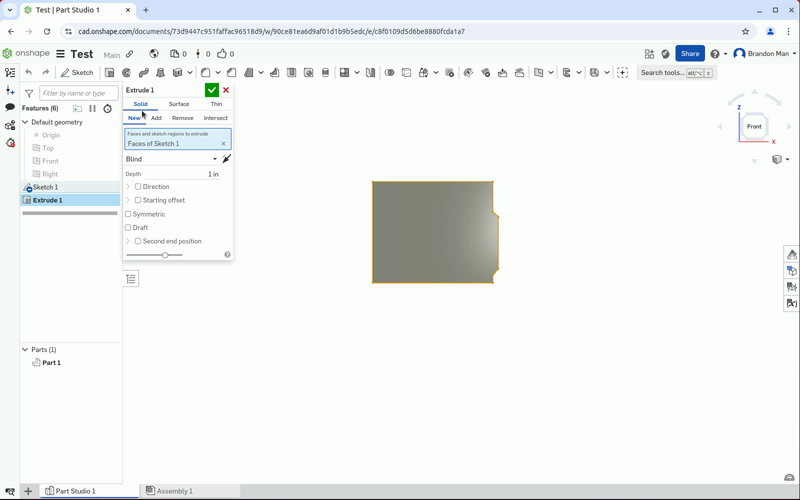
mouse_move(137, 120)
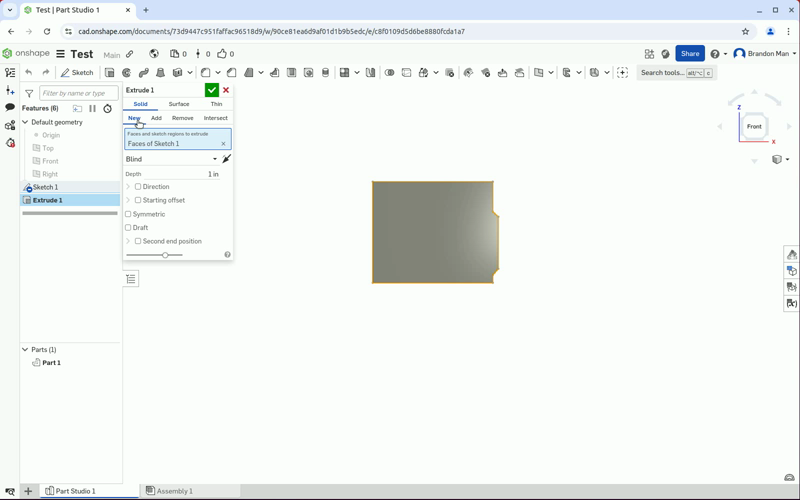
click(137, 120)
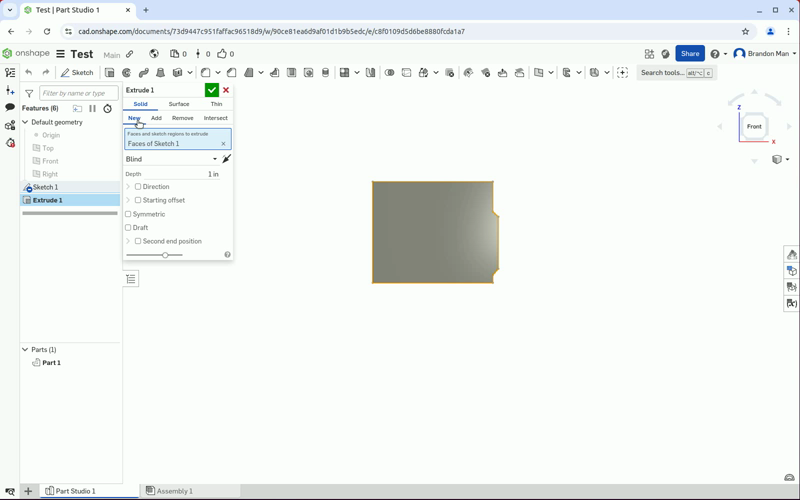
key(tab, 4)
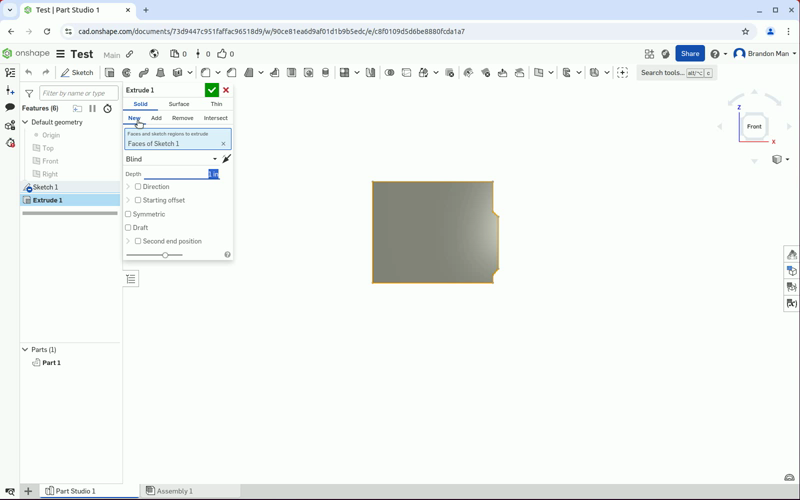
text(1.685)
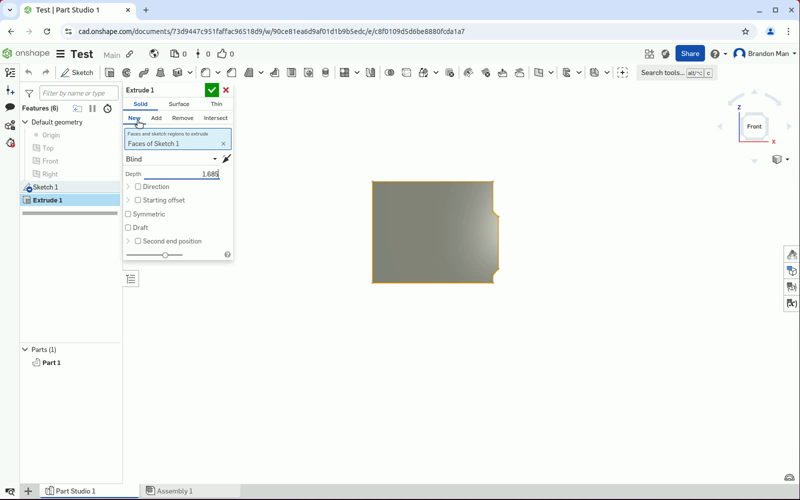
key(enter)
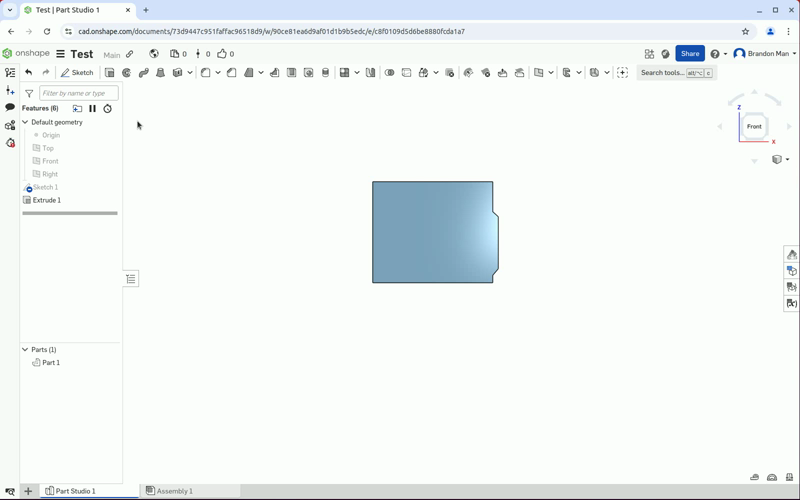
key(shift+h)
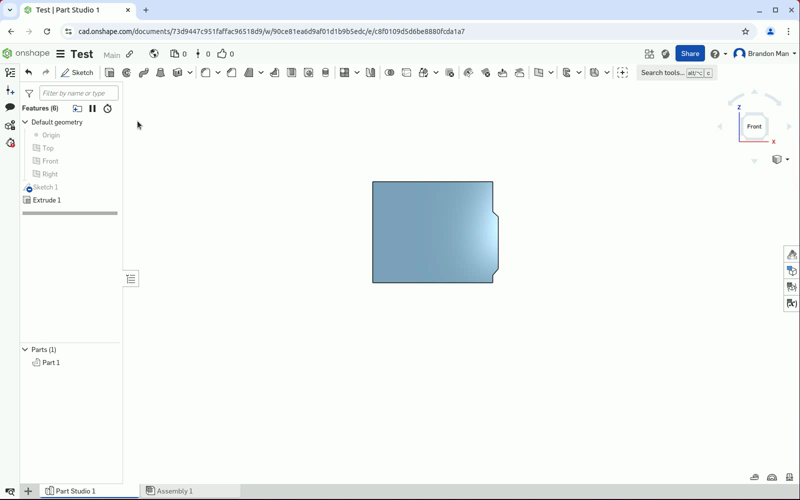
key(shift+h)
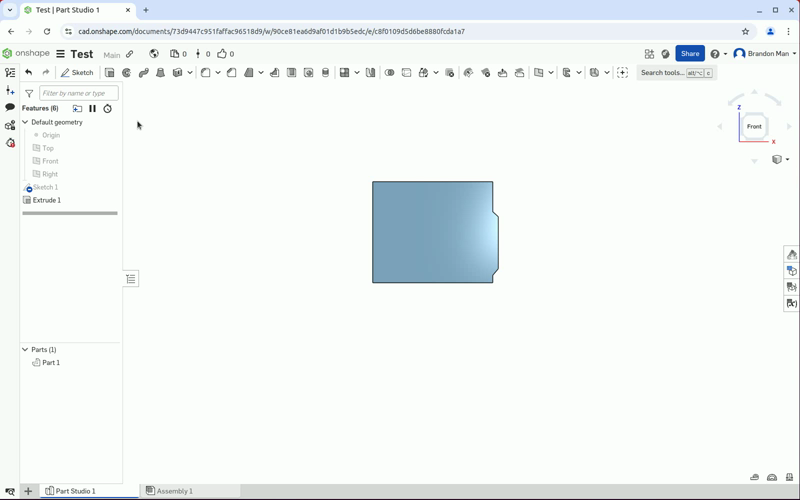
mouse_move(73, 189)
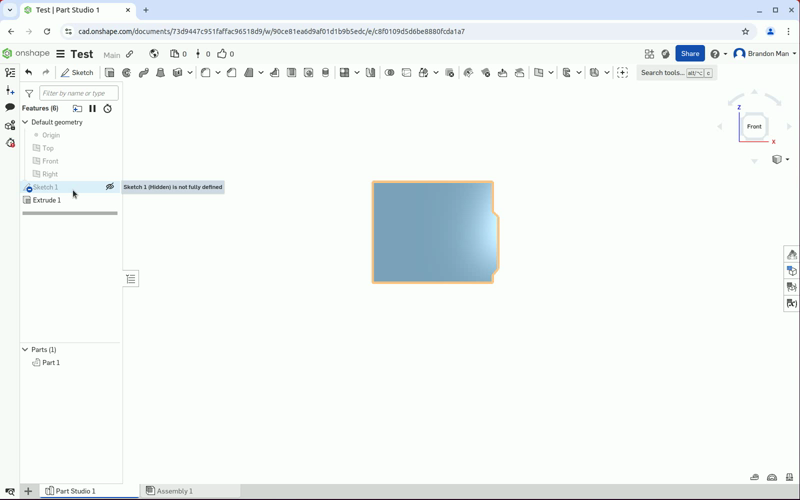
click(73, 189)
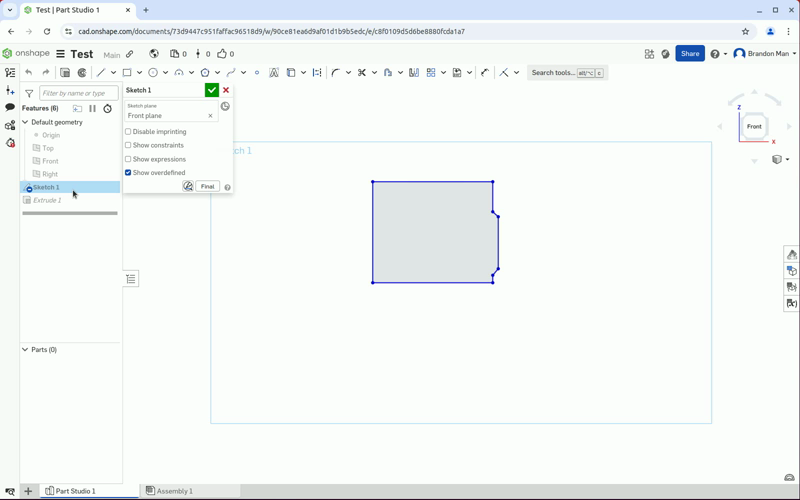
mouse_move(229, 92)
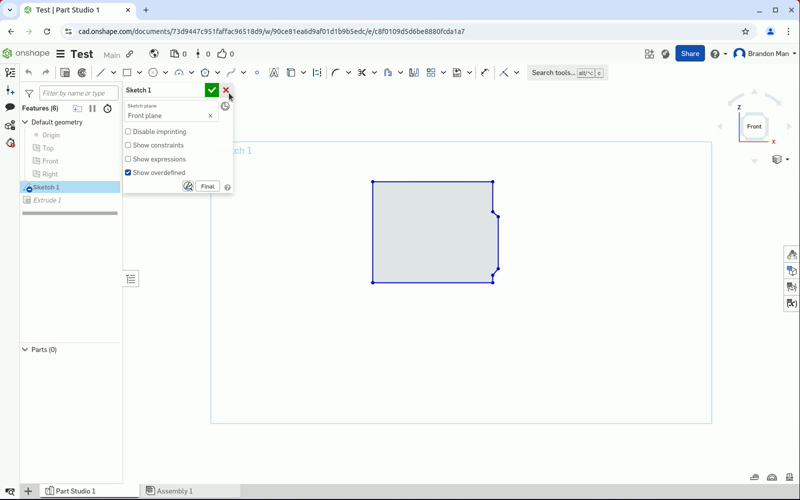
click(229, 92)
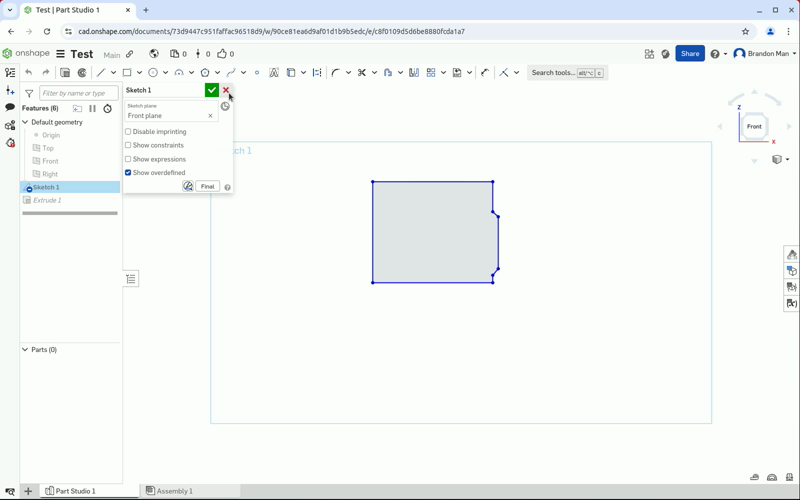
key(shift+s)
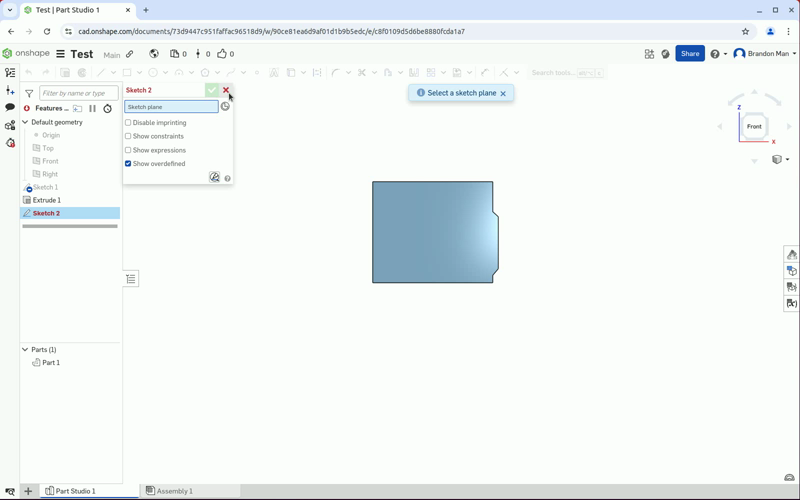
mouse_move(73, 163)
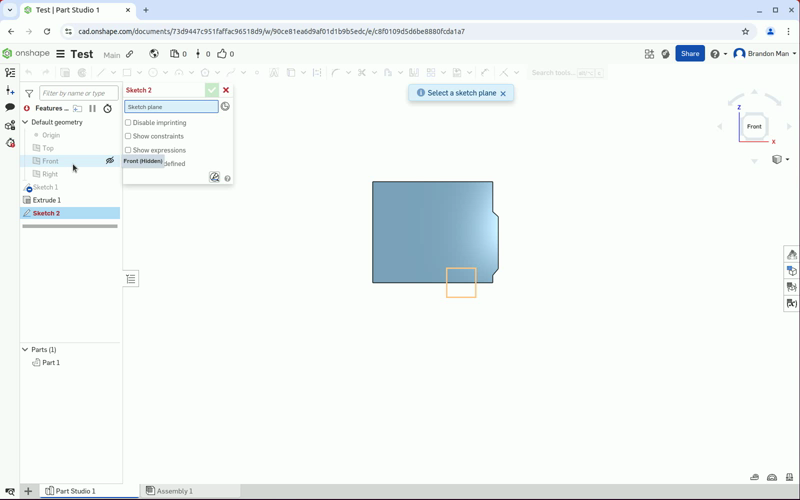
click(73, 163)
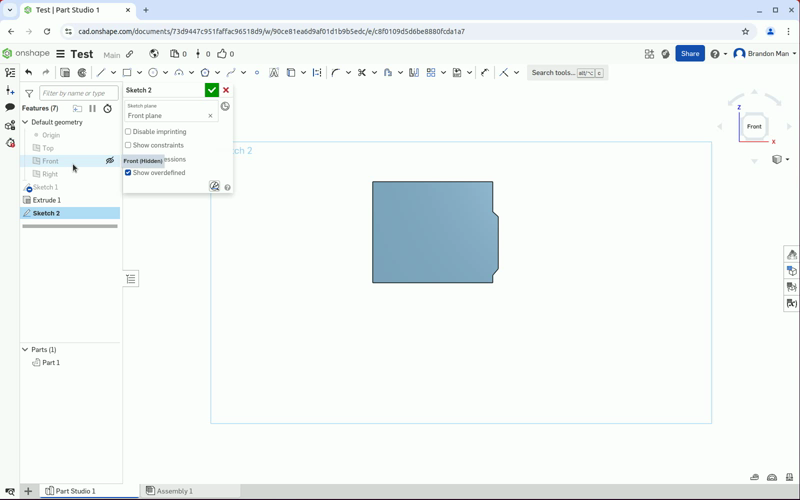
mouse_move(73, 352)
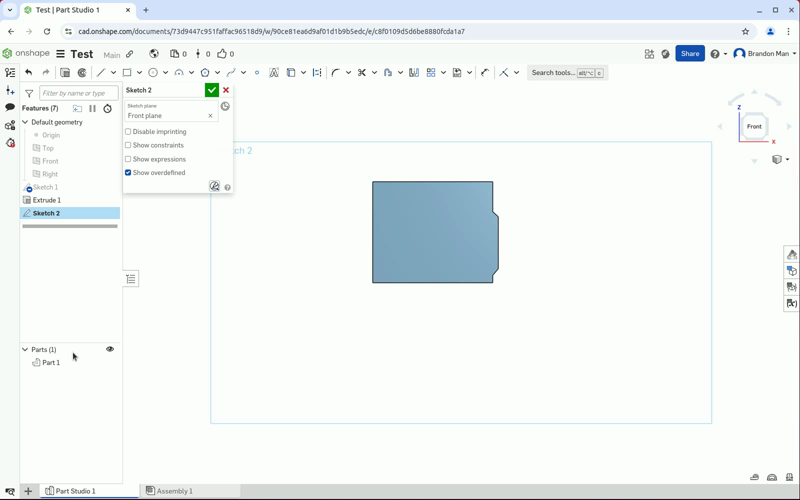
key(y)
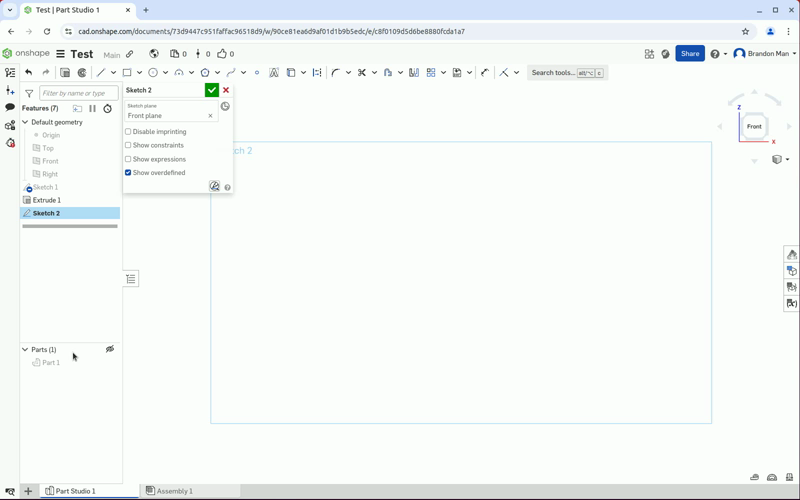
key(l)
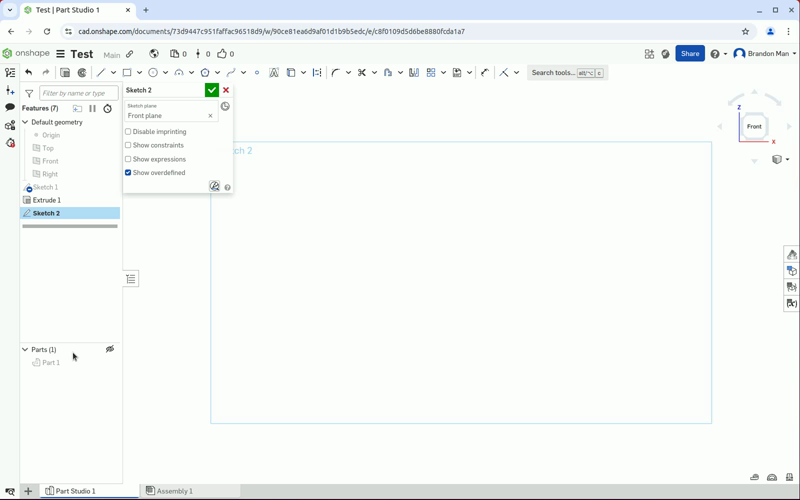
key_down(shift)
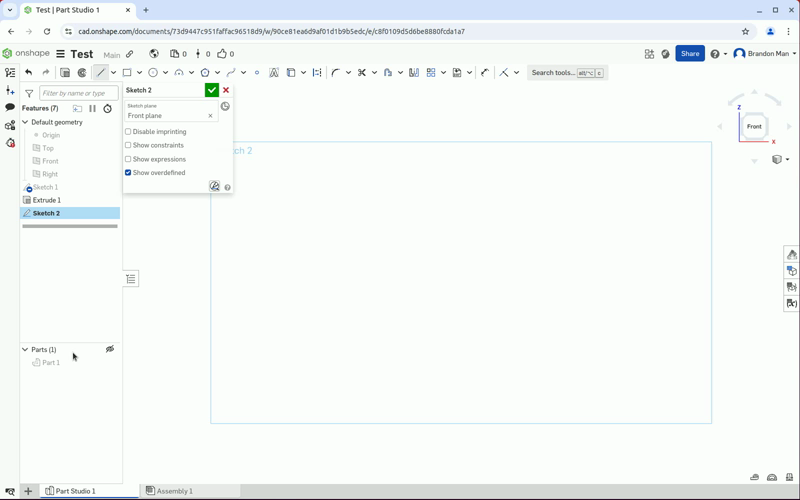
mouse_move(452, 382)
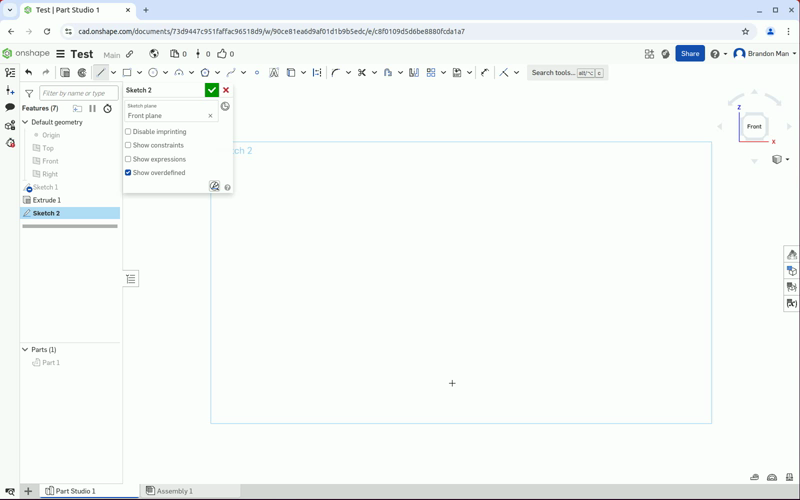
click(452, 382)
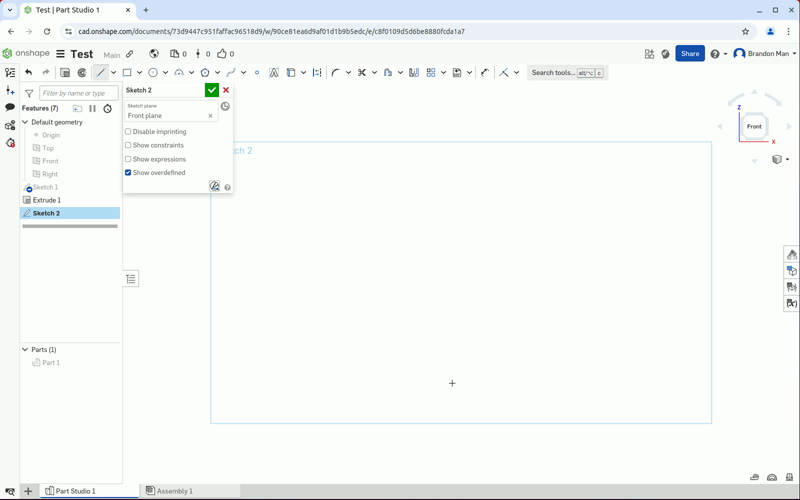
key_up(shift)
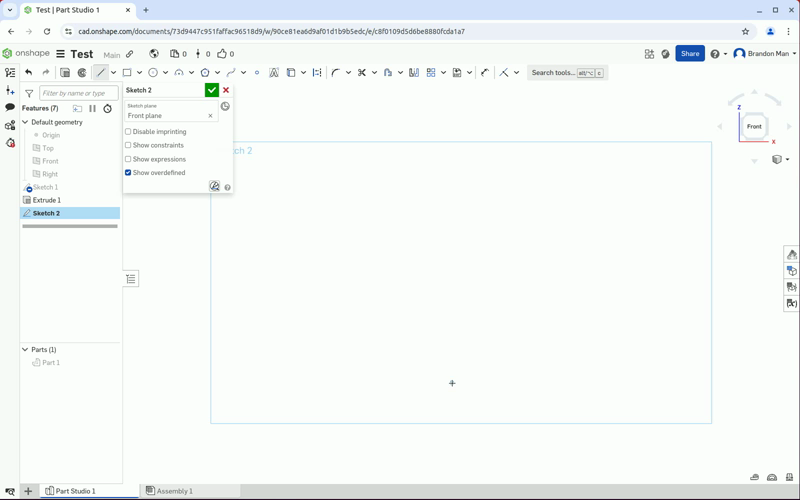
key_down(shift)
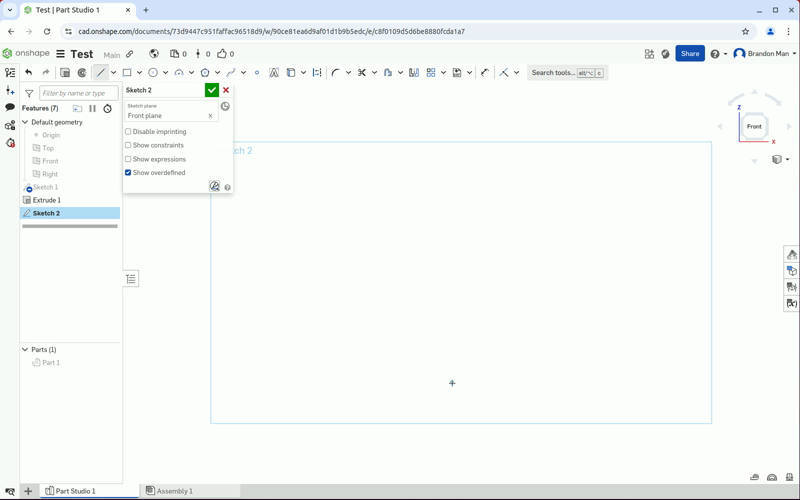
mouse_move(482, 382)
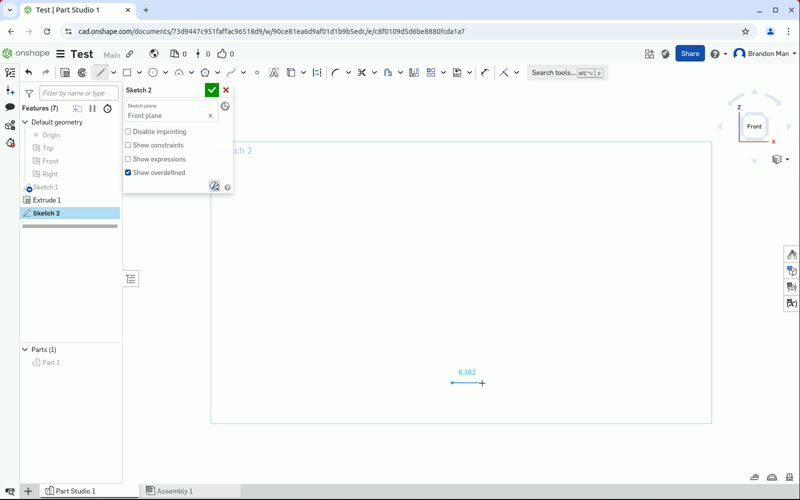
mouse_move(501, 382)
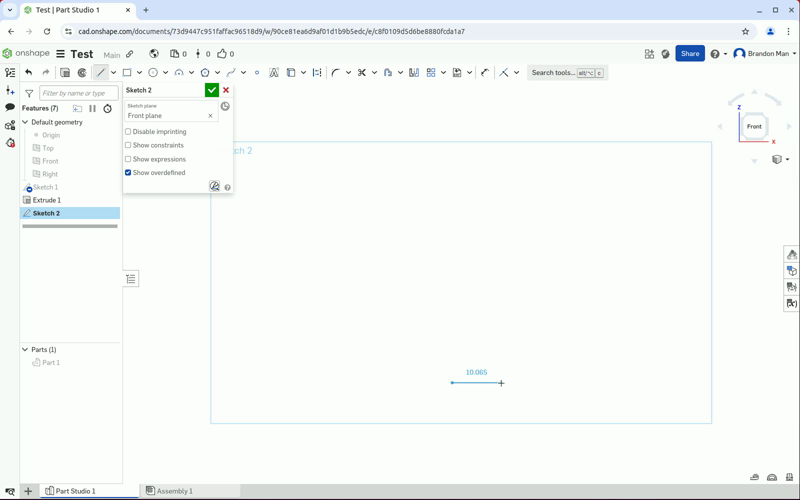
click(501, 382)
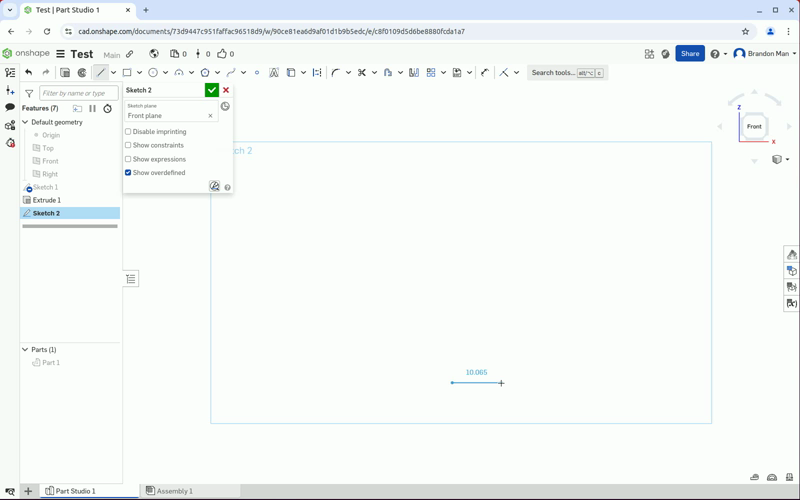
key_up(shift)
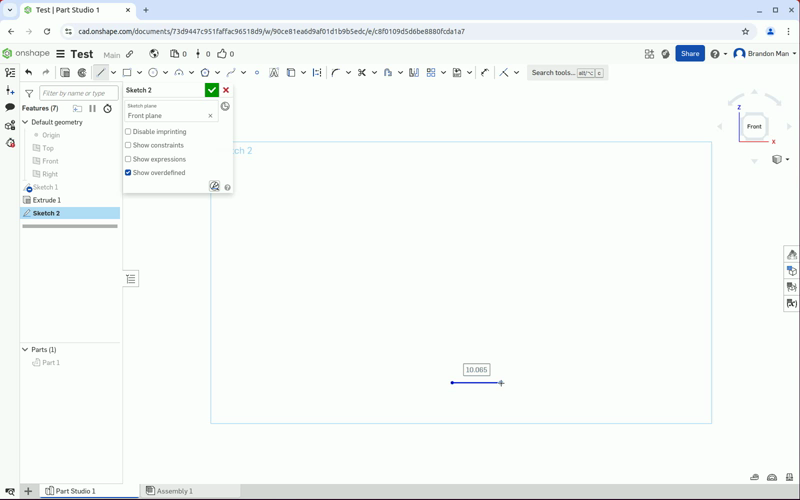
key_down(shift)
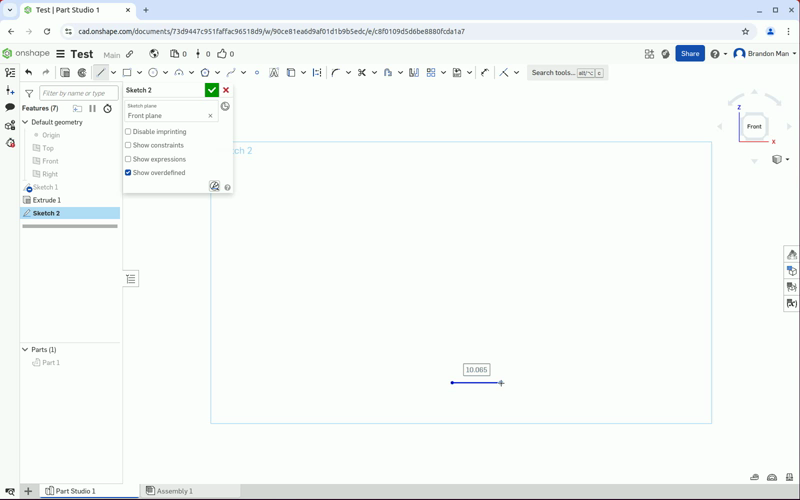
mouse_move(531, 382)
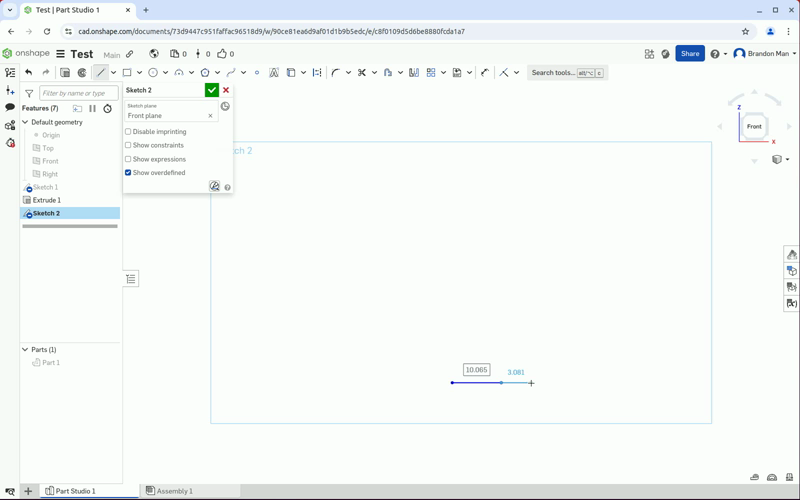
mouse_move(501, 350)
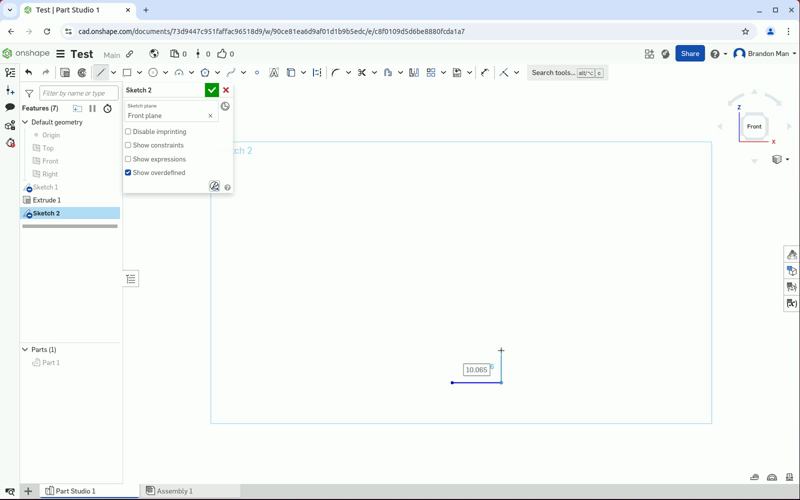
click(501, 350)
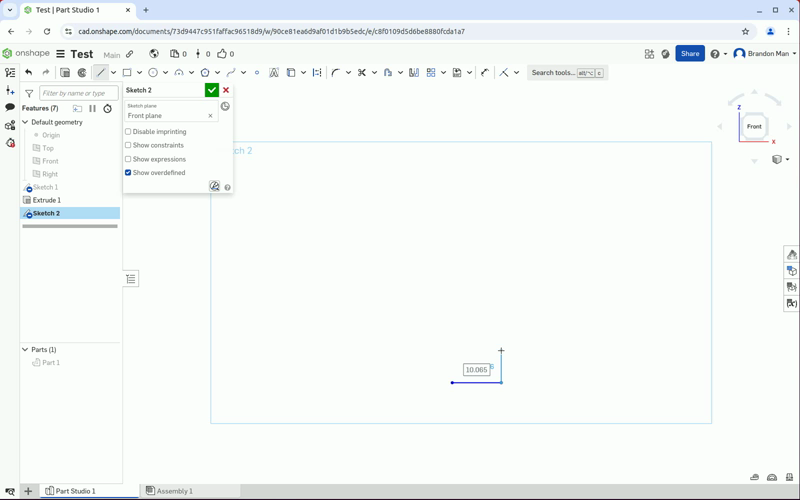
key_up(shift)
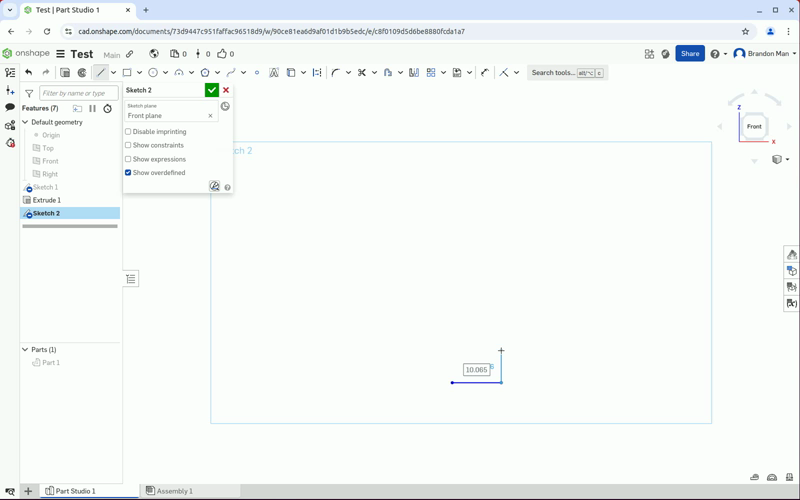
key_down(shift)
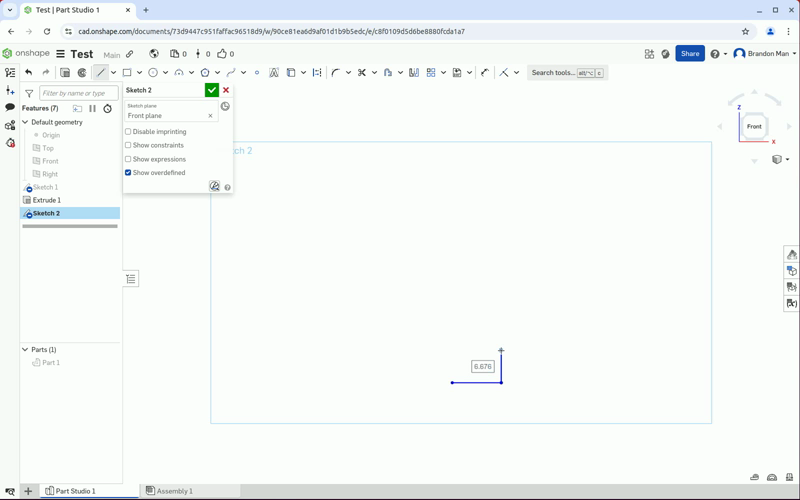
mouse_move(531, 350)
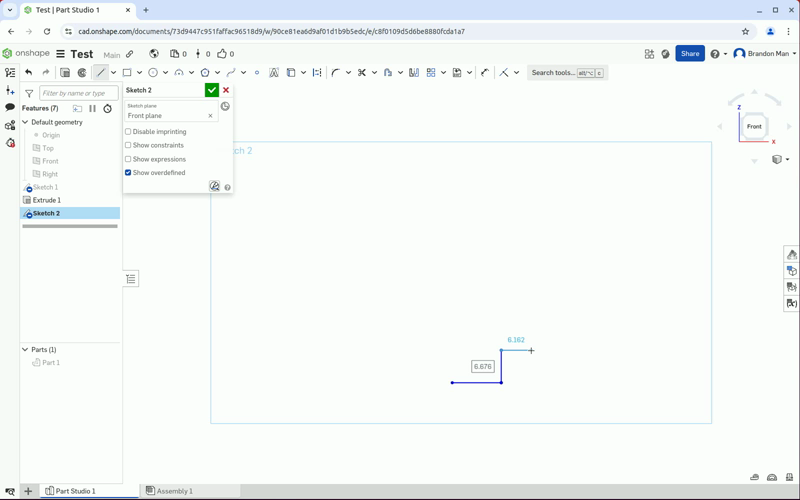
mouse_move(452, 350)
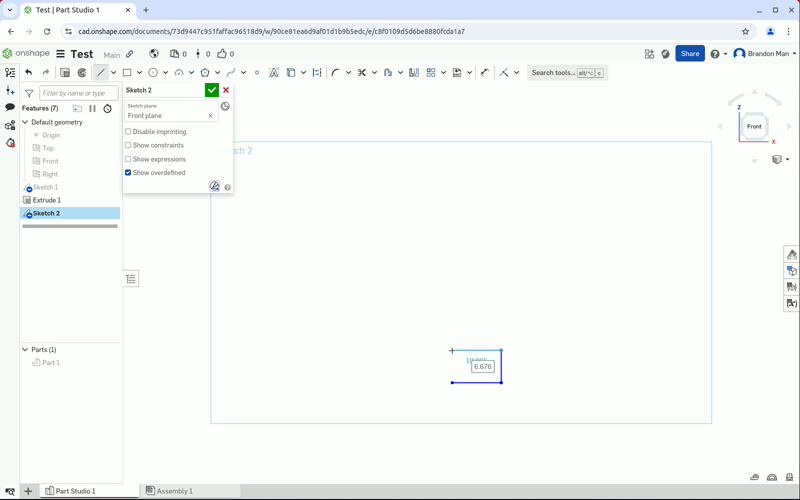
click(452, 350)
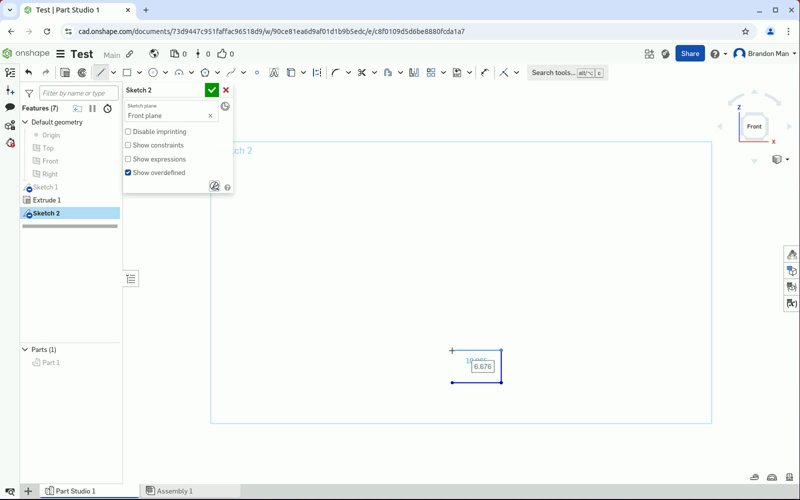
key_up(shift)
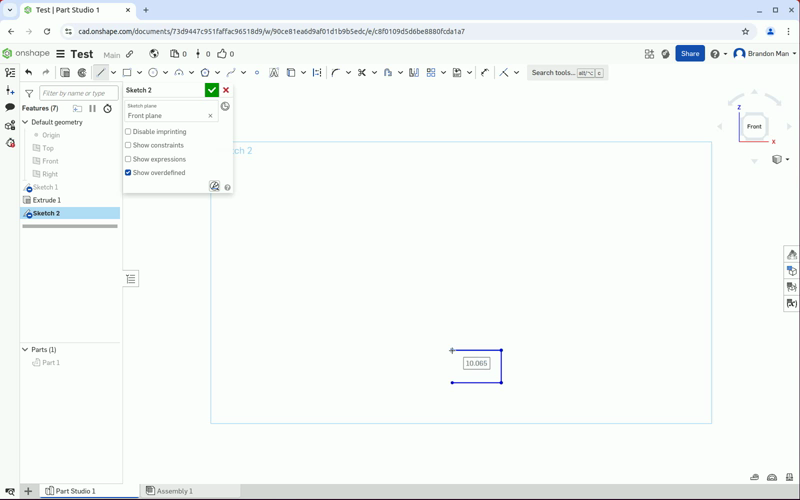
mouse_move(482, 350)
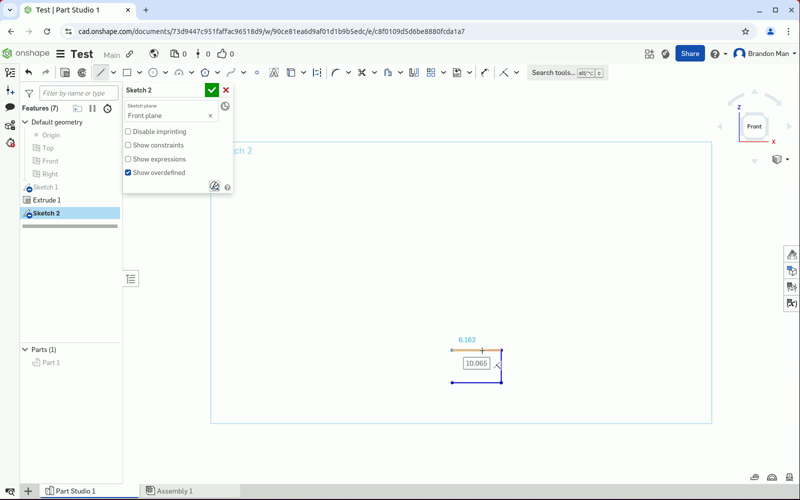
key_down(shift)
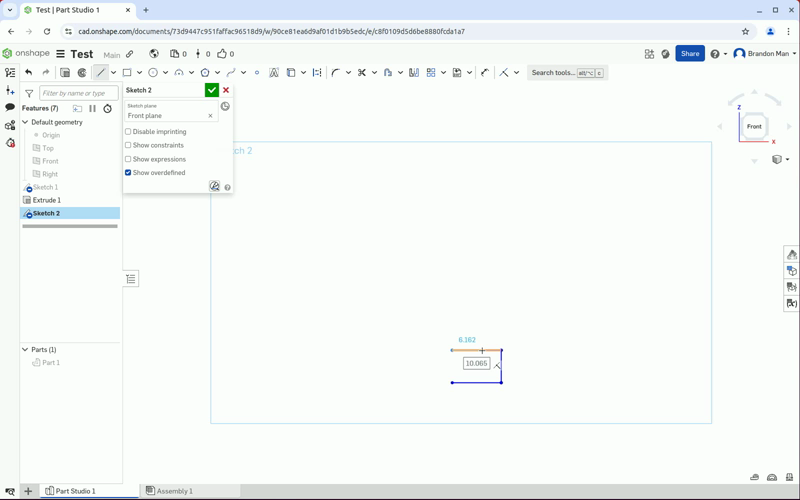
mouse_move(452, 382)
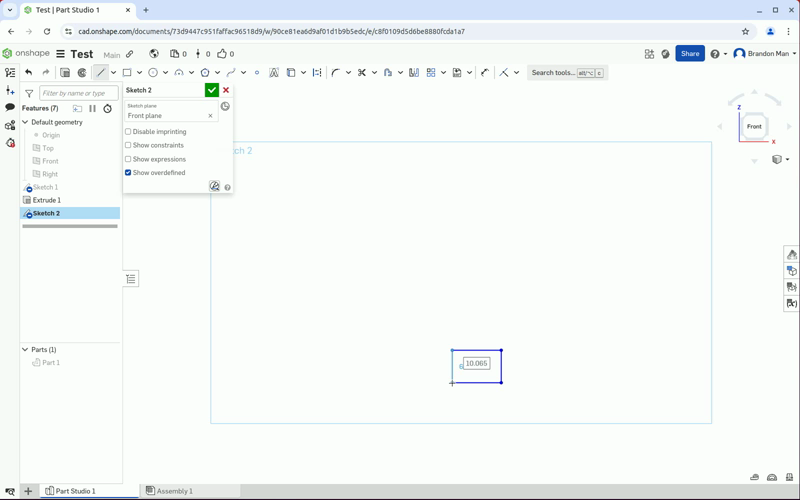
key_up(shift)
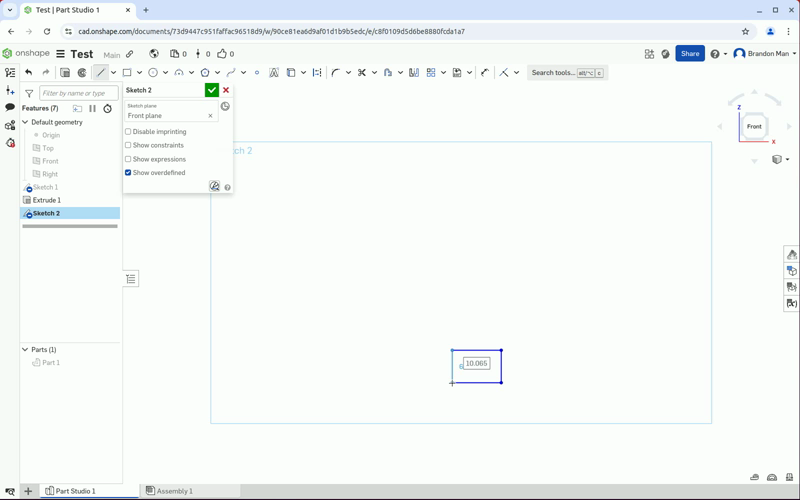
click(452, 382)
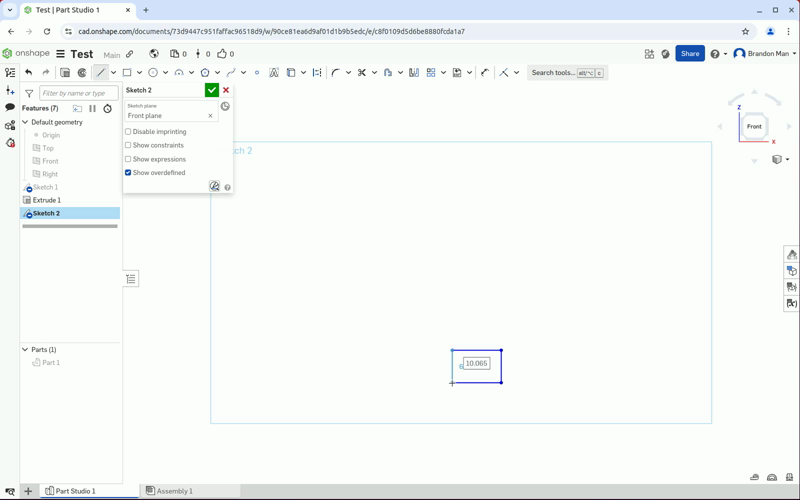
key(esc)
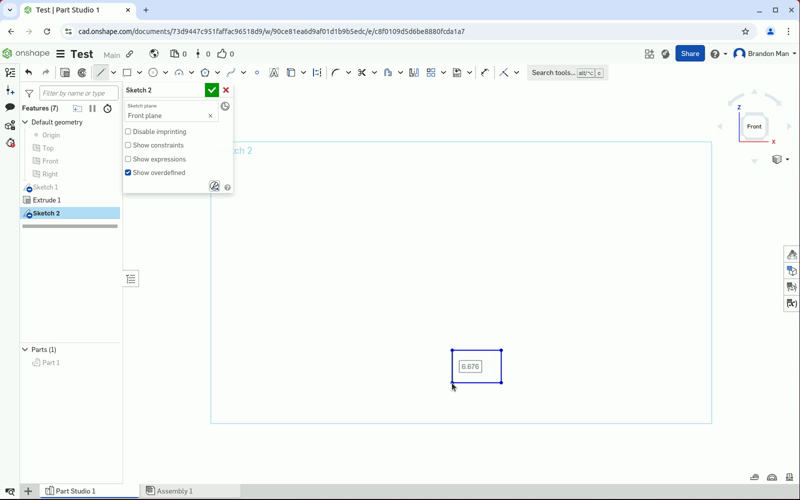
mouse_move(453, 381)
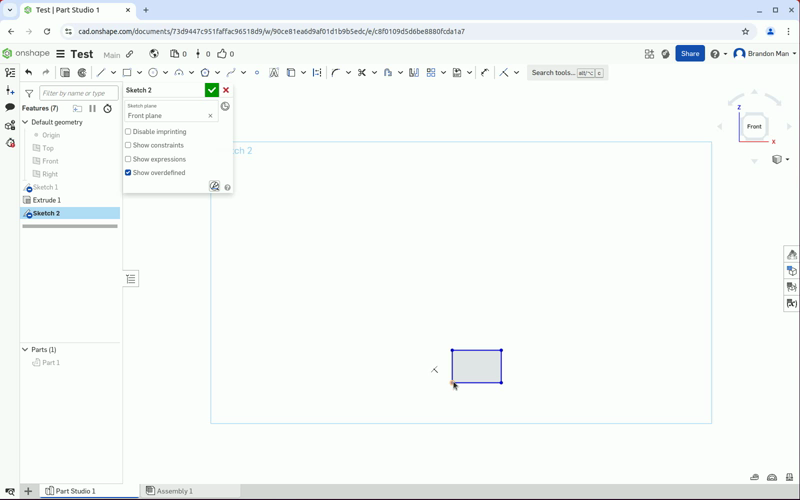
scroll(6)
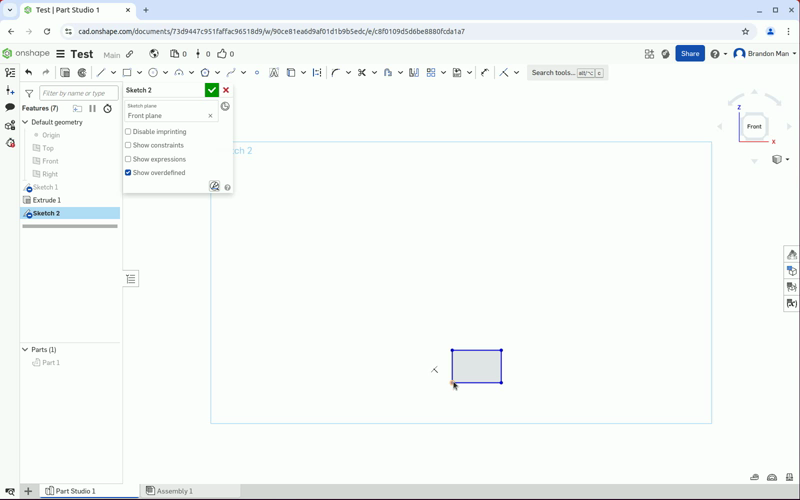
scroll(6)
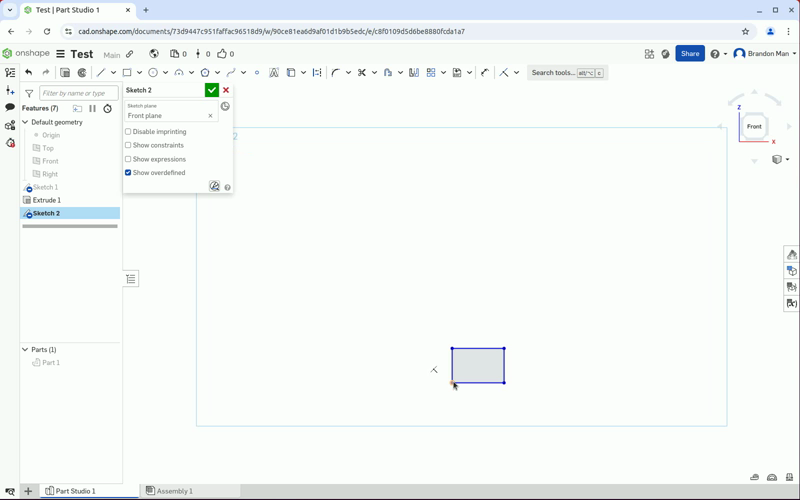
scroll(6)
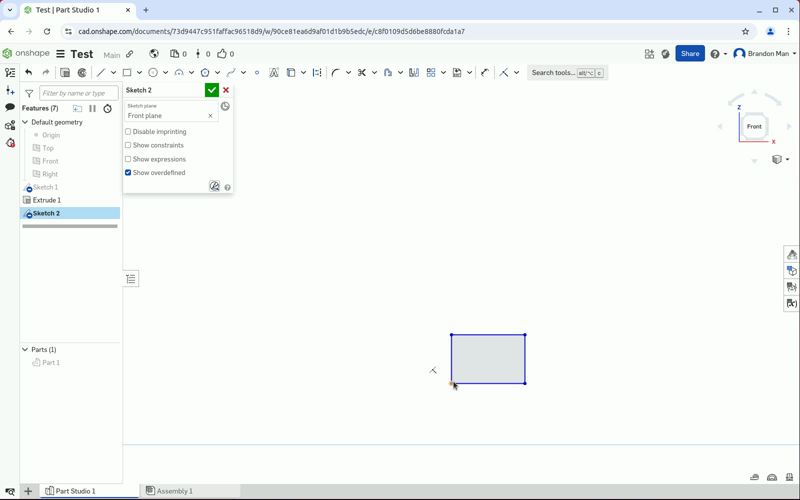
scroll(6)
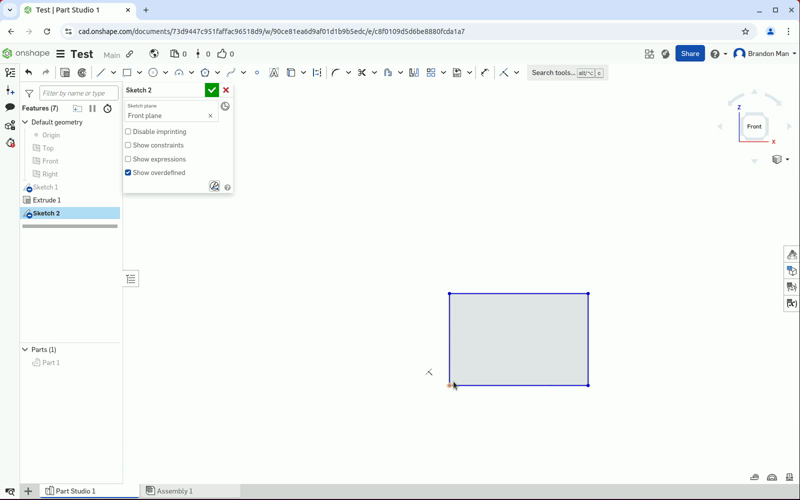
scroll(6)
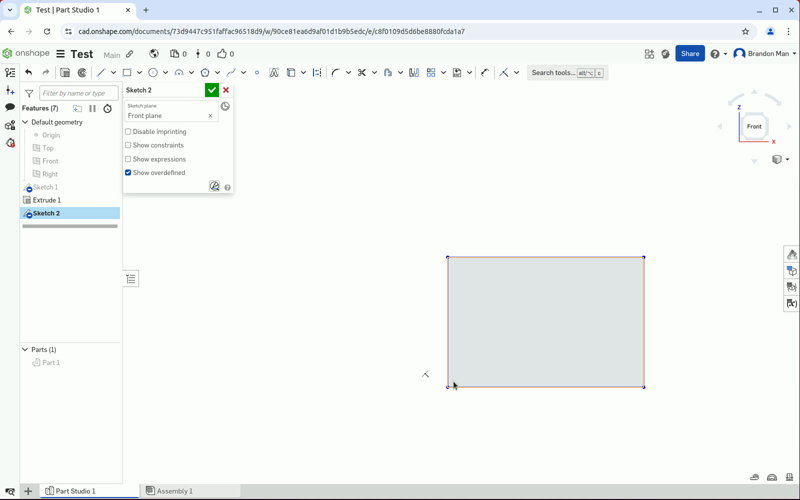
scroll(6)
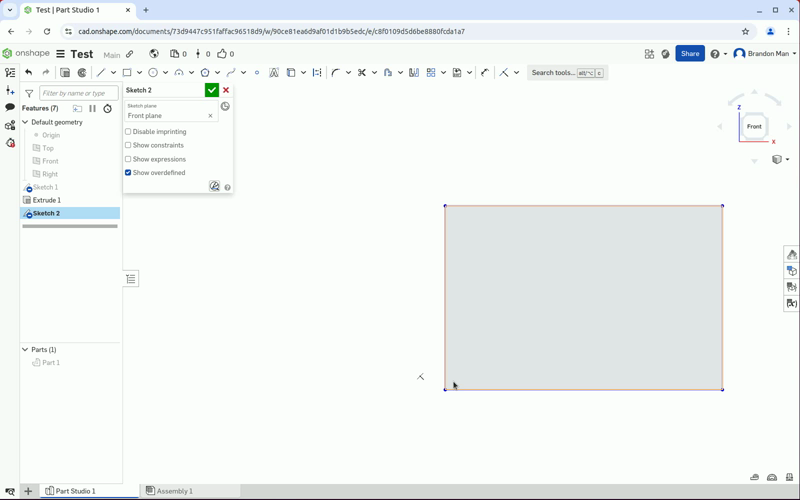
scroll(6)
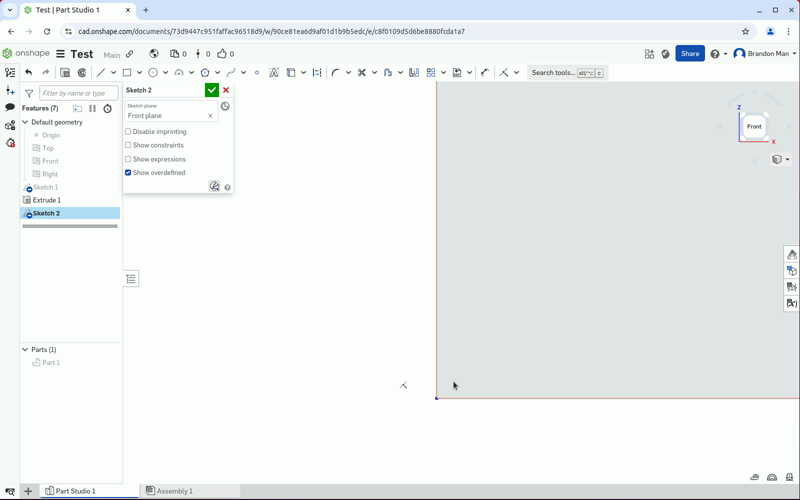
click(453, 381)
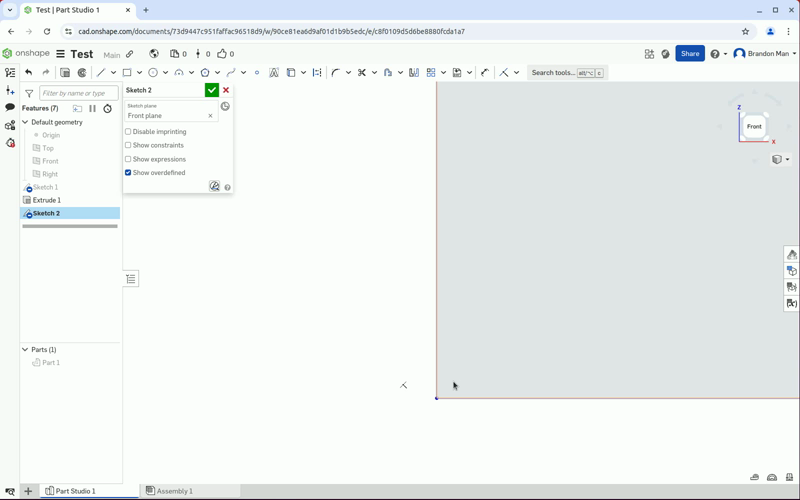
scroll(-6)
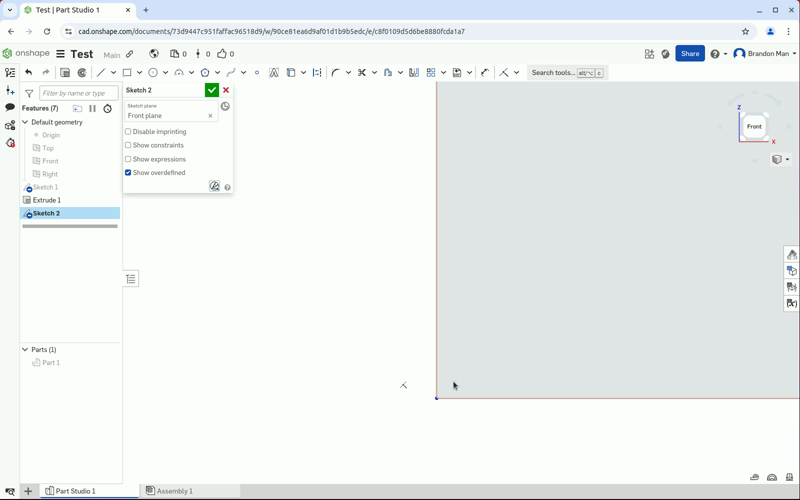
scroll(-6)
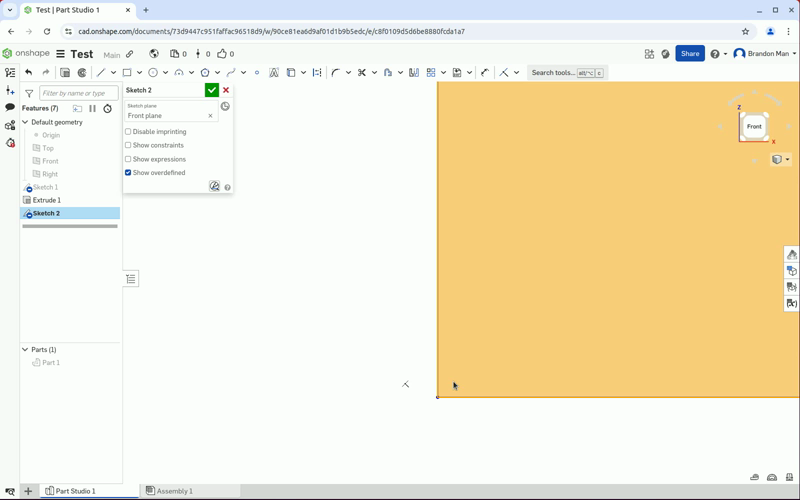
scroll(-6)
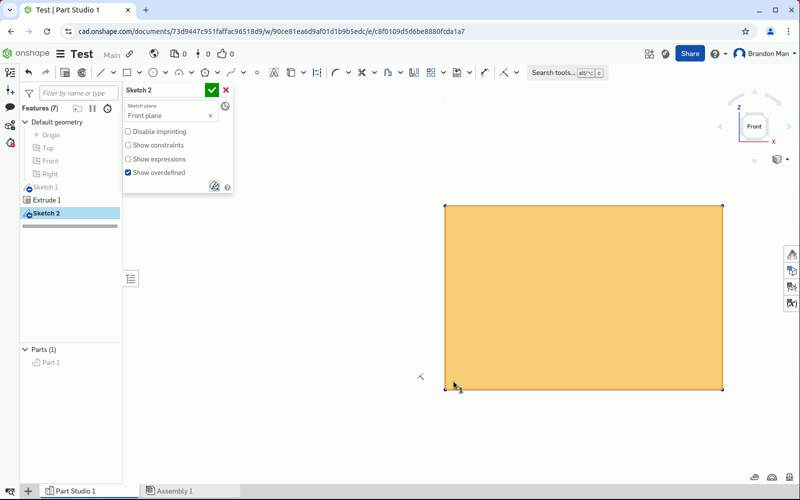
scroll(-6)
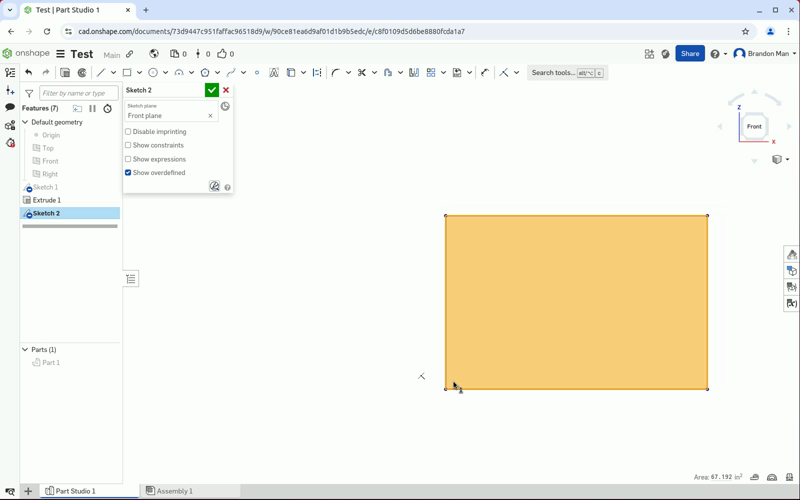
scroll(-6)
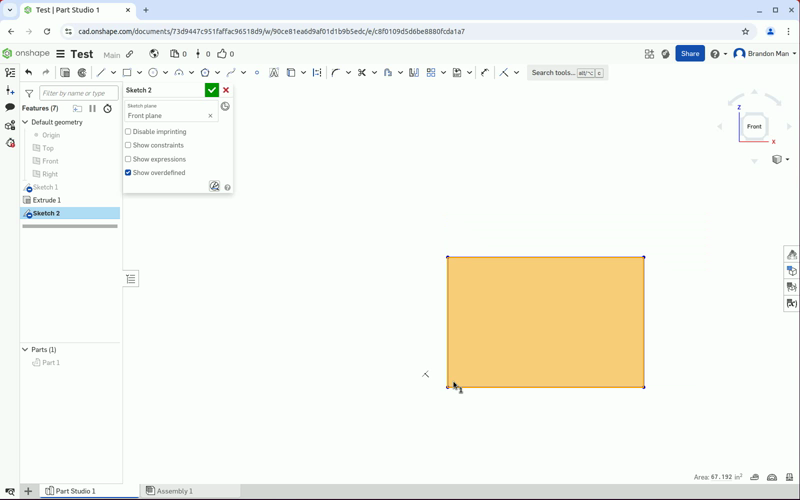
scroll(-6)
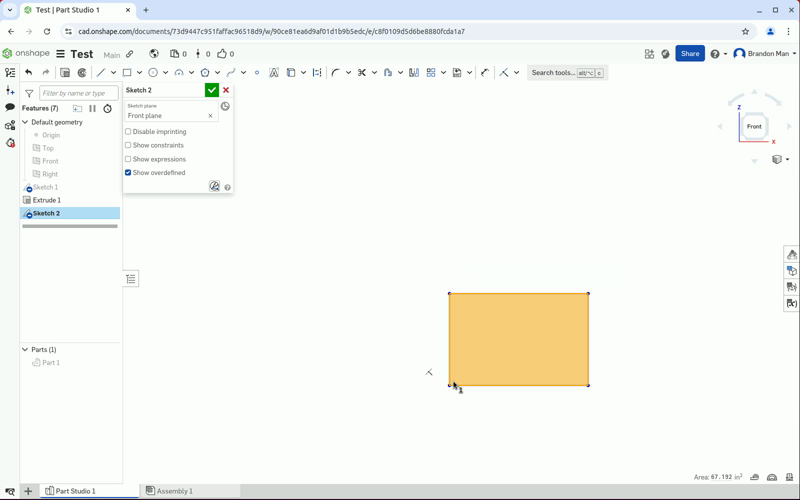
scroll(-6)
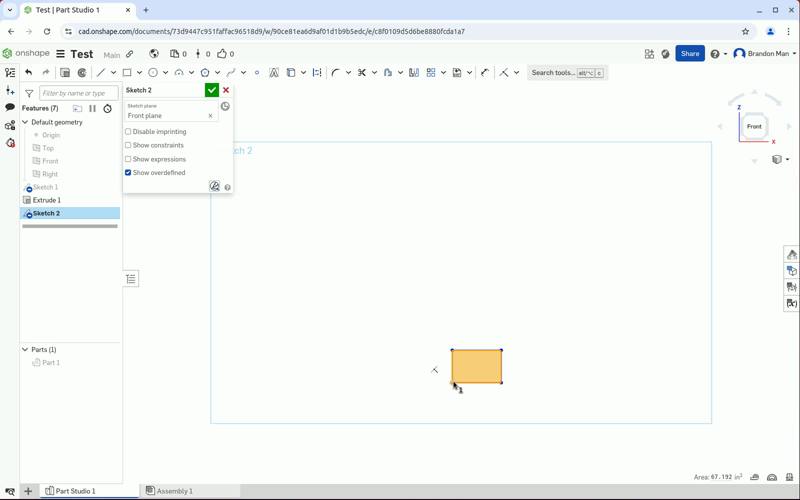
mouse_move(73, 352)
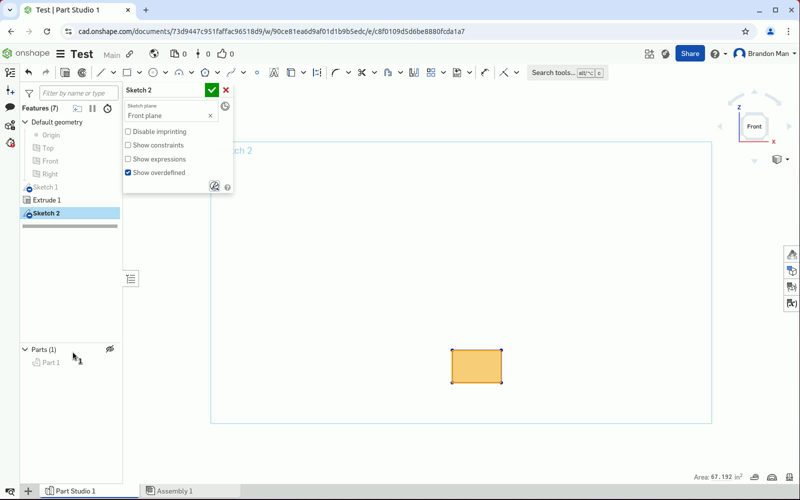
key(shift+y)
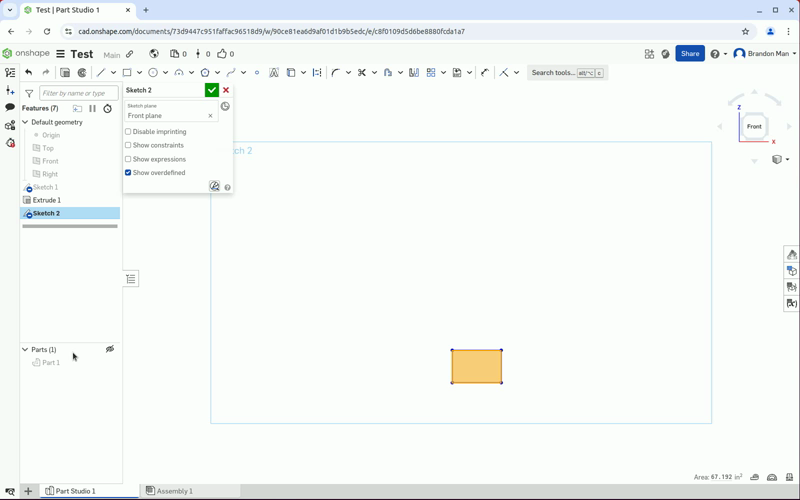
key(shift+e)
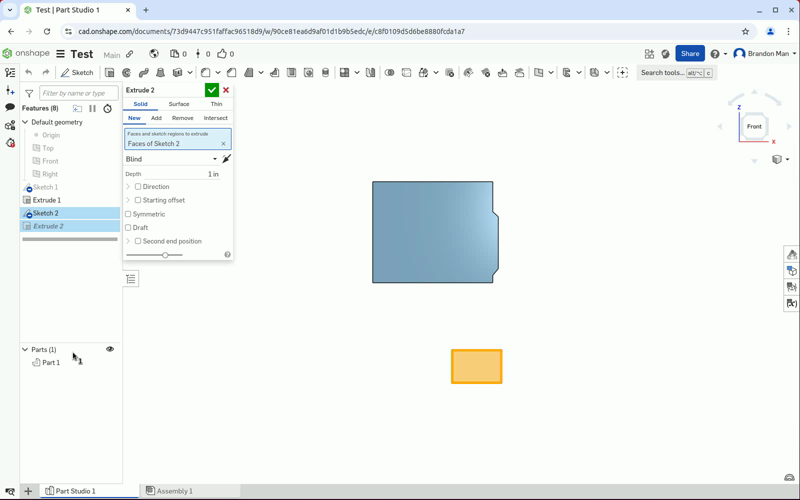
mouse_move(143, 106)
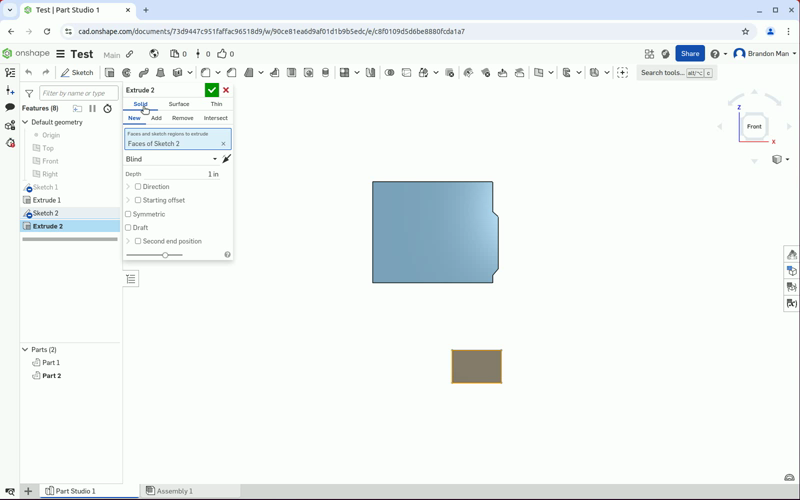
click(143, 106)
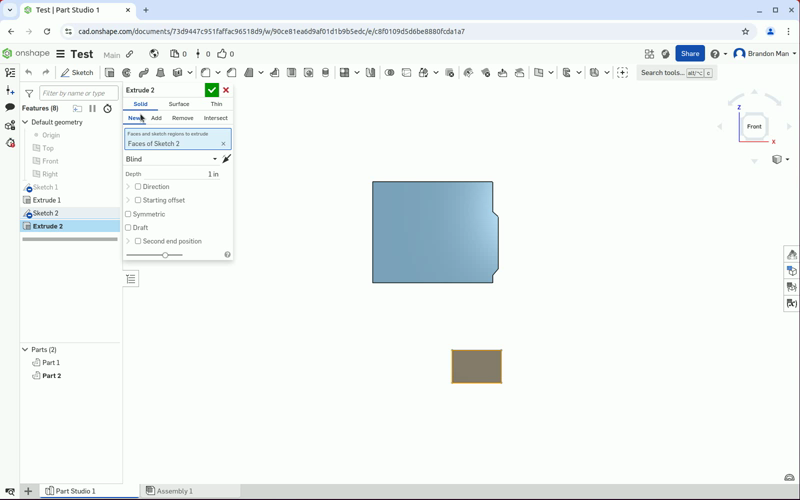
mouse_move(137, 120)
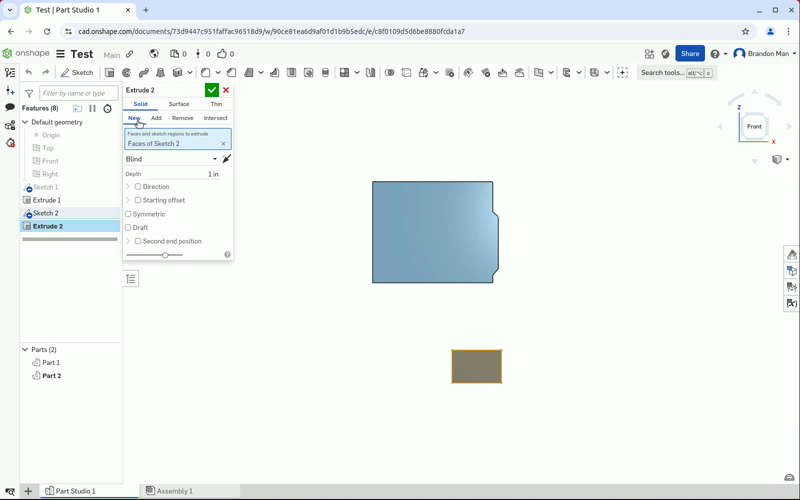
click(137, 120)
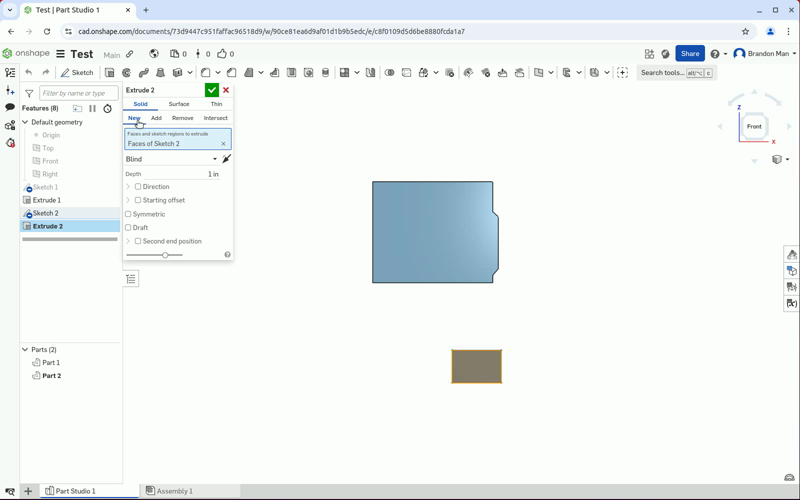
key(tab, 4)
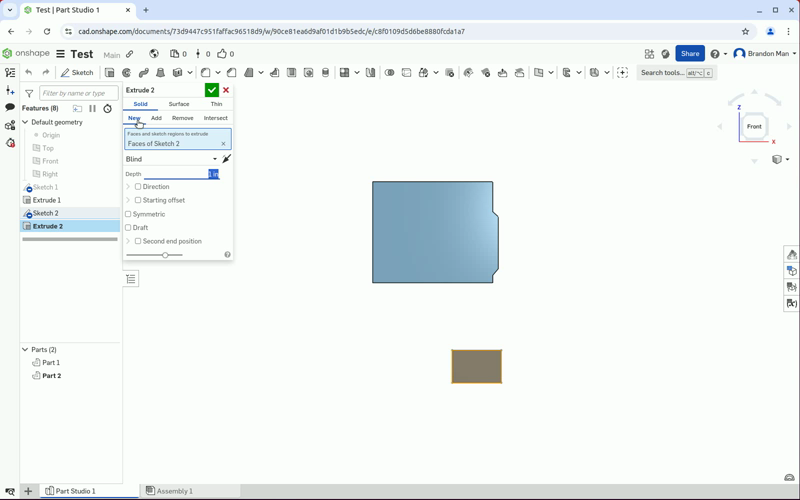
text(14.924)
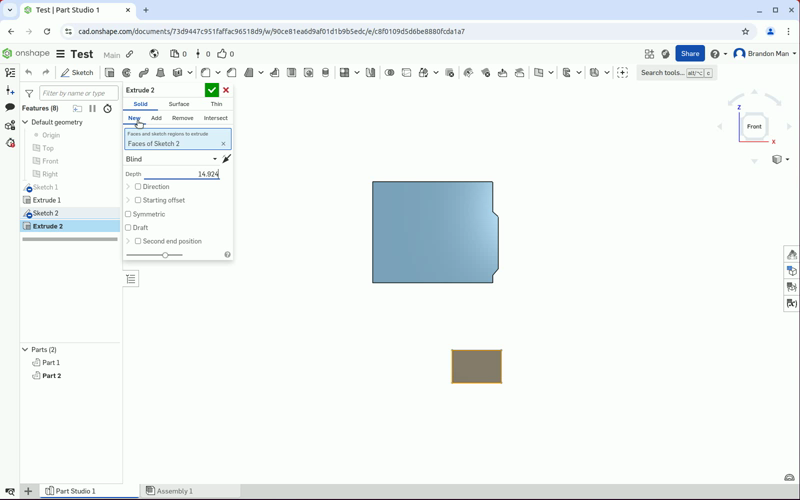
key(enter)
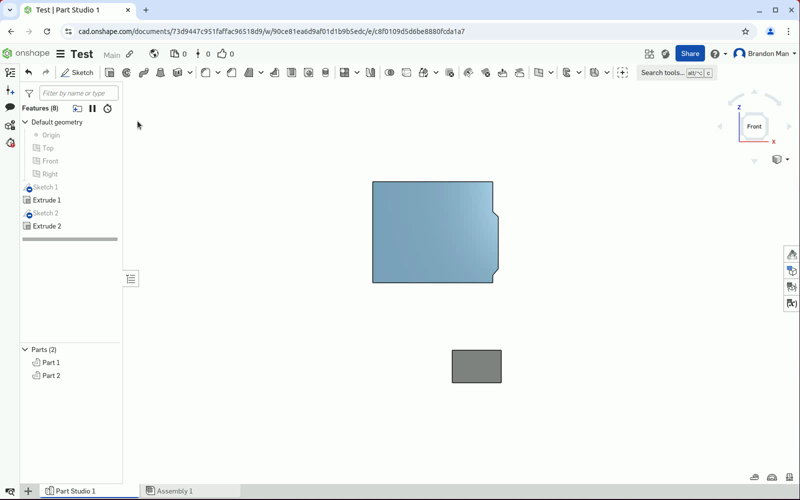
key(shift+h)
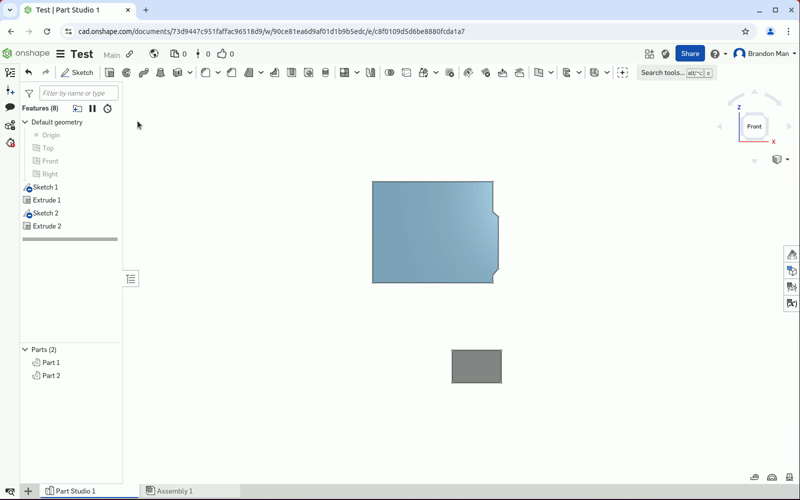
key(shift+h)
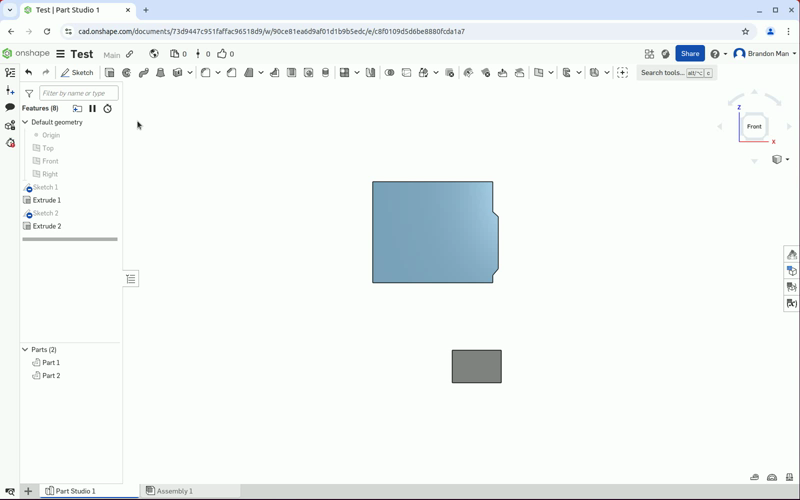
mouse_move(73, 189)
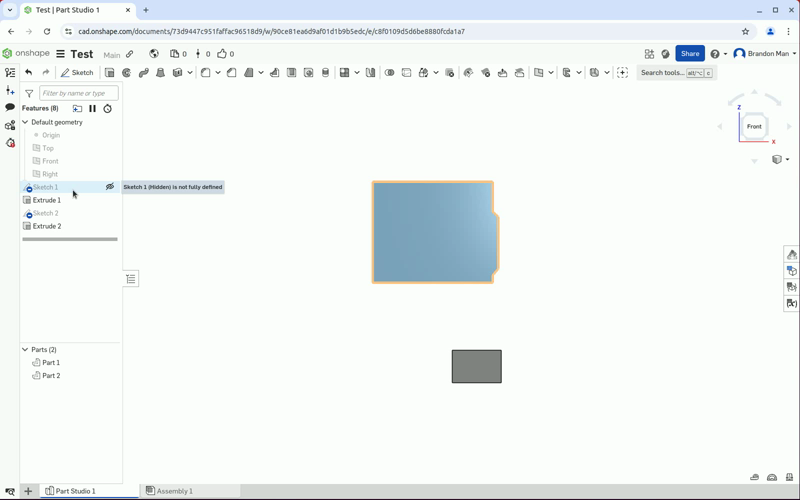
click(73, 189)
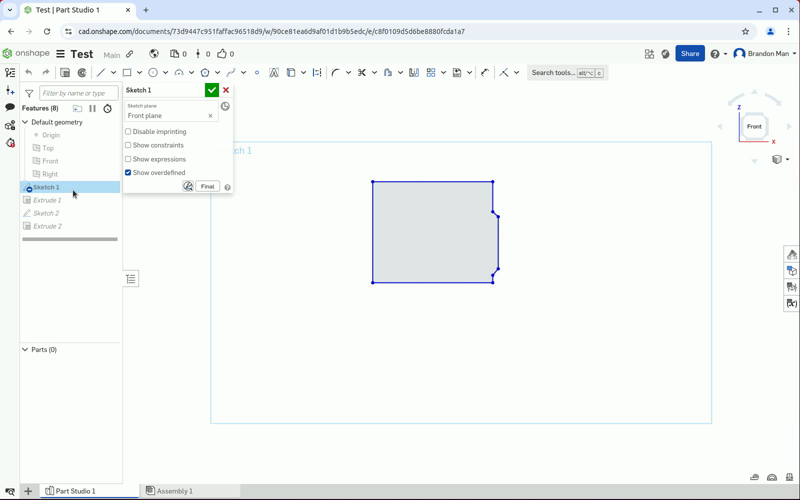
mouse_move(229, 92)
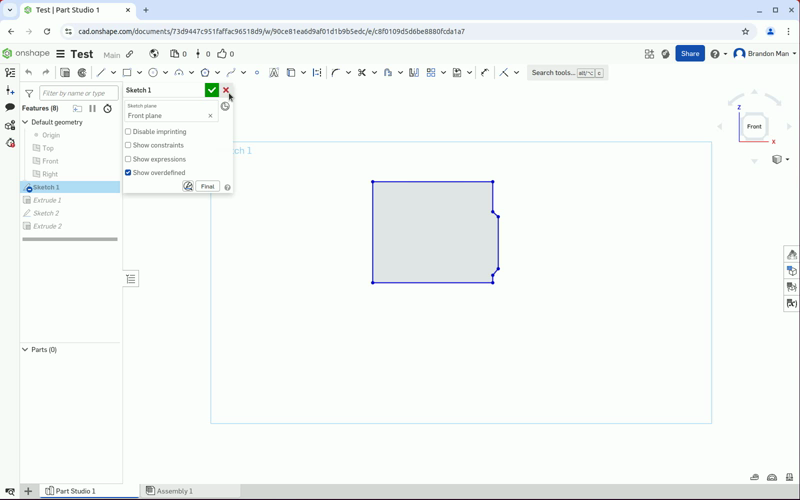
click(229, 92)
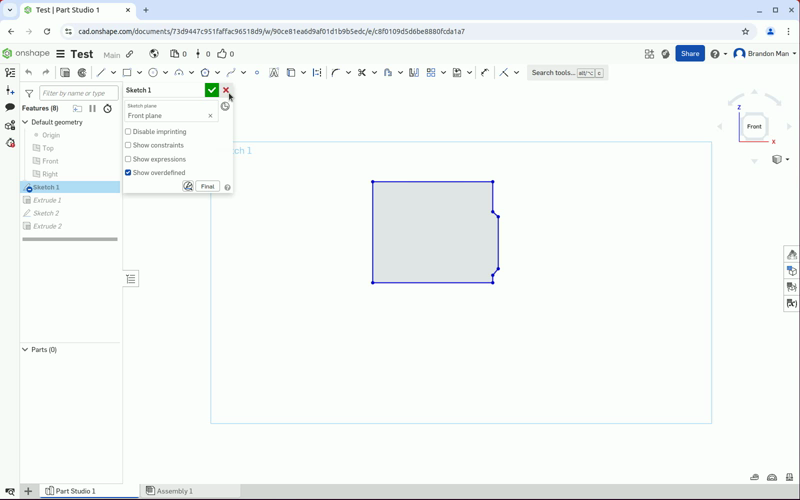
key(shift+s)
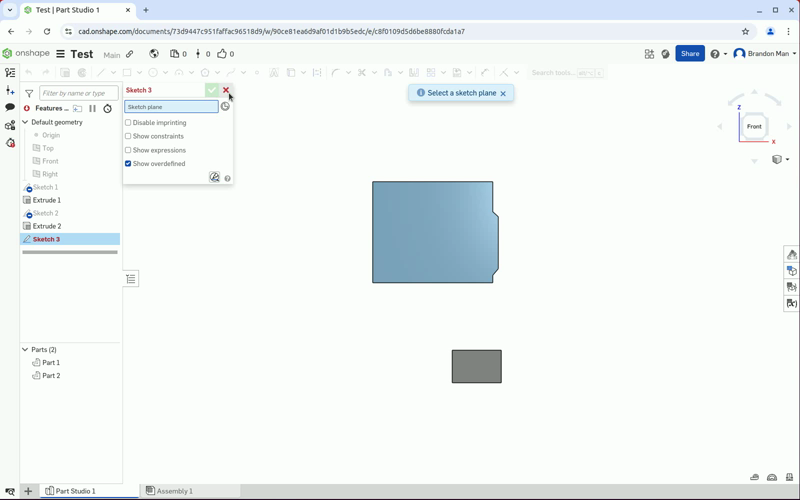
mouse_move(73, 163)
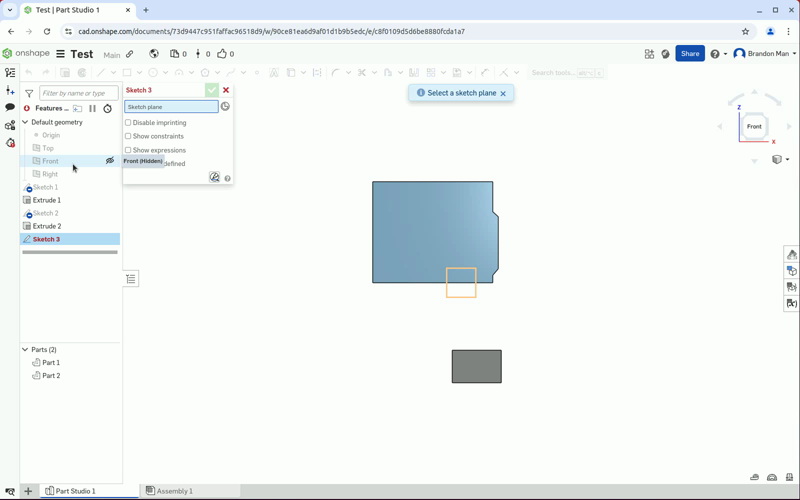
click(73, 163)
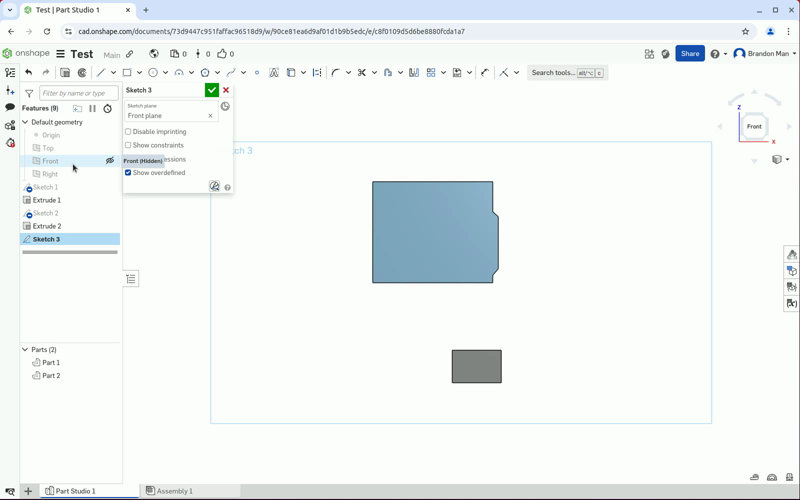
mouse_move(73, 352)
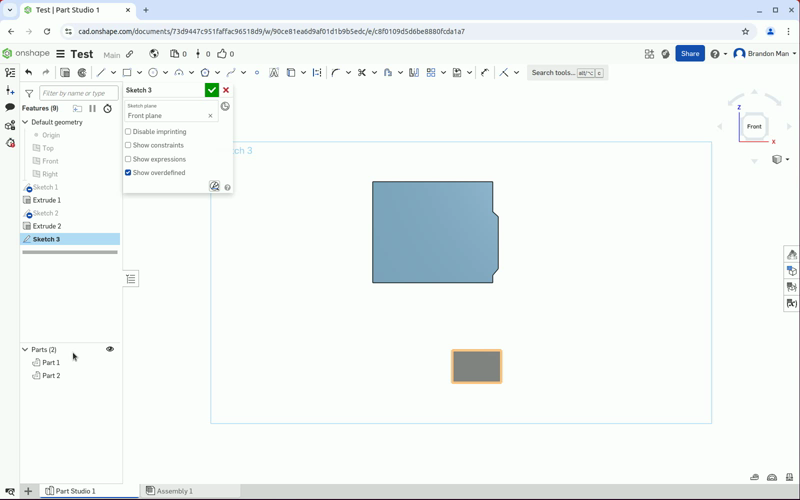
key(y)
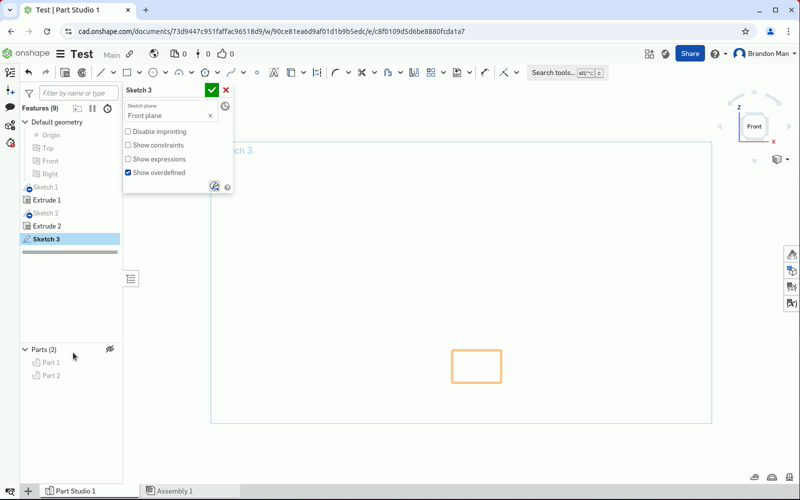
key(l)
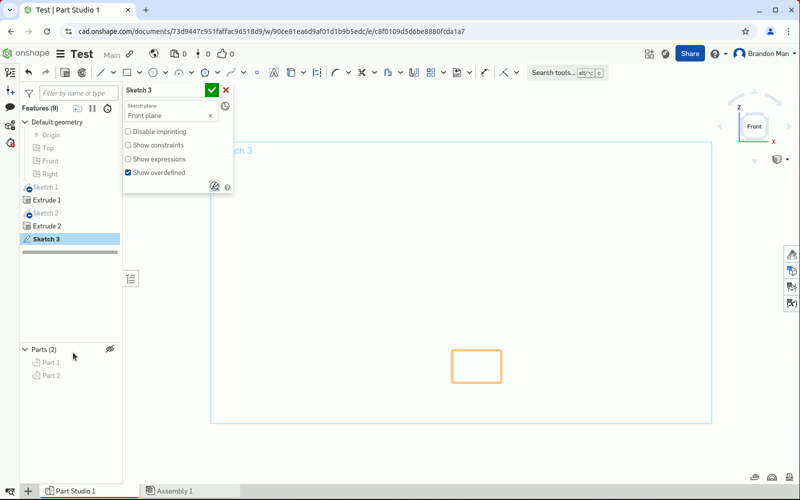
key_down(shift)
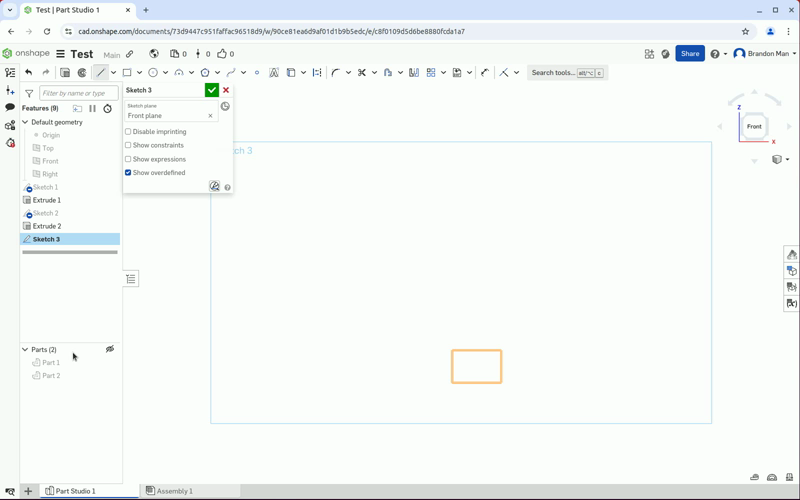
mouse_move(348, 355)
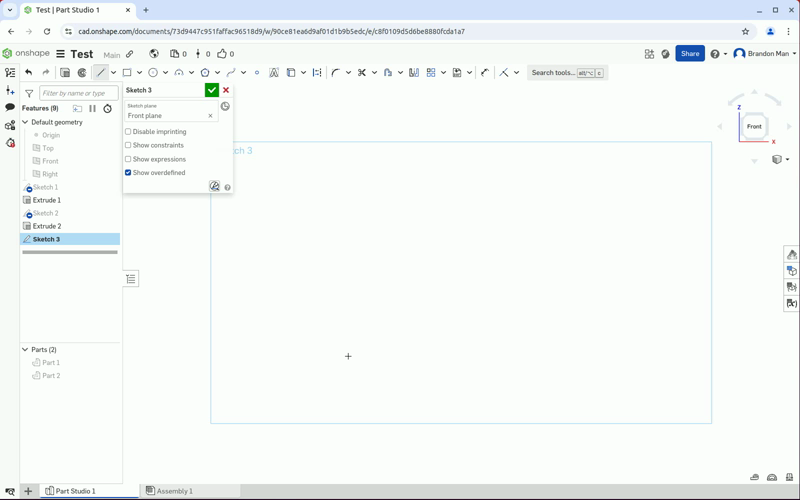
click(348, 355)
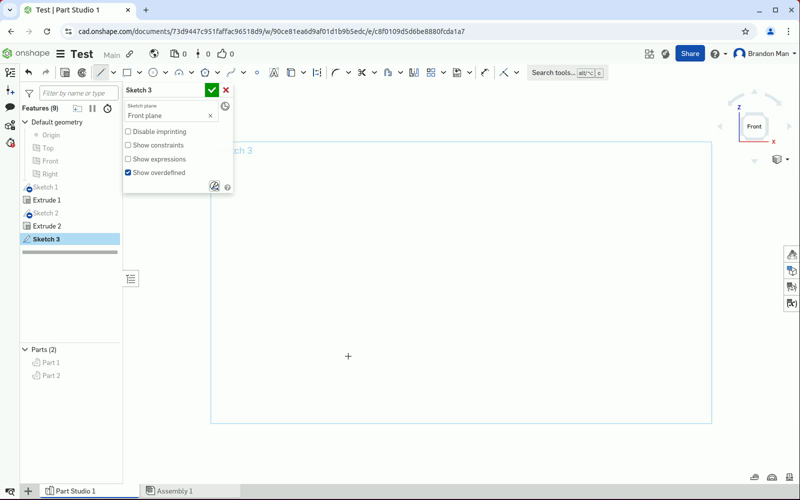
key_up(shift)
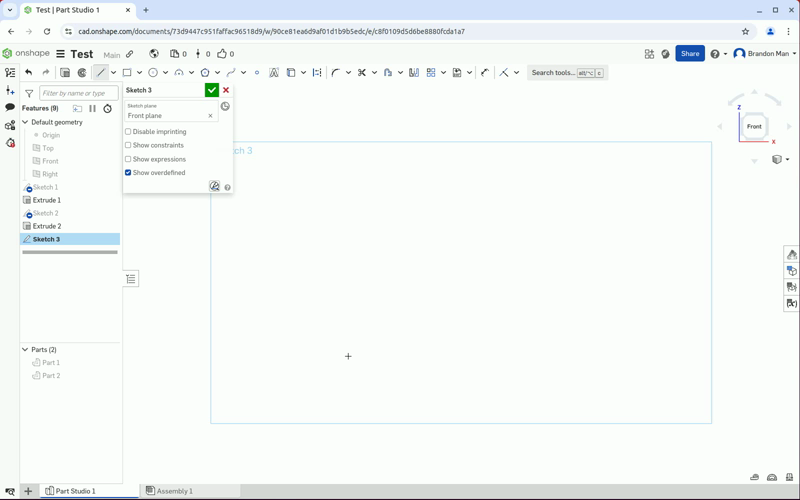
key_down(shift)
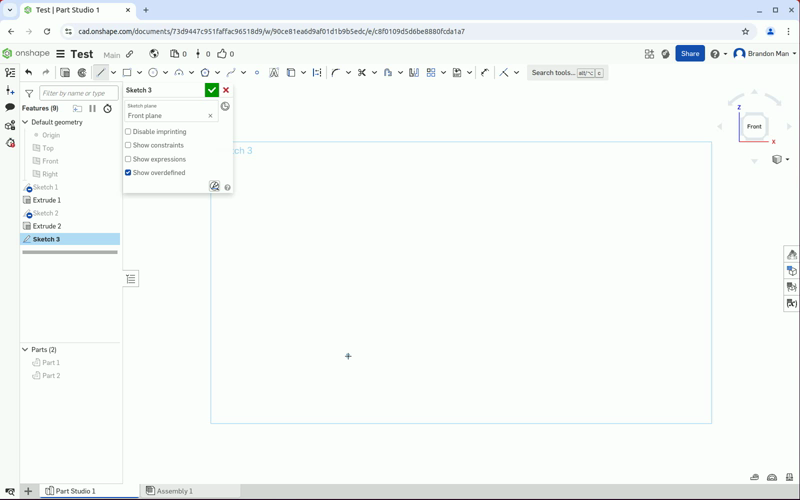
mouse_move(378, 355)
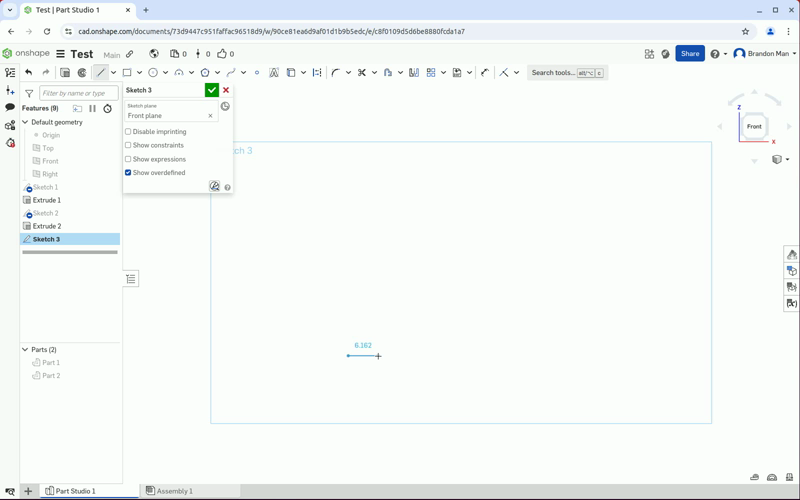
mouse_move(396, 355)
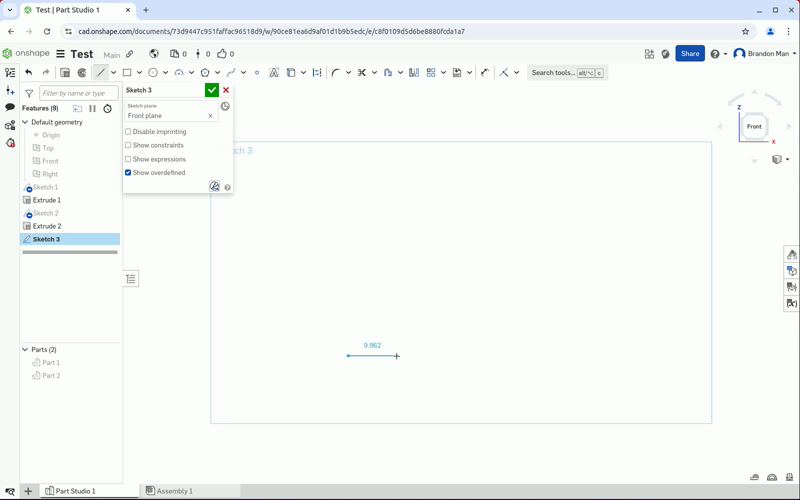
click(396, 355)
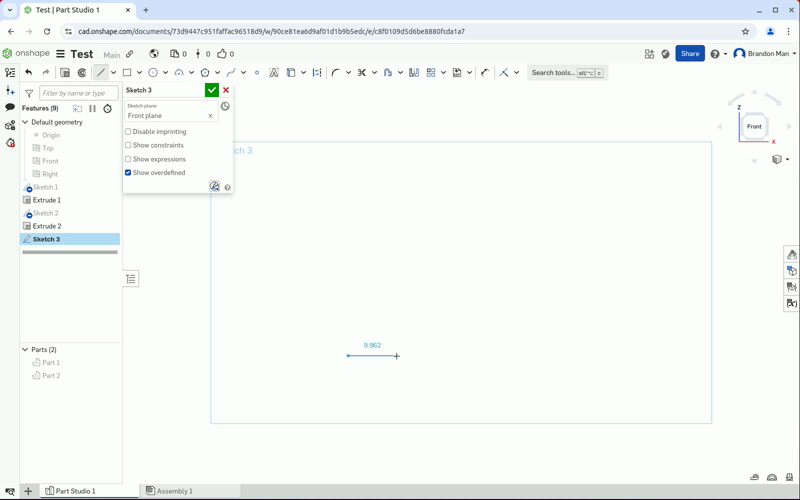
key_up(shift)
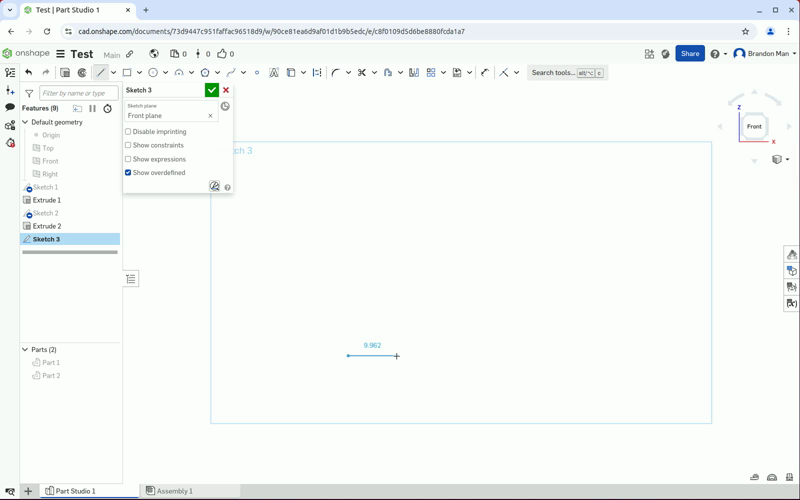
key_down(shift)
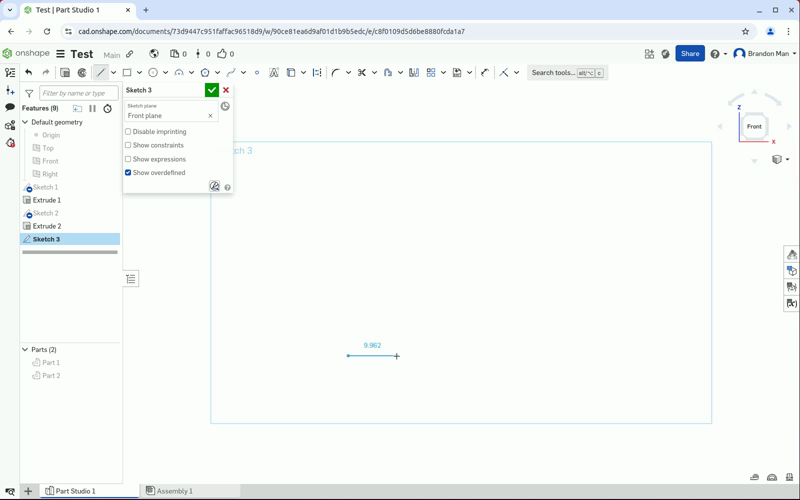
mouse_move(426, 355)
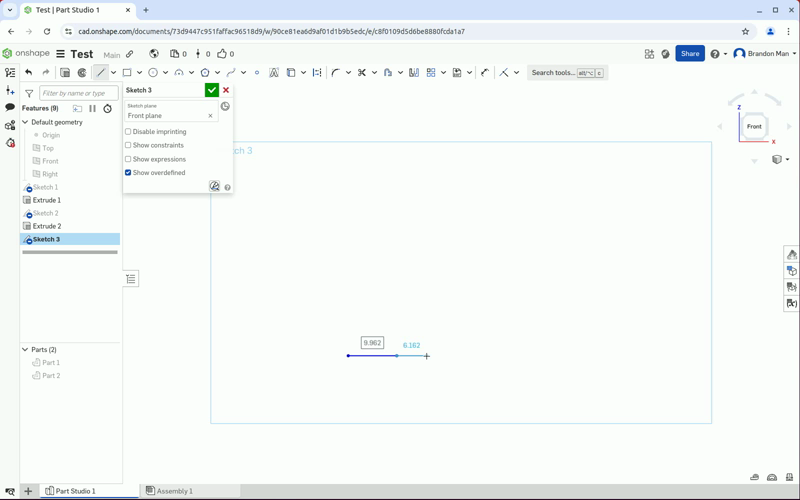
mouse_move(396, 323)
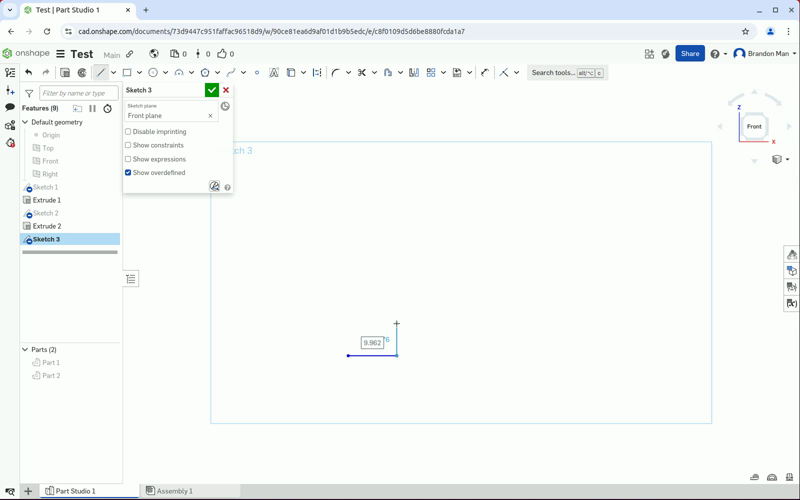
click(396, 323)
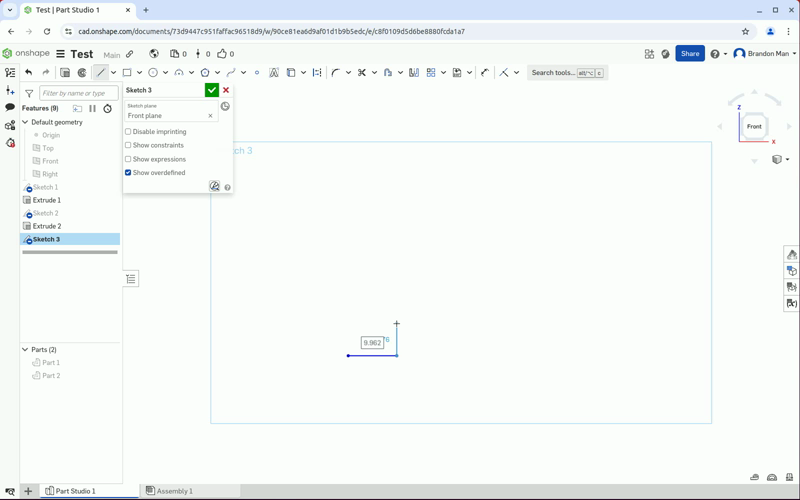
key_up(shift)
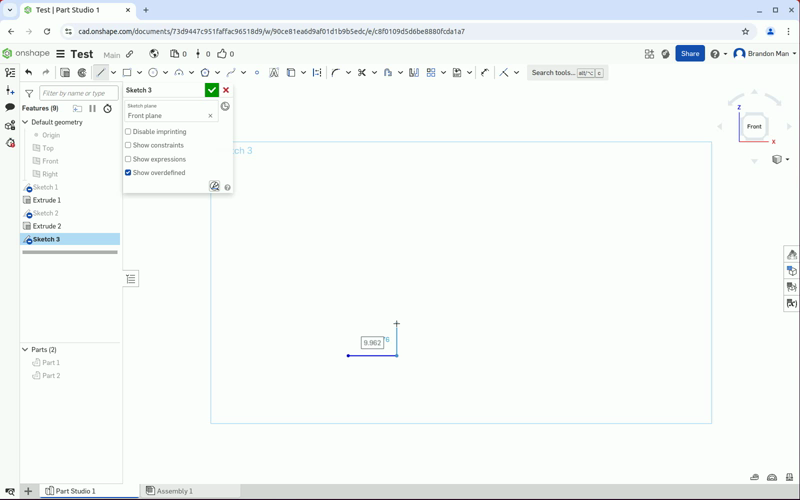
key_down(shift)
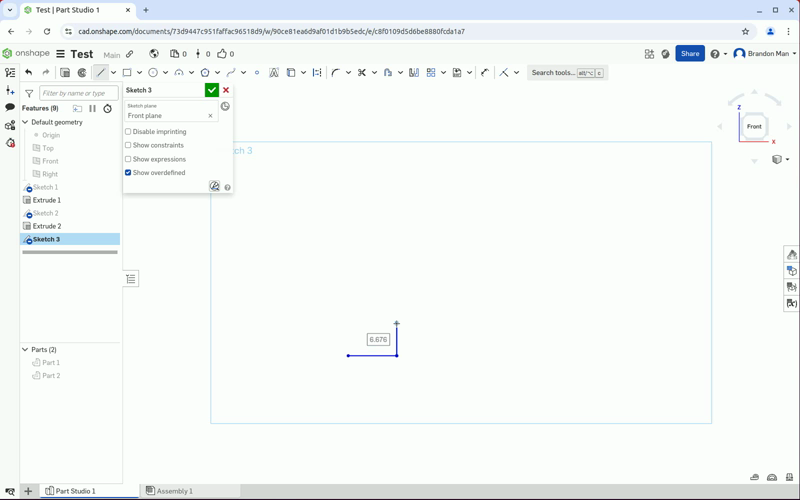
mouse_move(426, 323)
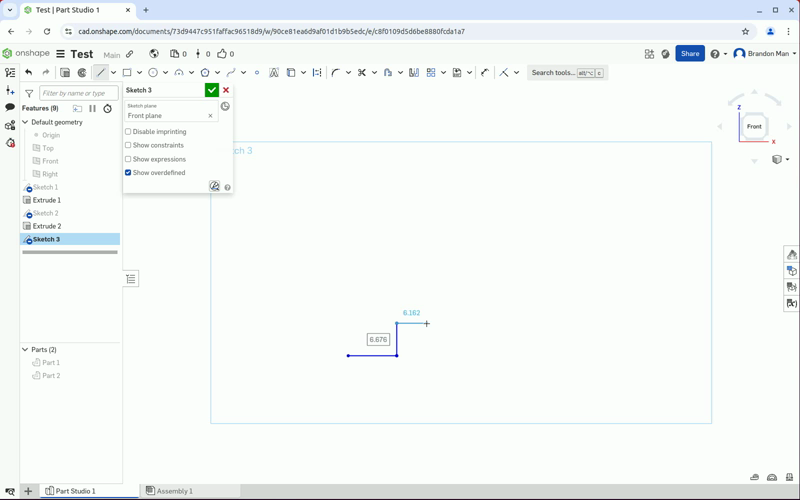
mouse_move(348, 323)
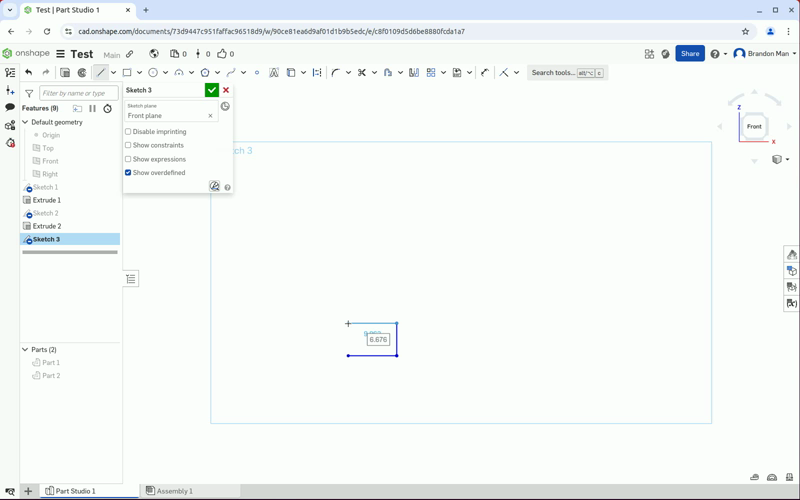
click(348, 323)
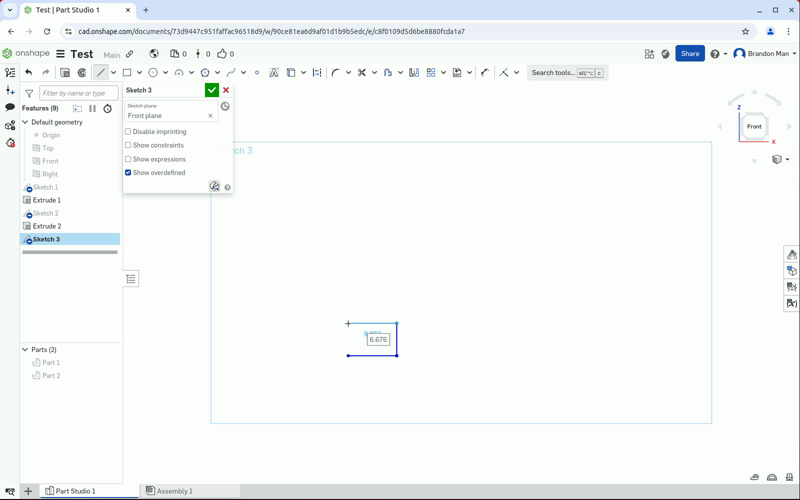
key_up(shift)
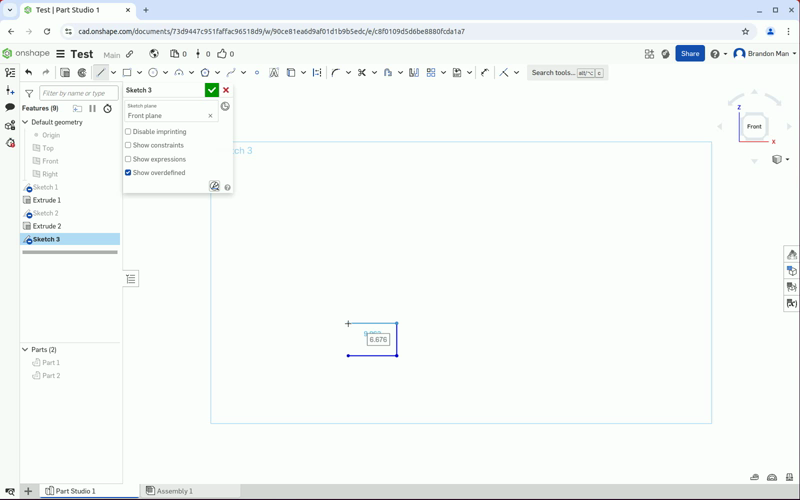
mouse_move(378, 323)
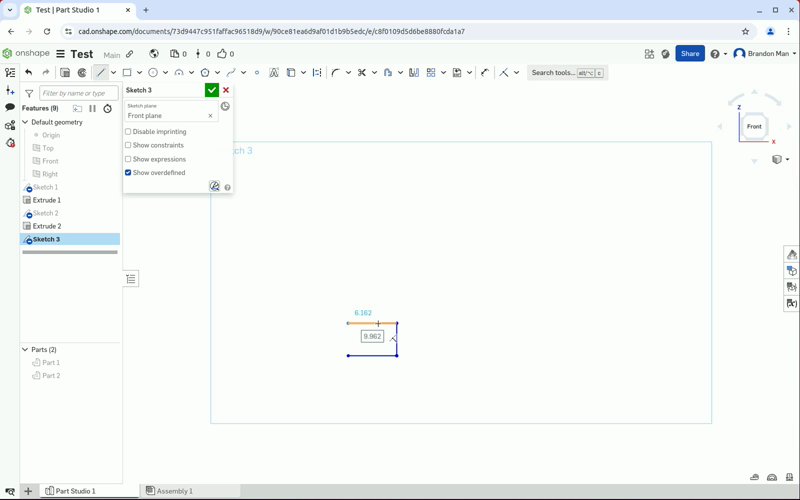
key_down(shift)
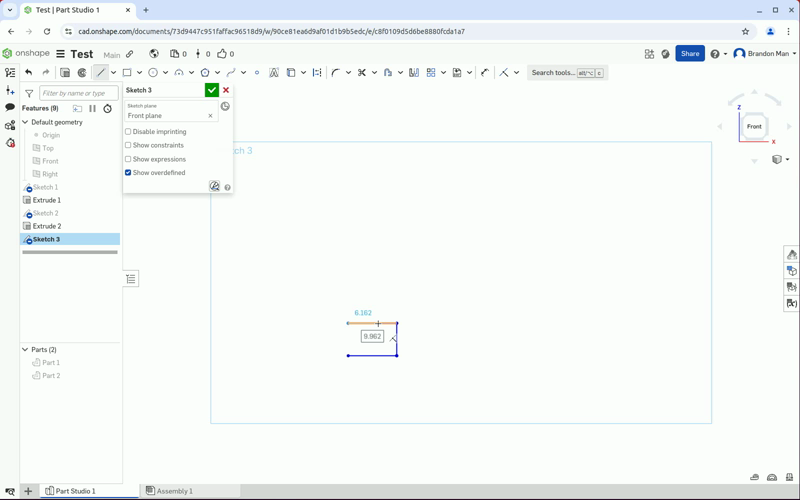
mouse_move(348, 355)
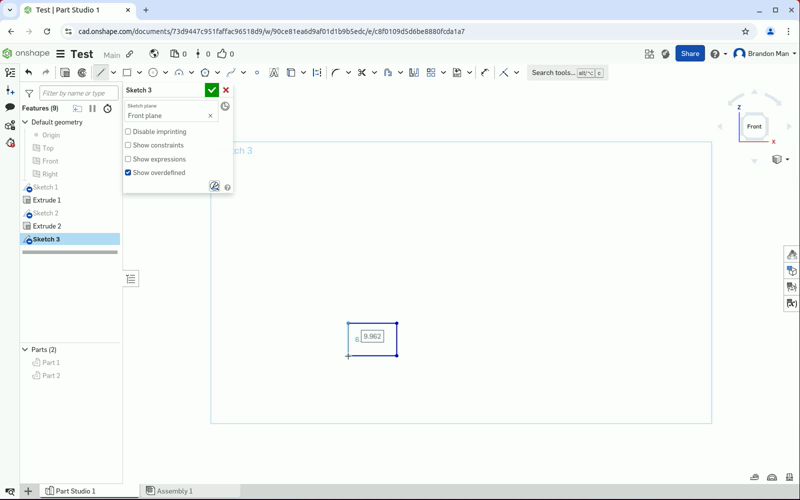
key_up(shift)
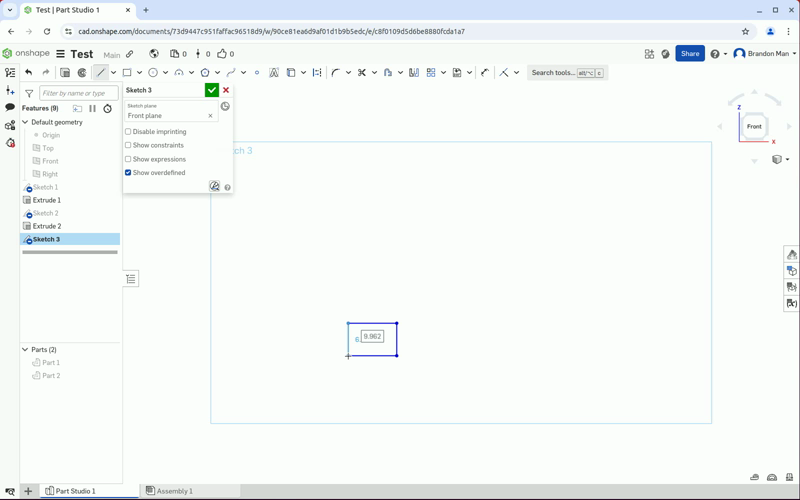
click(348, 355)
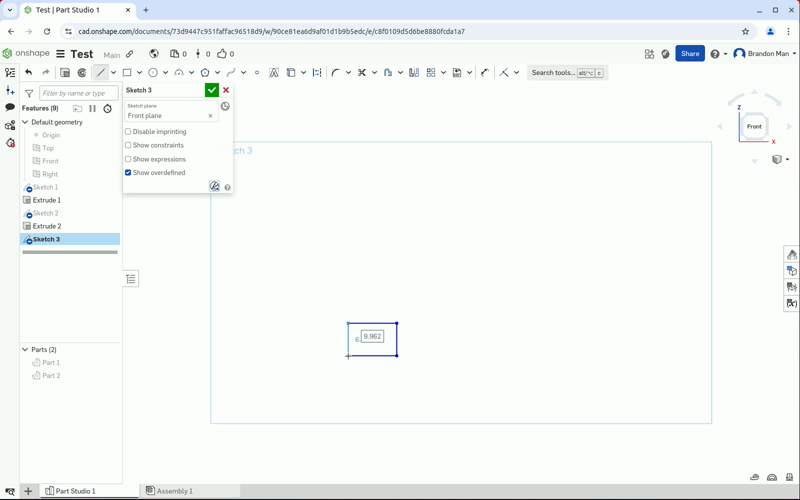
key(esc)
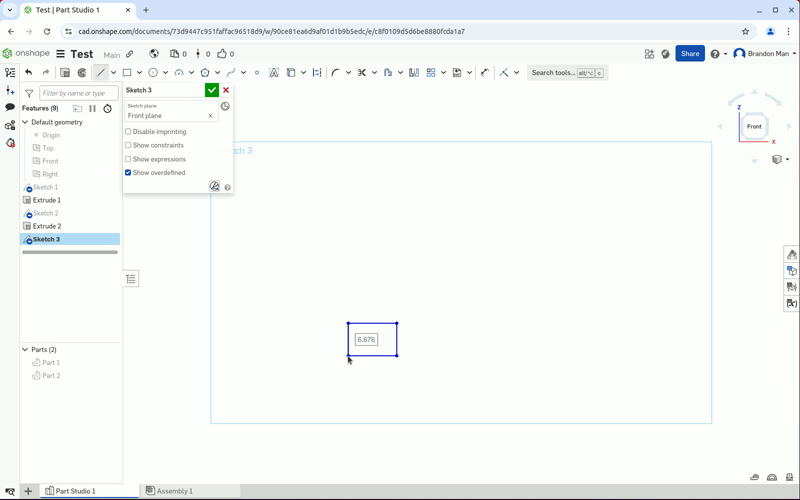
mouse_move(352, 349)
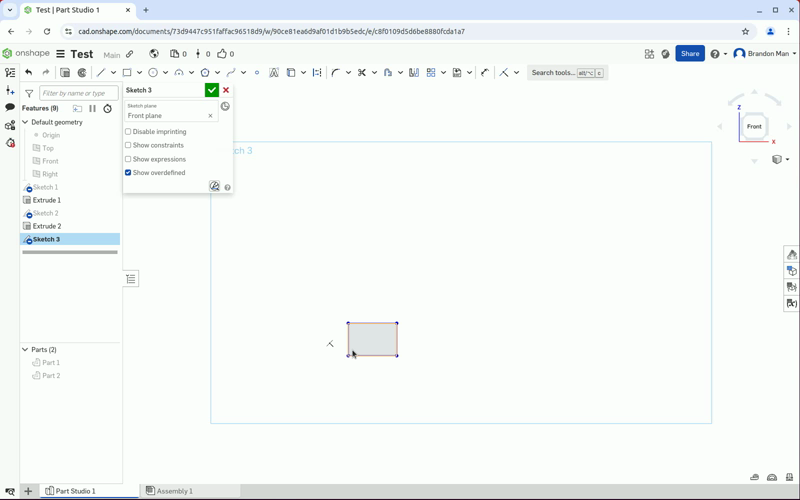
scroll(6)
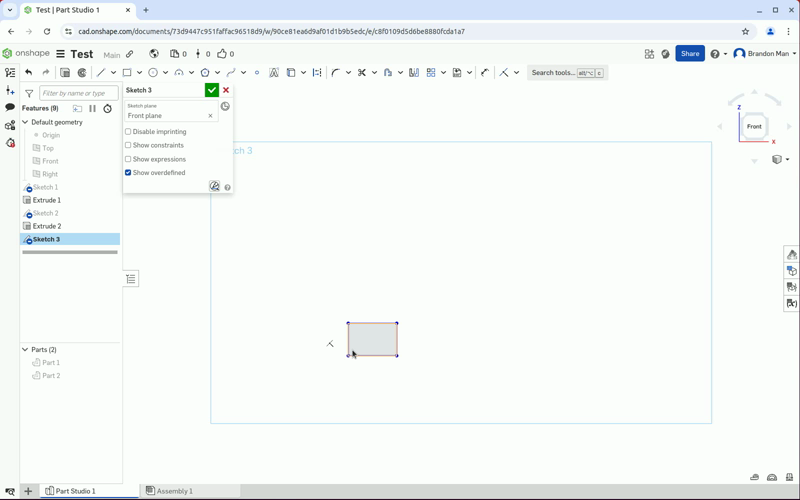
scroll(6)
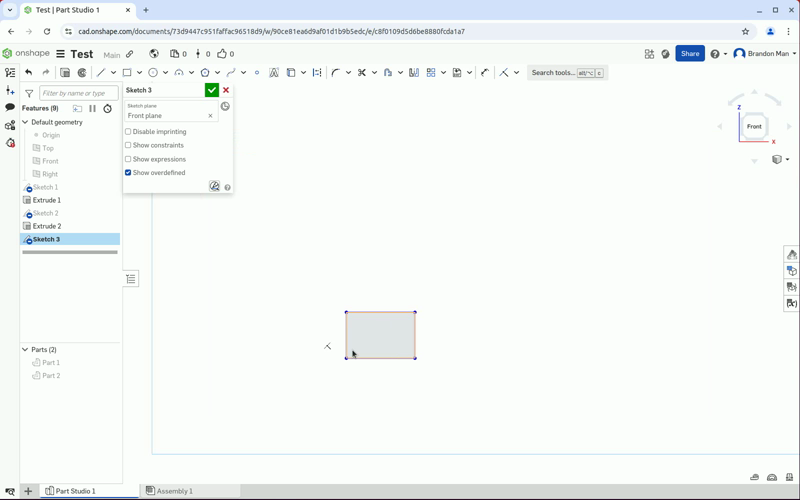
scroll(6)
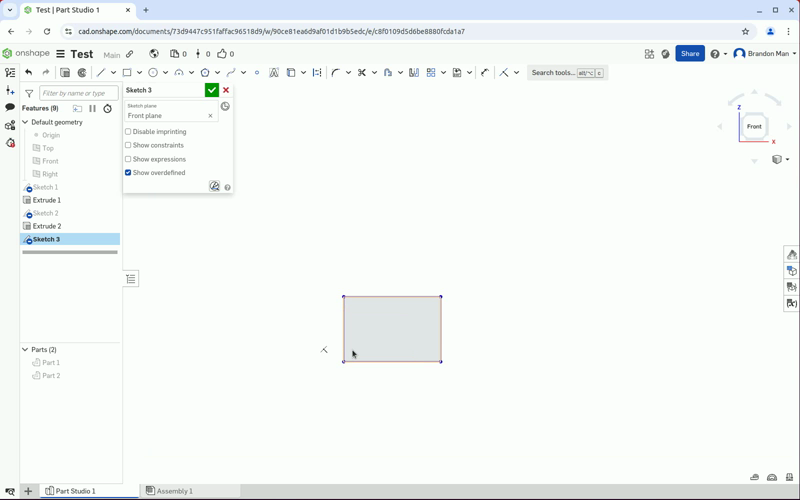
scroll(6)
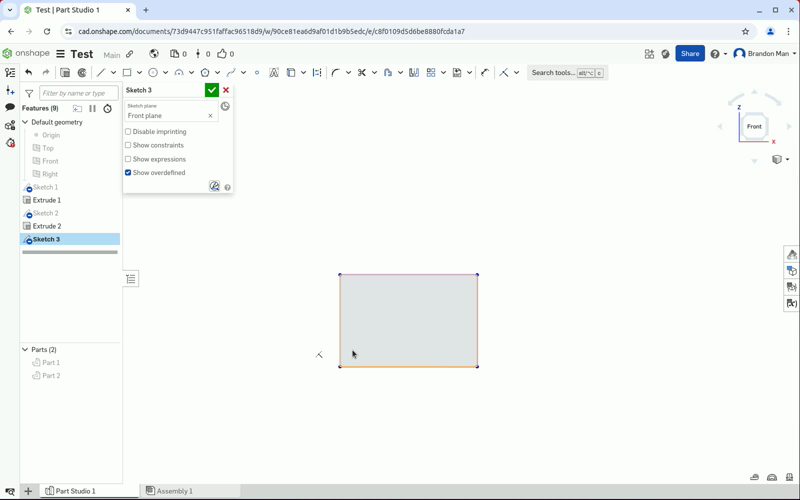
scroll(6)
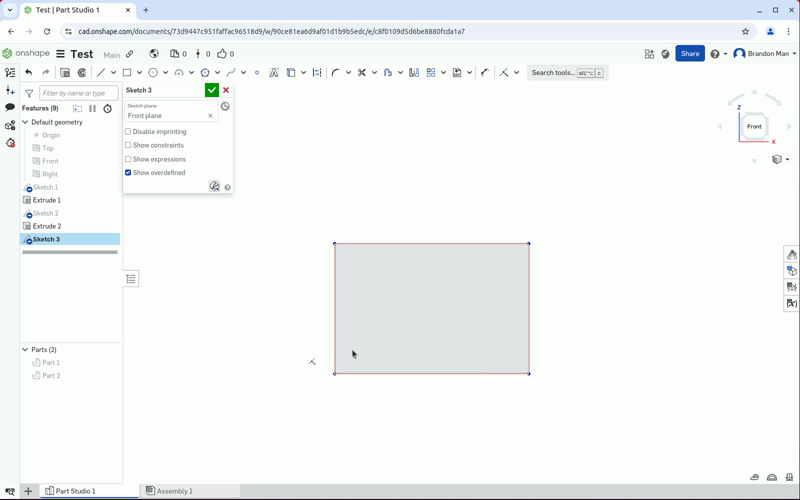
scroll(6)
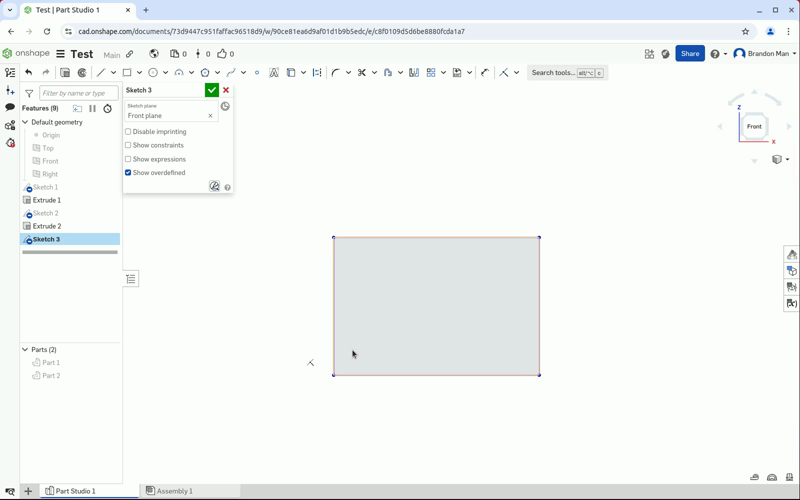
scroll(6)
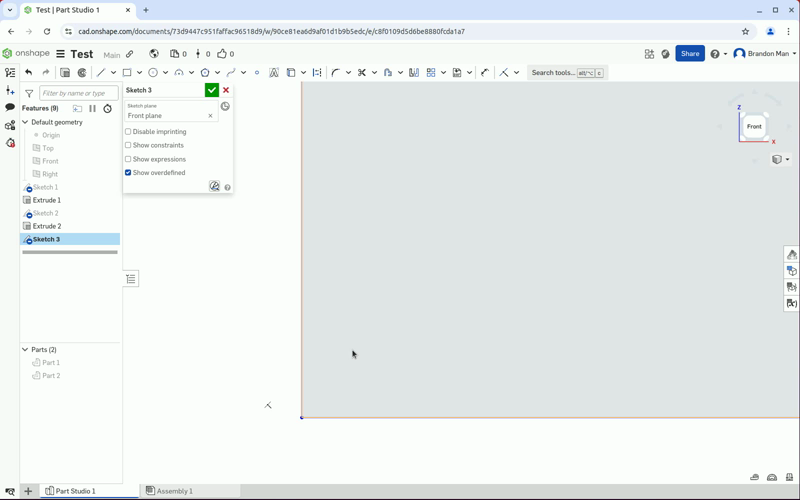
click(352, 349)
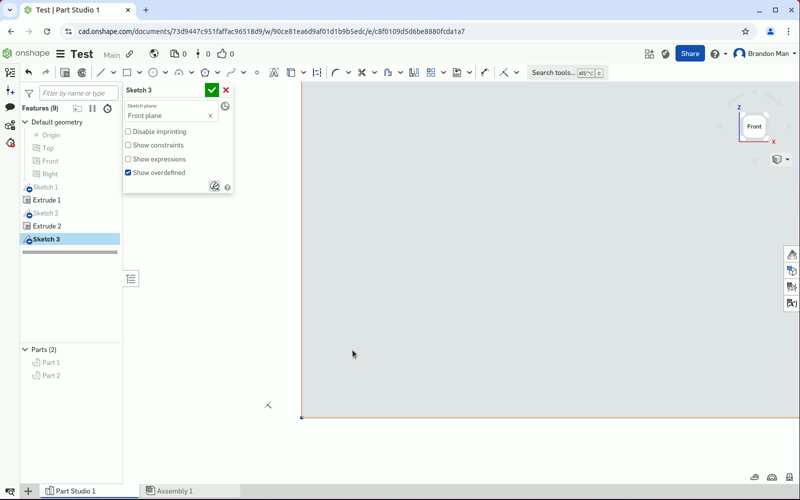
scroll(-6)
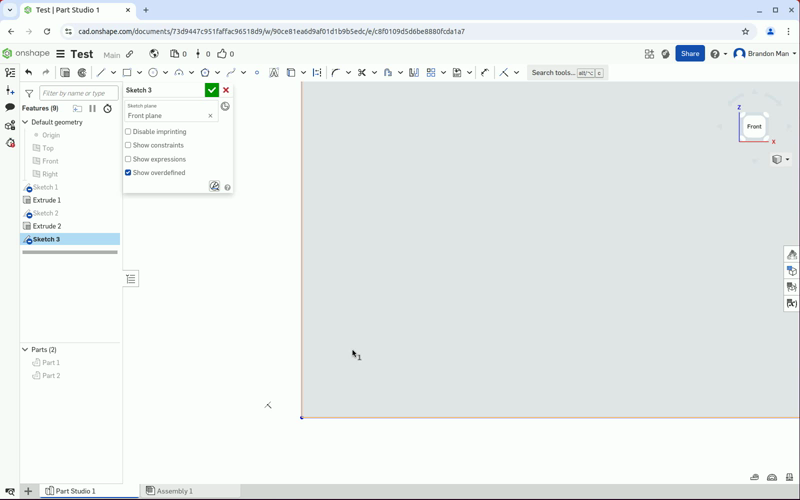
scroll(-6)
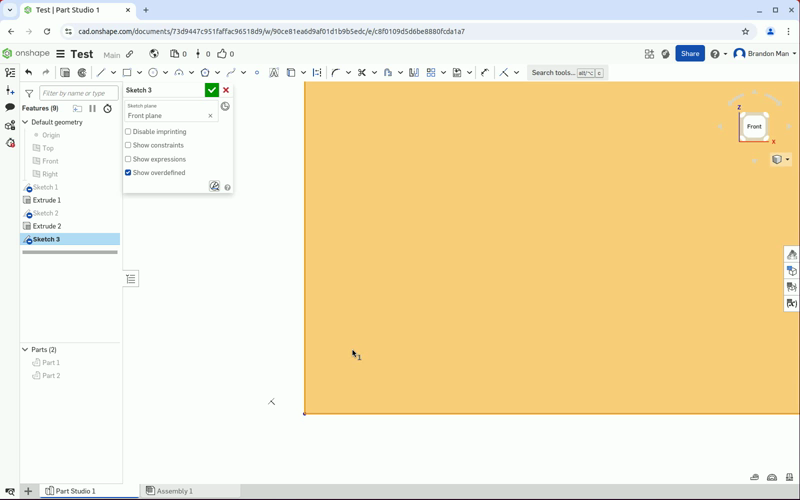
scroll(-6)
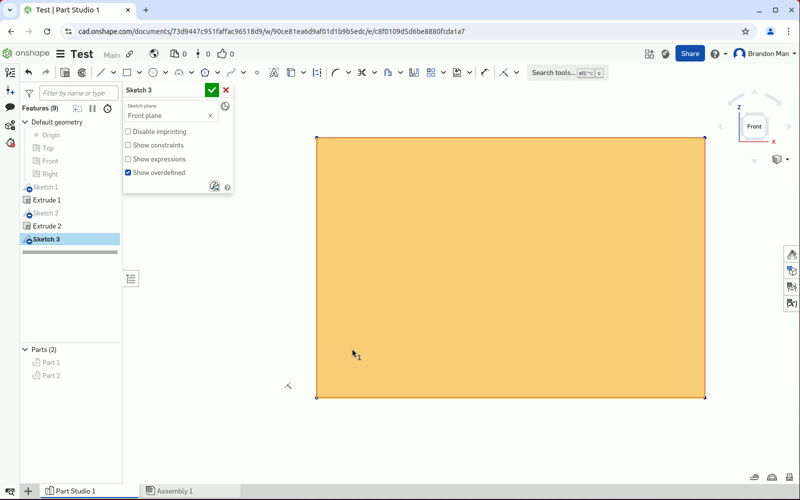
scroll(-6)
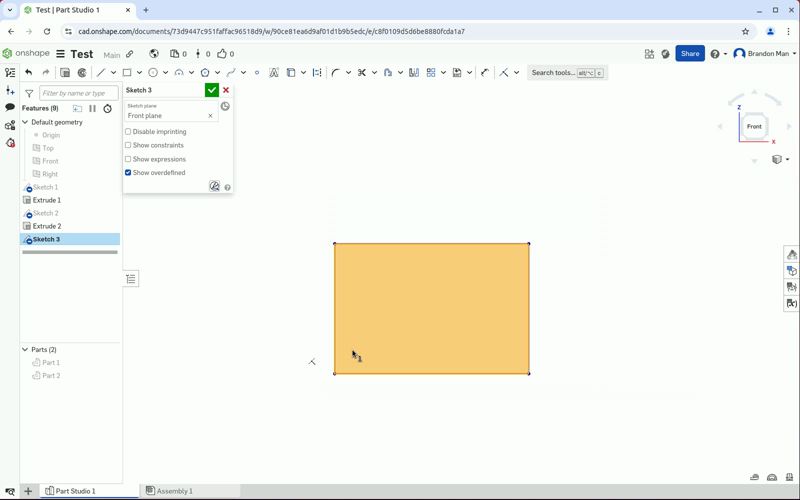
scroll(-6)
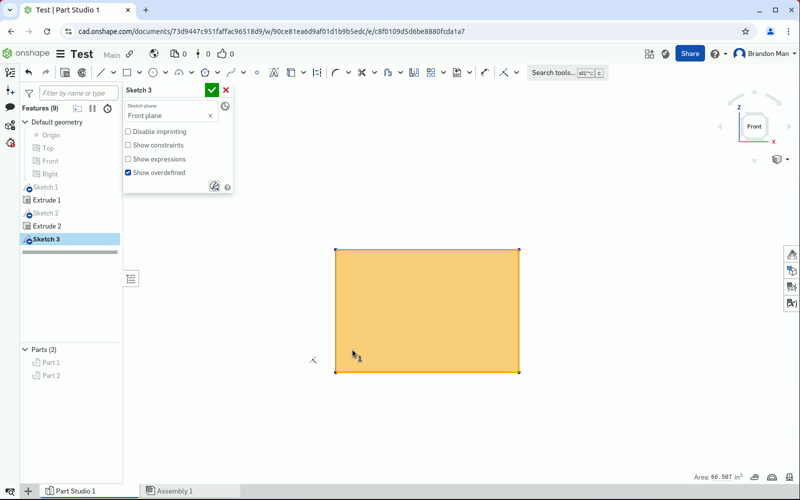
scroll(-6)
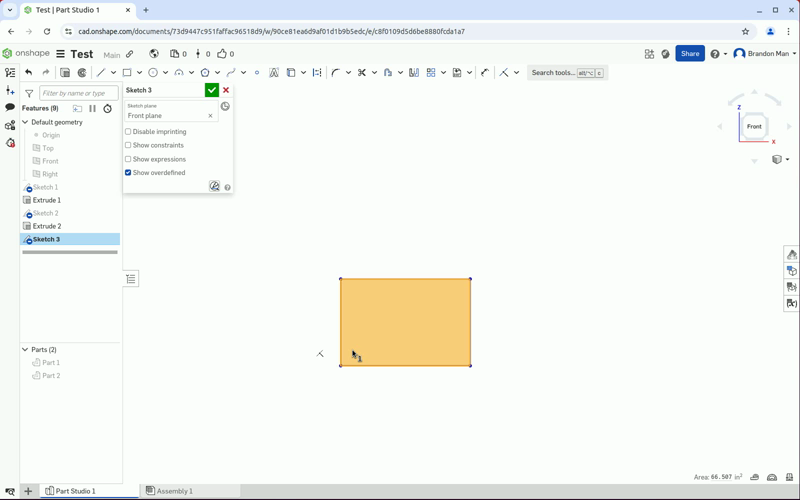
scroll(-6)
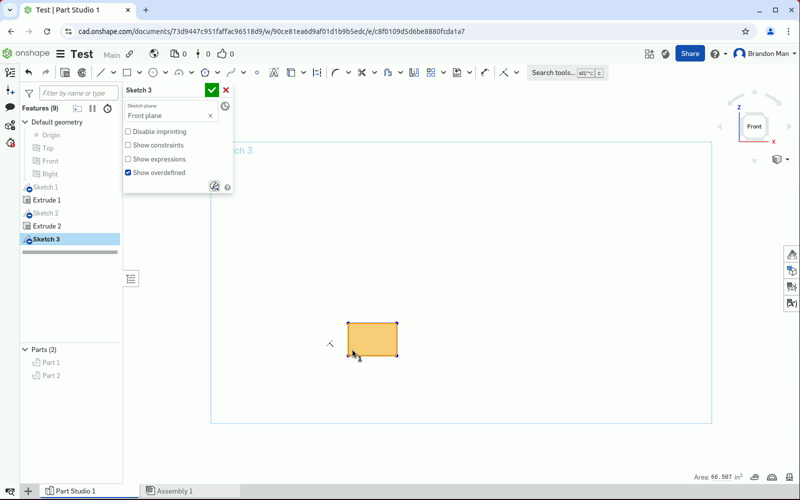
mouse_move(73, 352)
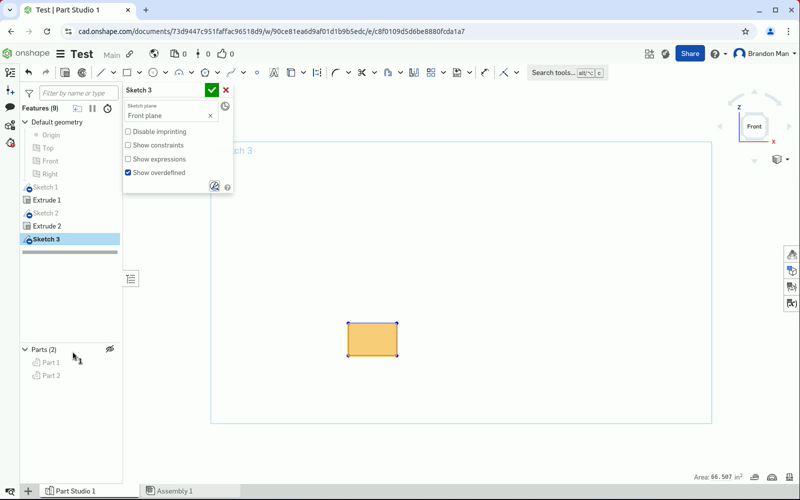
key(shift+y)
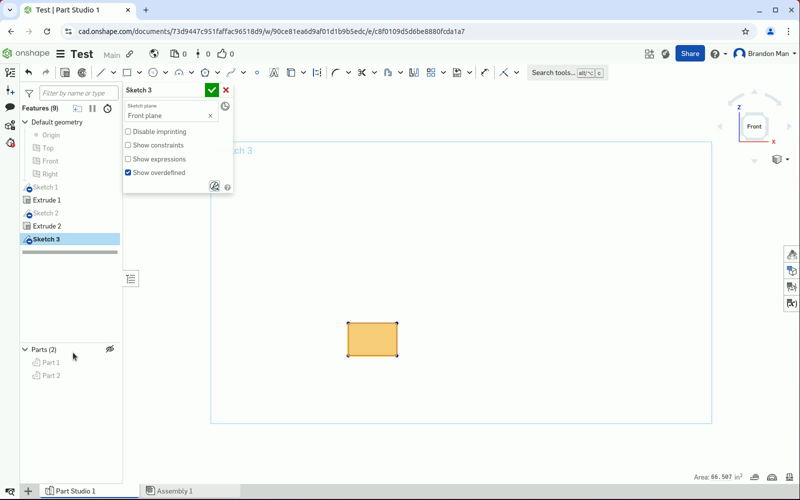
key(shift+e)
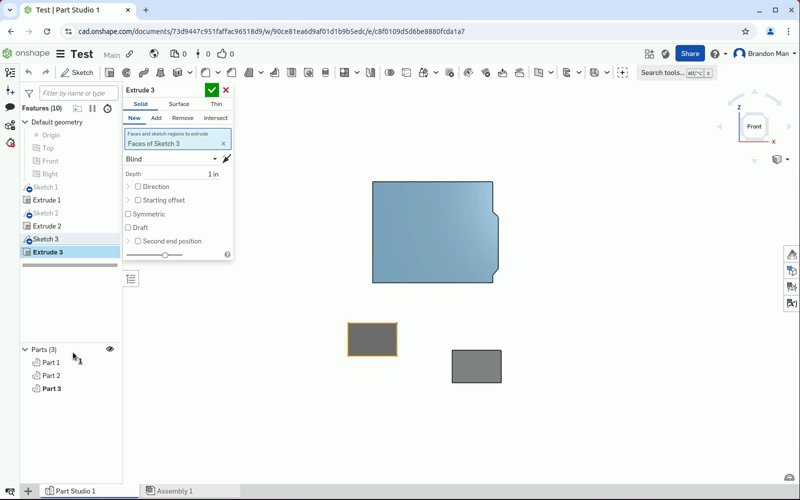
mouse_move(143, 106)
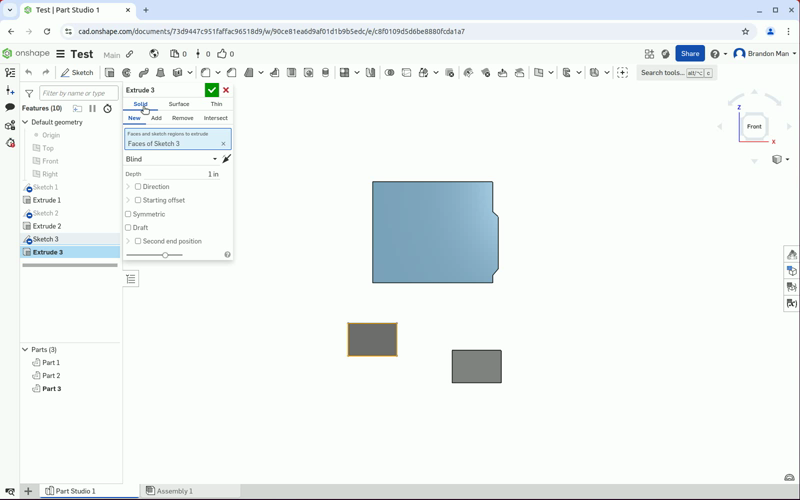
click(143, 106)
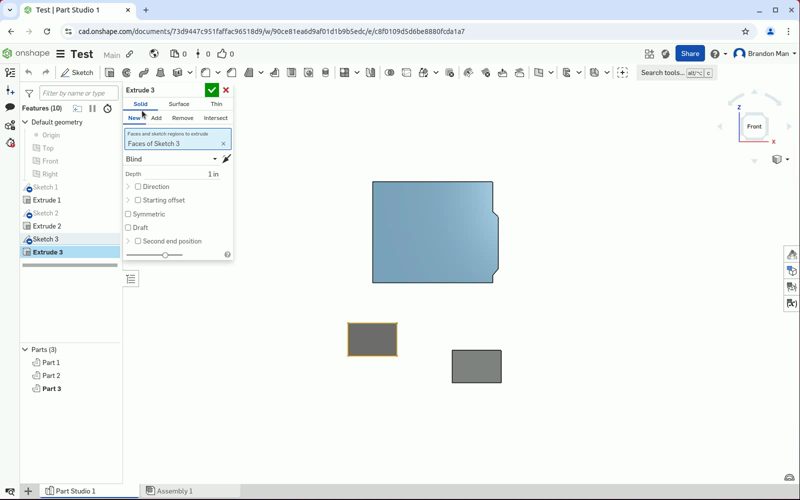
mouse_move(137, 120)
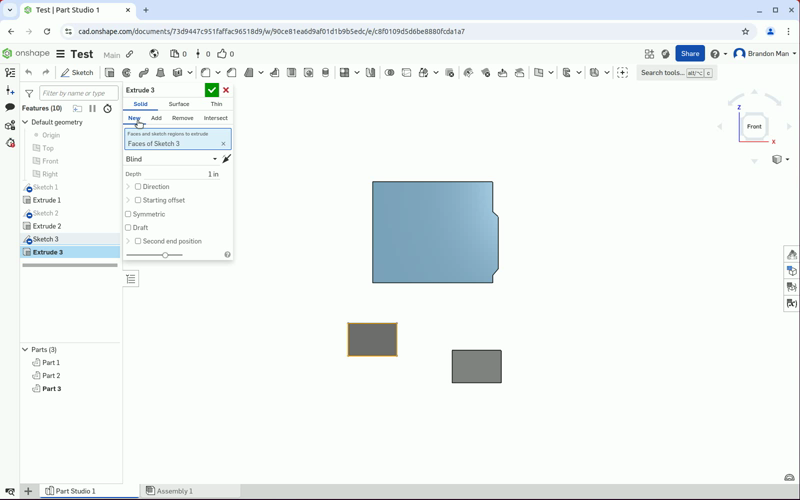
click(137, 120)
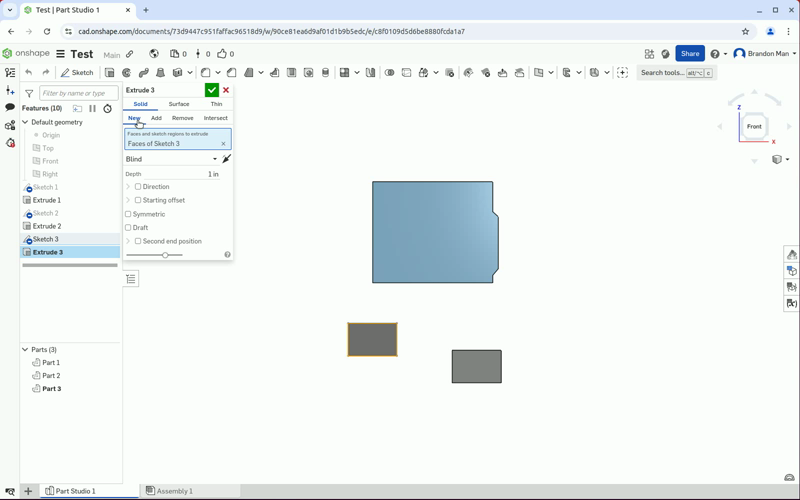
key(tab, 4)
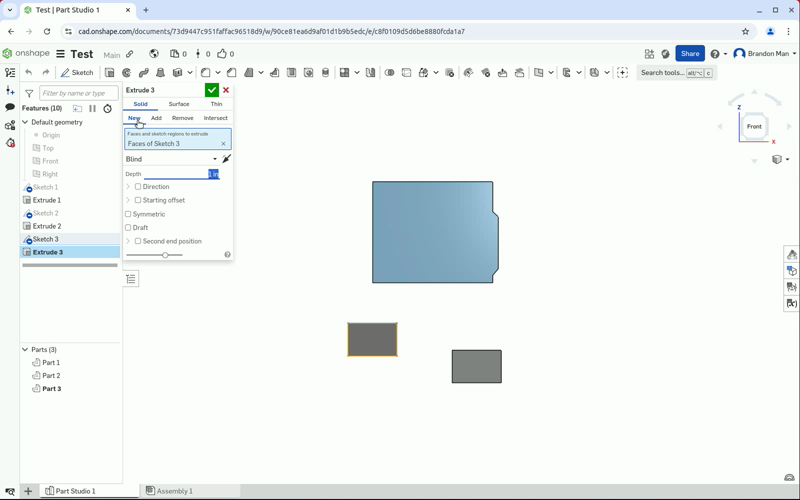
text(3.129)
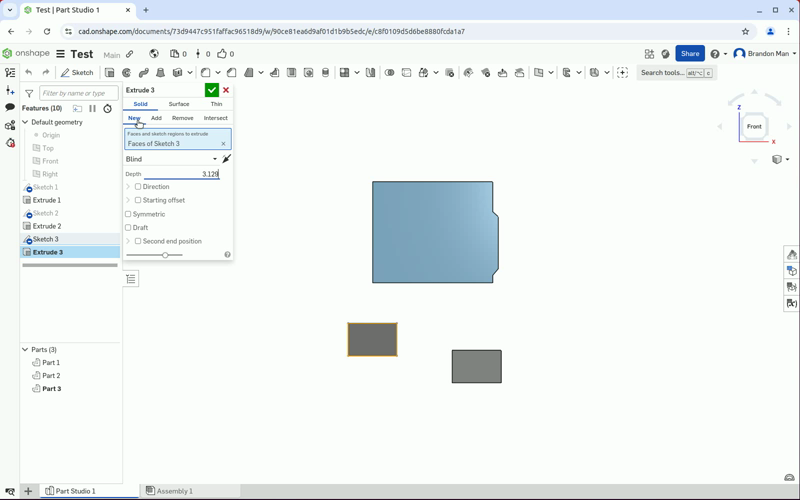
key(enter)
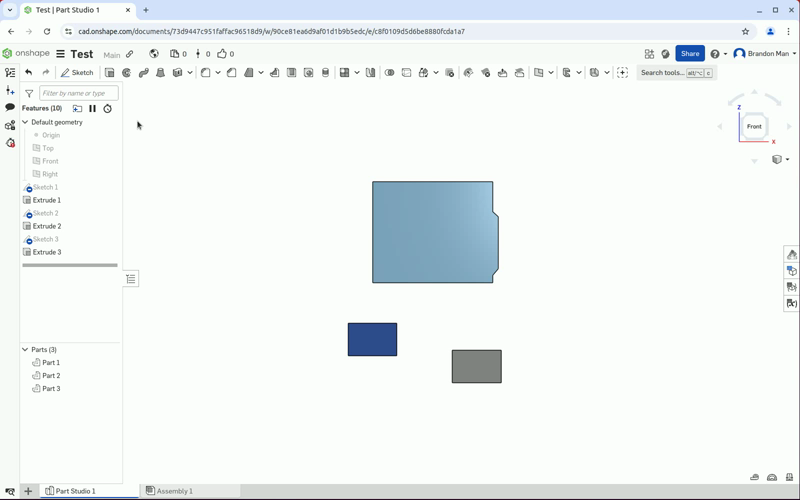
key(shift+h)
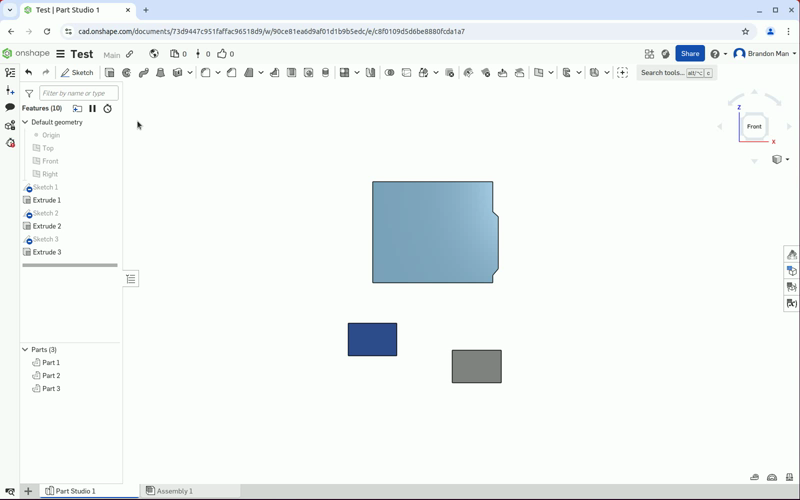
key(shift+h)
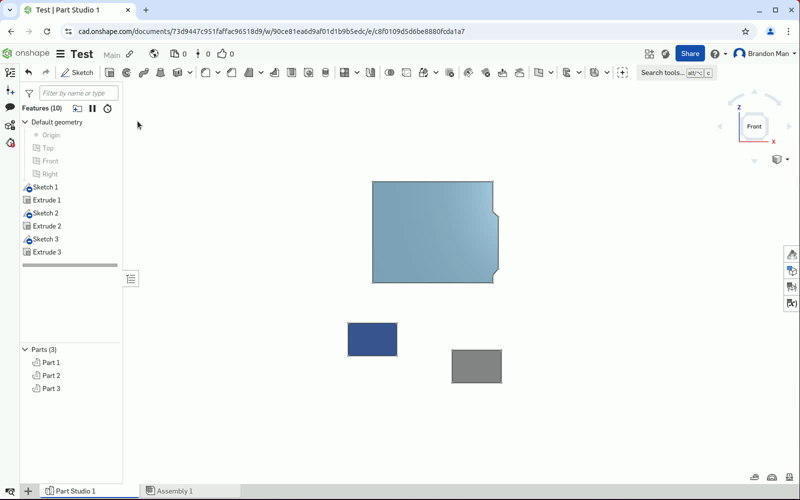
key(shift+7)
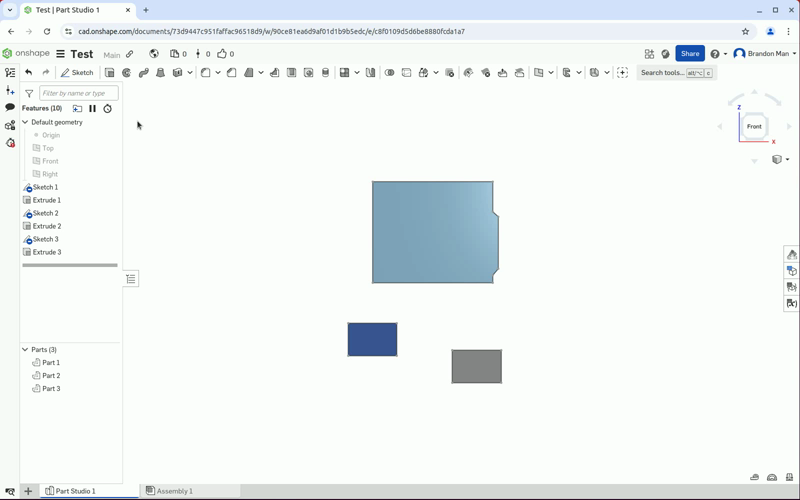
key(left, 2)
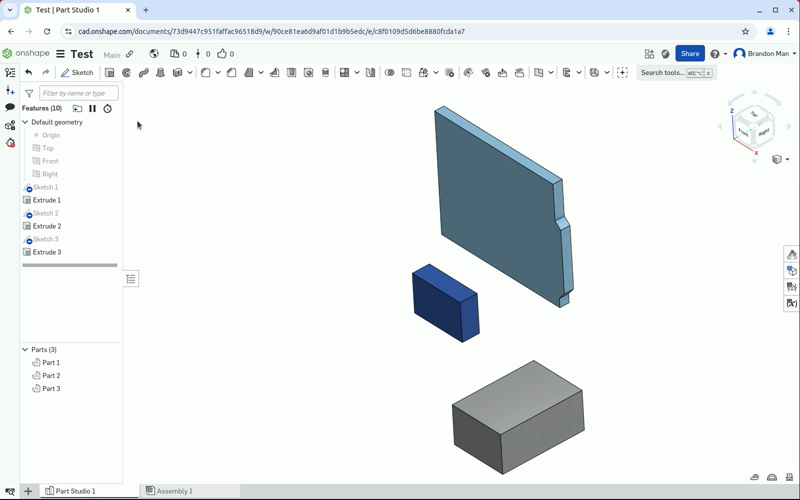
key(down, 2)
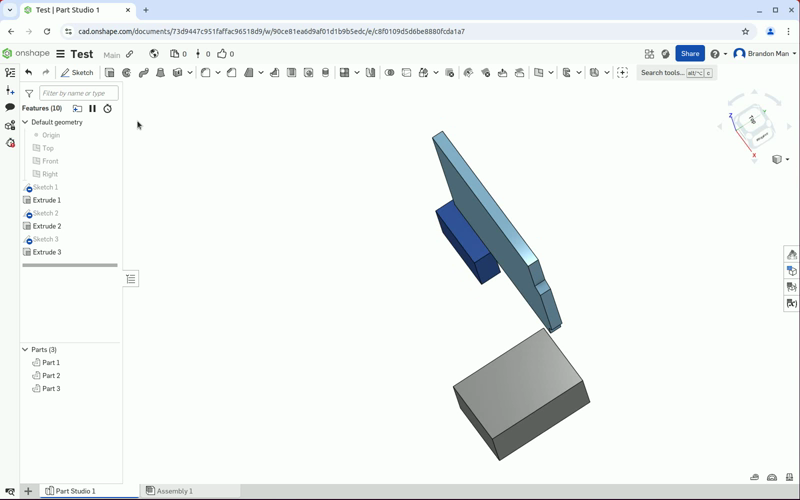
key(up, 2)
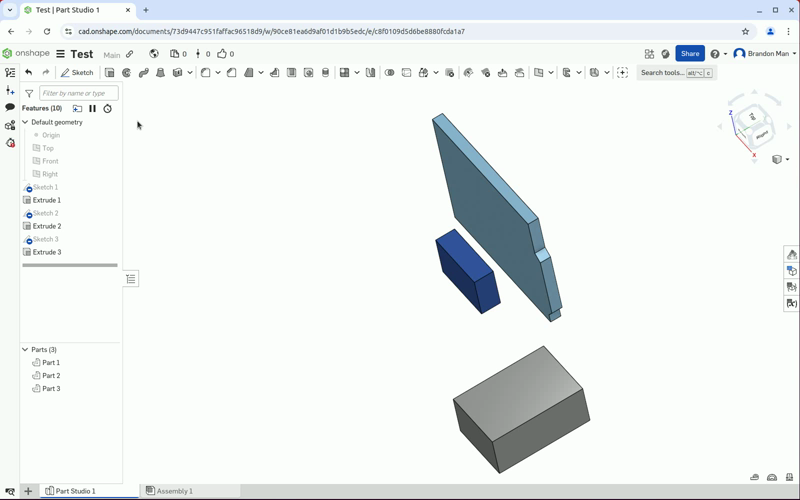
key(right, 2)
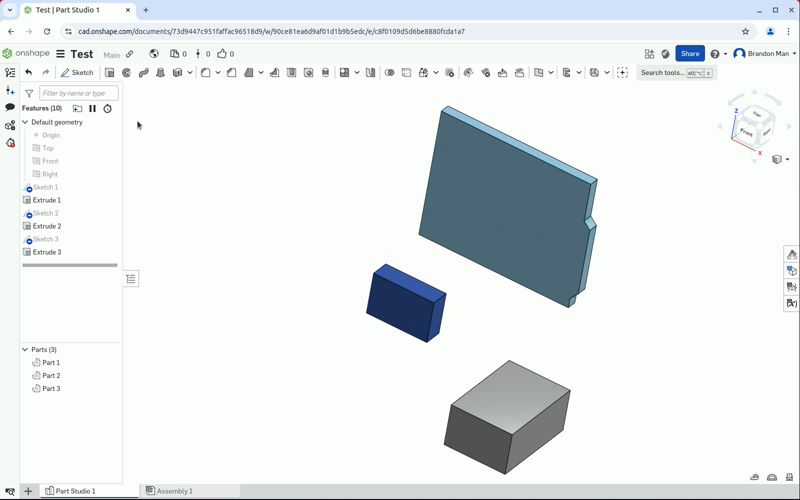
mouse_move(73, 189)
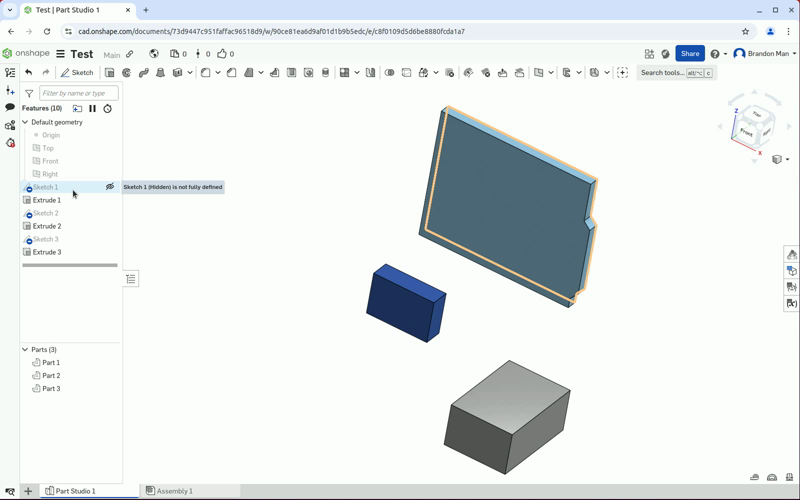
click(73, 189)